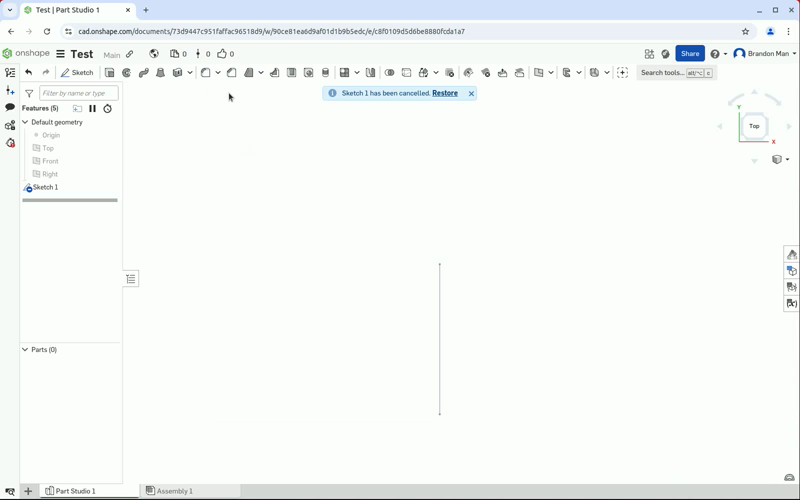
key(shift+h)
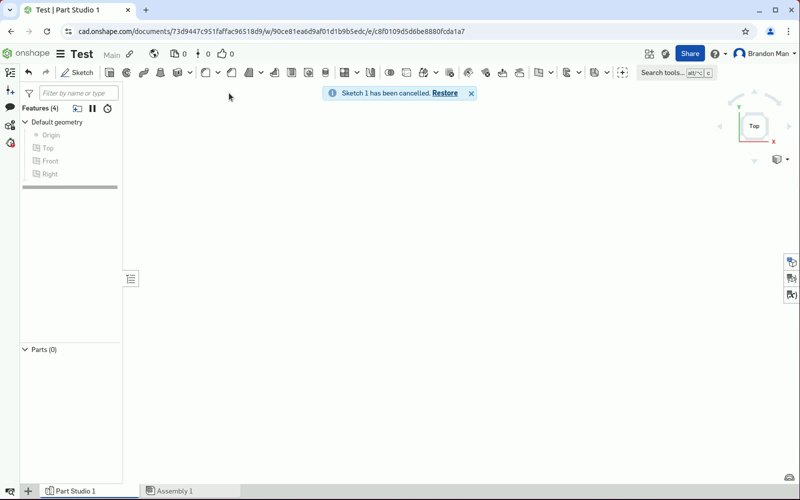
mouse_move(73, 352)
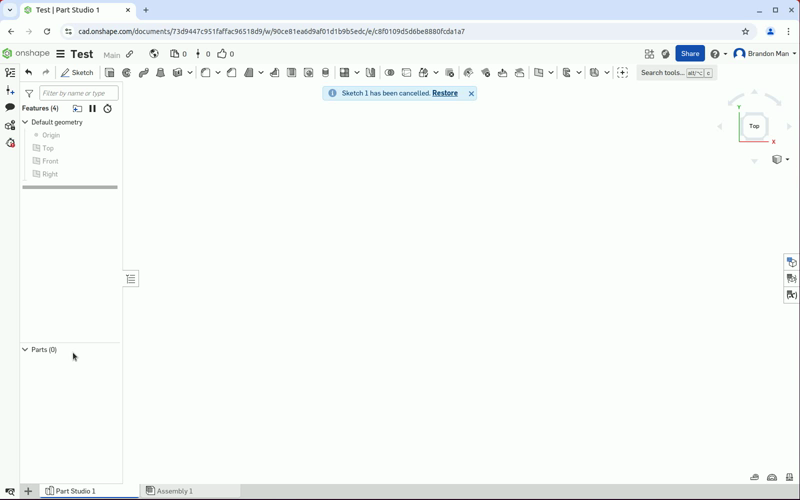
key(y)
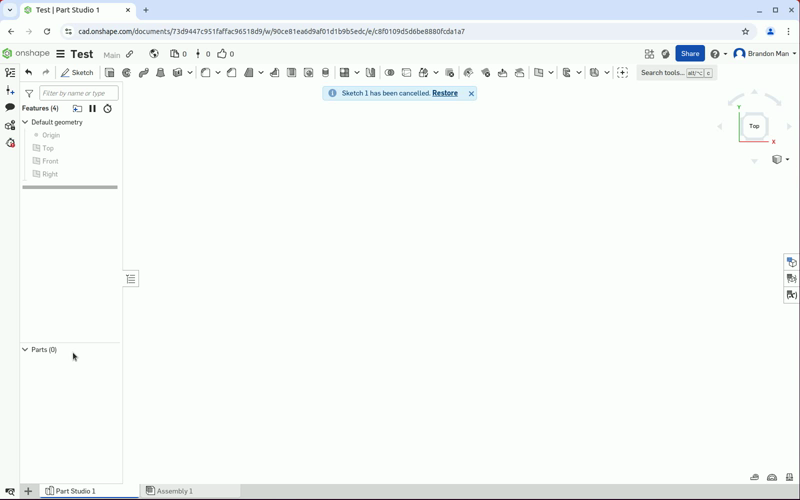
key(shift+p)
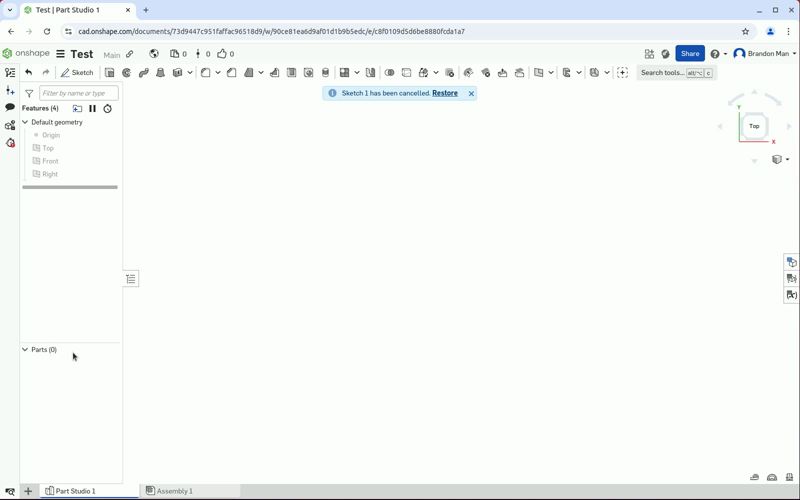
key(space)
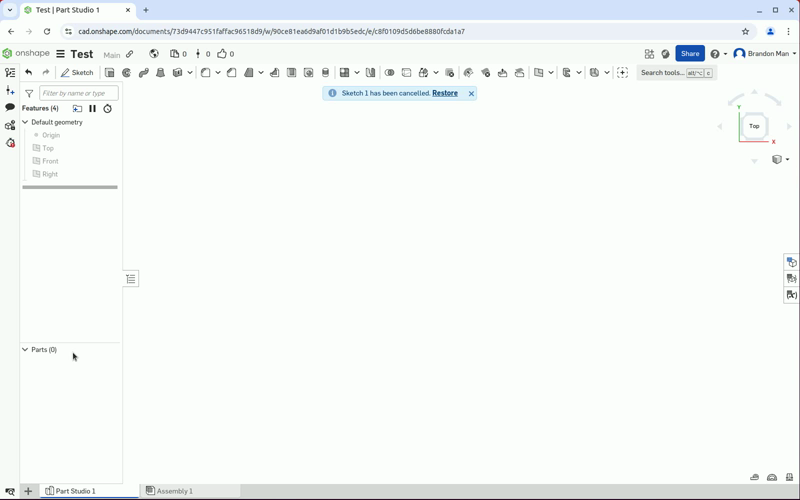
key_down(shift)
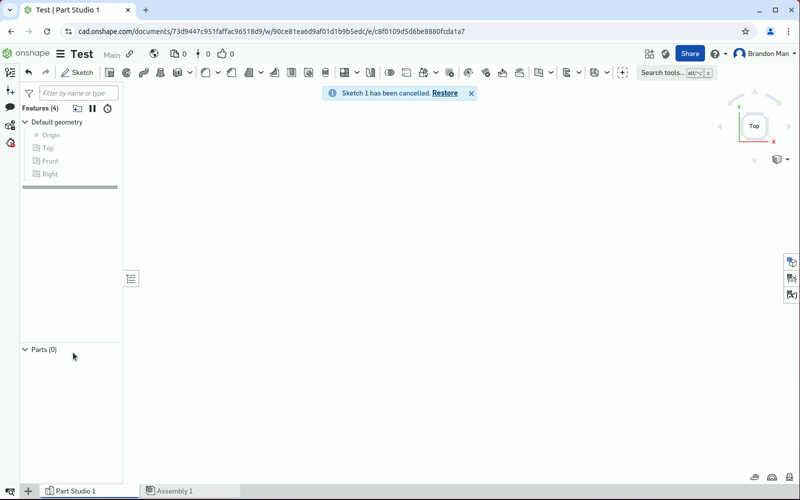
key(up)
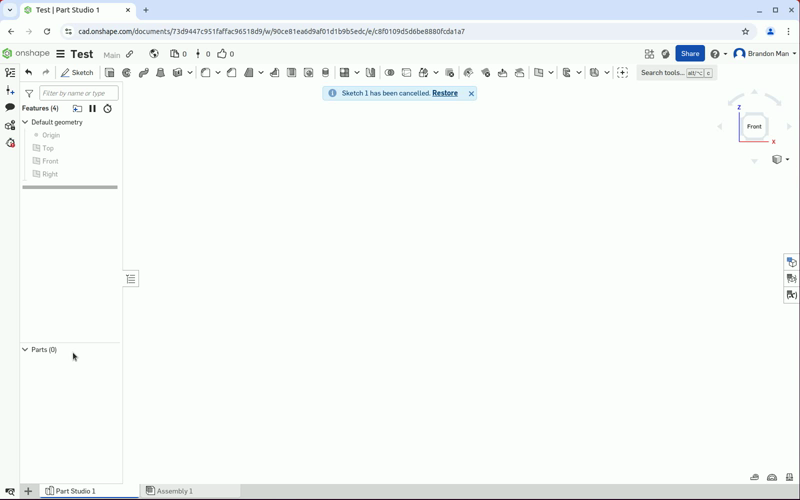
key_up(shift)
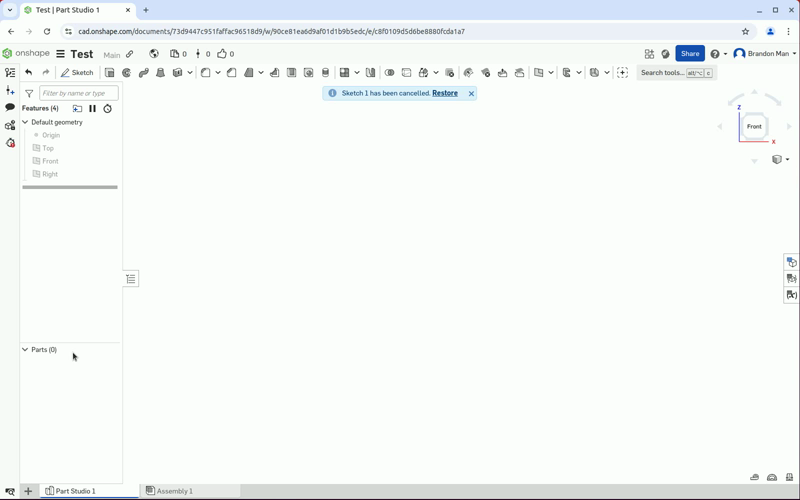
mouse_move(73, 352)
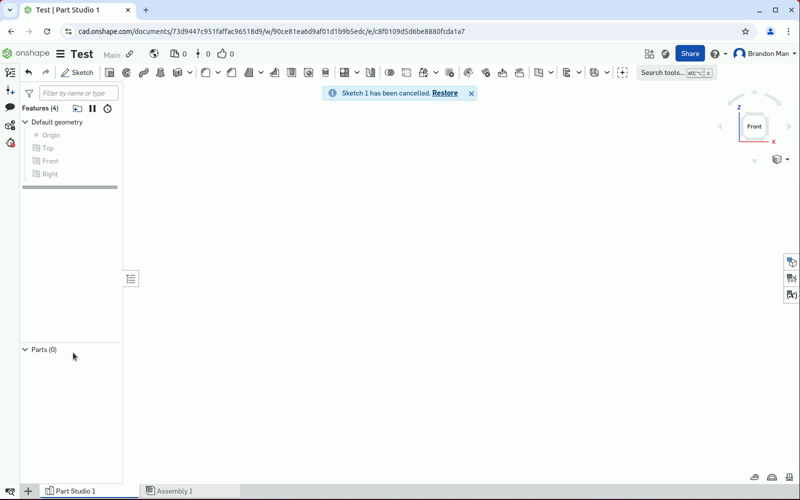
key(shift+y)
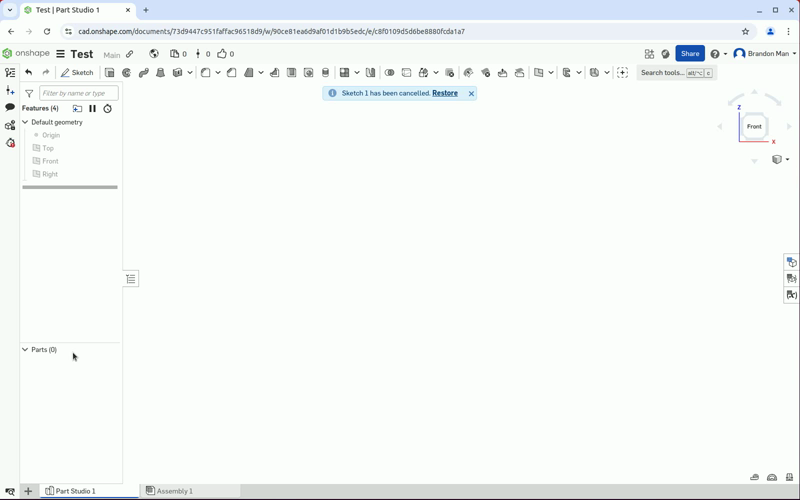
key(shift+s)
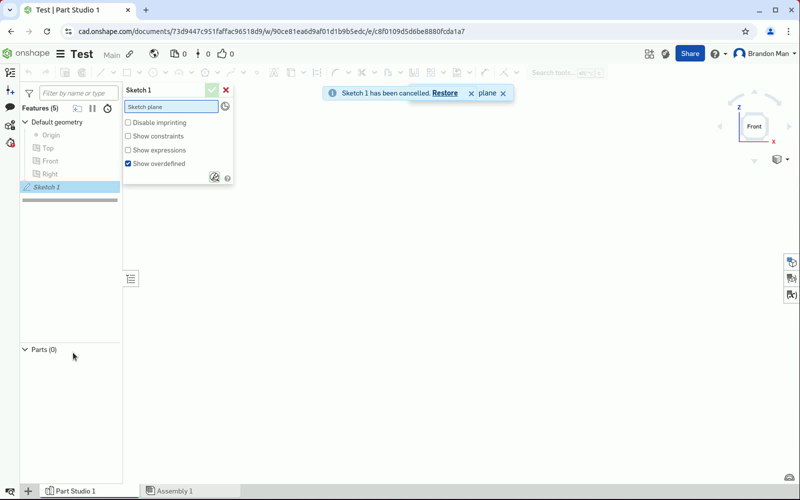
mouse_move(73, 163)
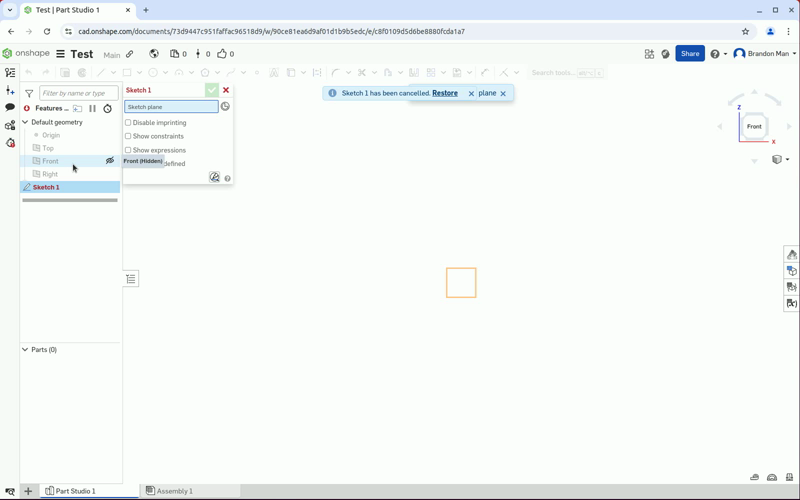
click(73, 163)
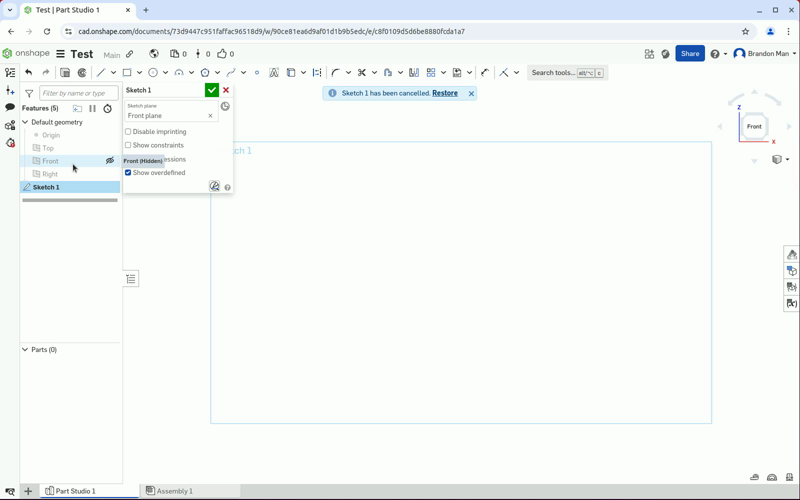
mouse_move(73, 352)
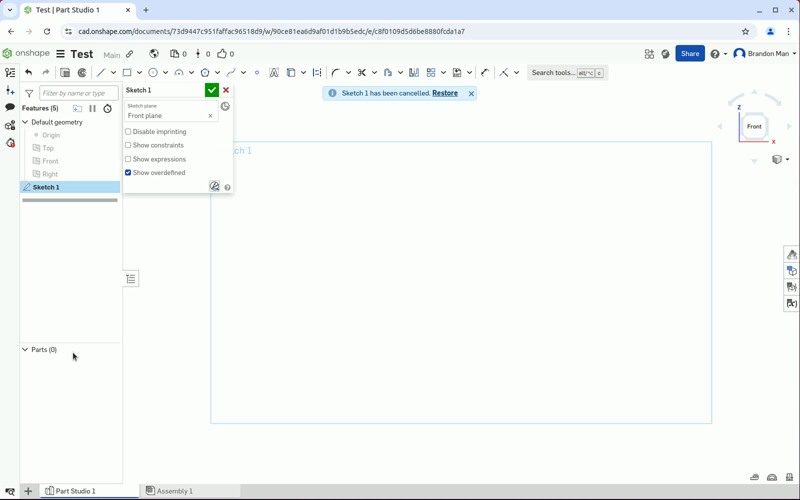
key(y)
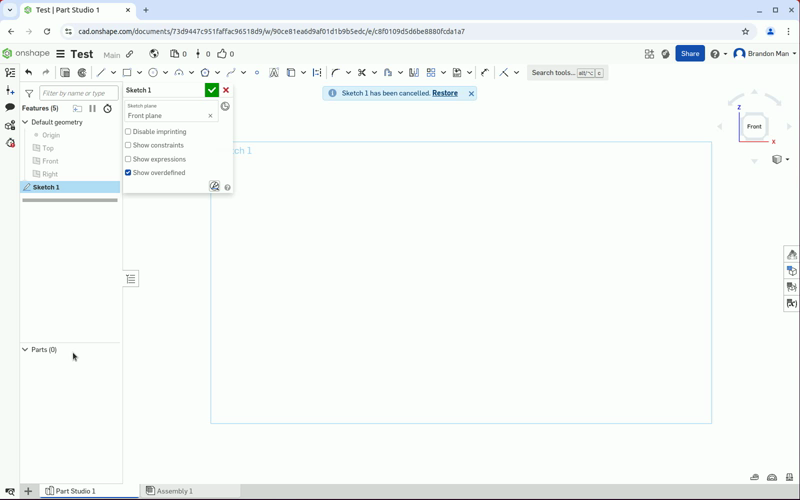
key(l)
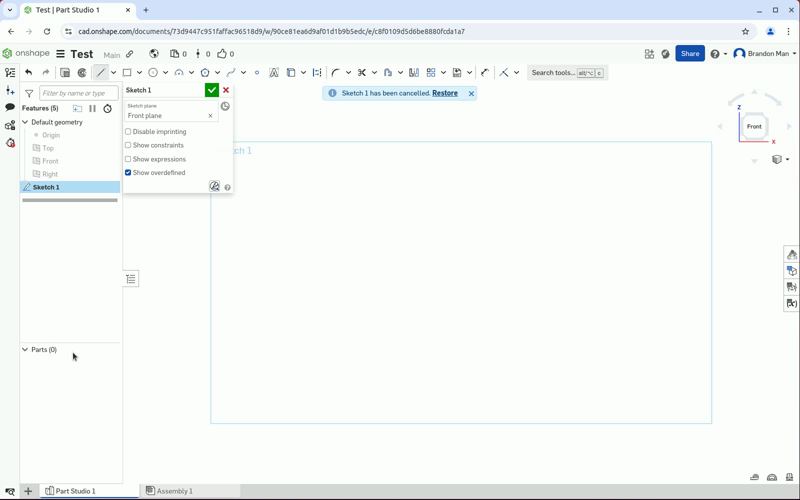
key_down(shift)
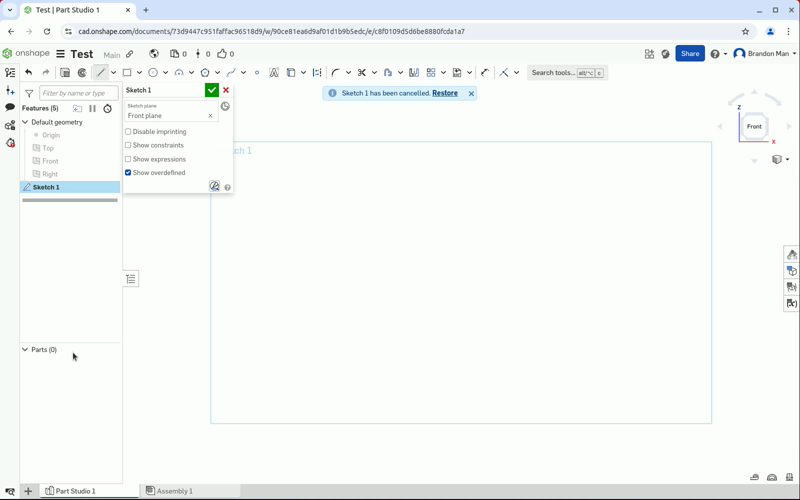
mouse_move(376, 282)
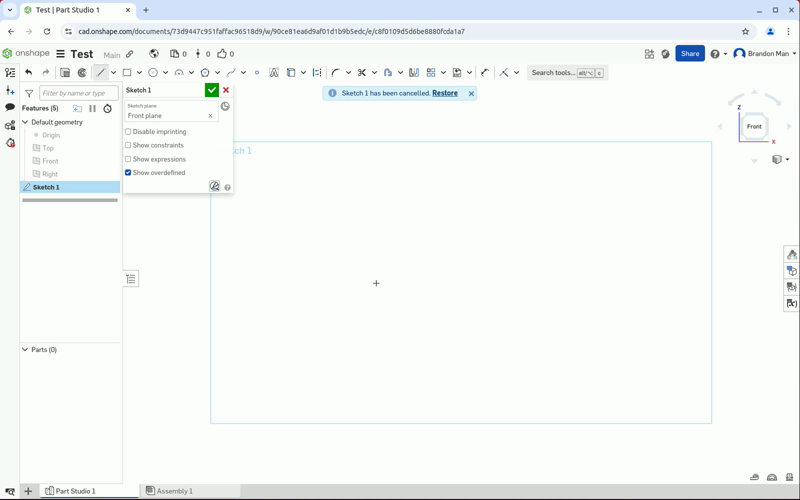
click(376, 282)
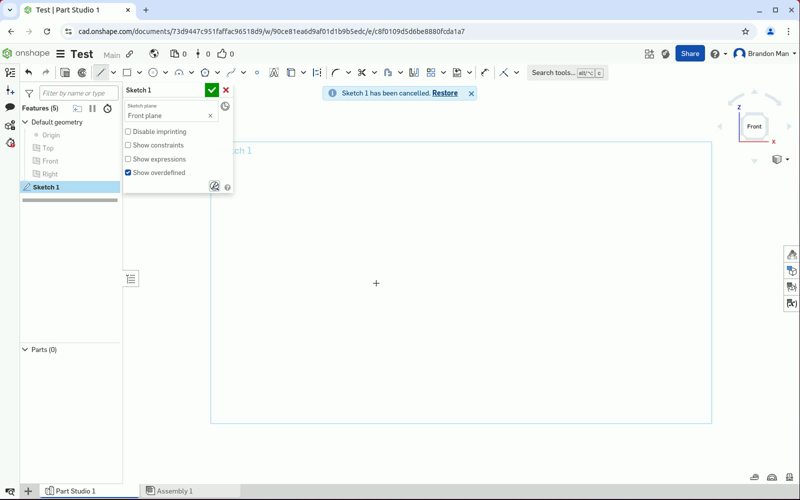
key_up(shift)
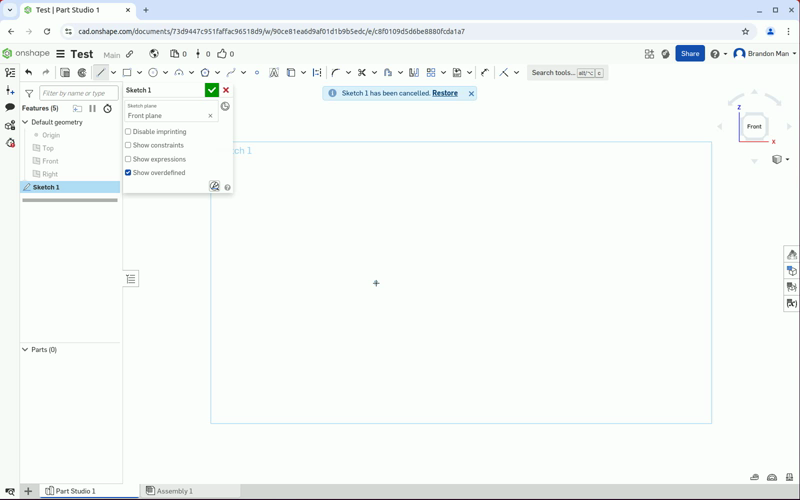
key_down(shift)
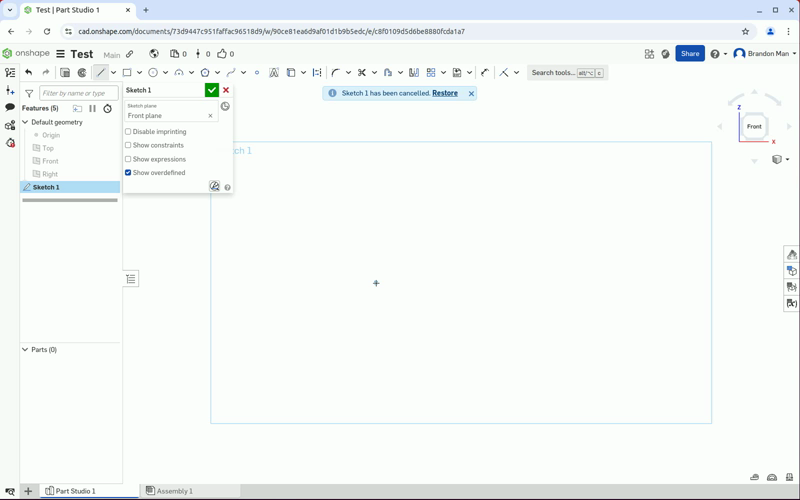
mouse_move(406, 282)
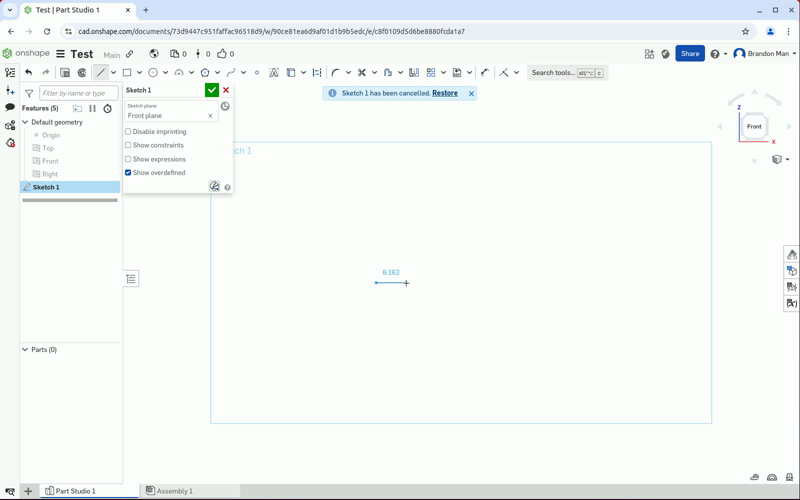
mouse_move(419, 282)
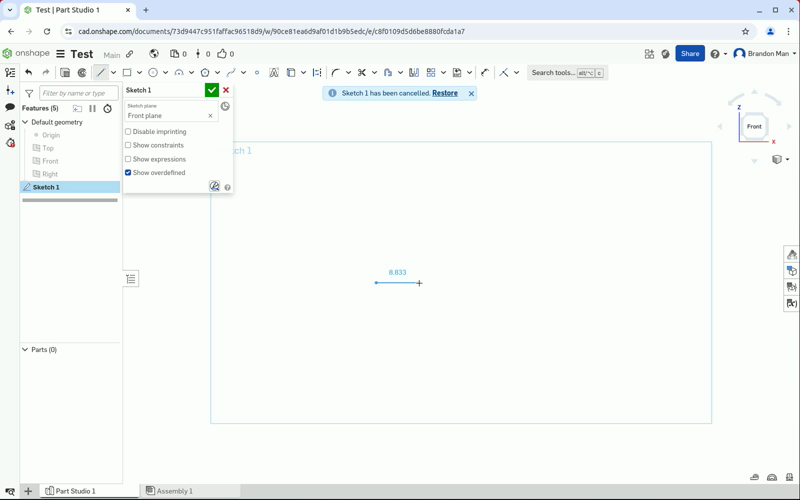
click(419, 282)
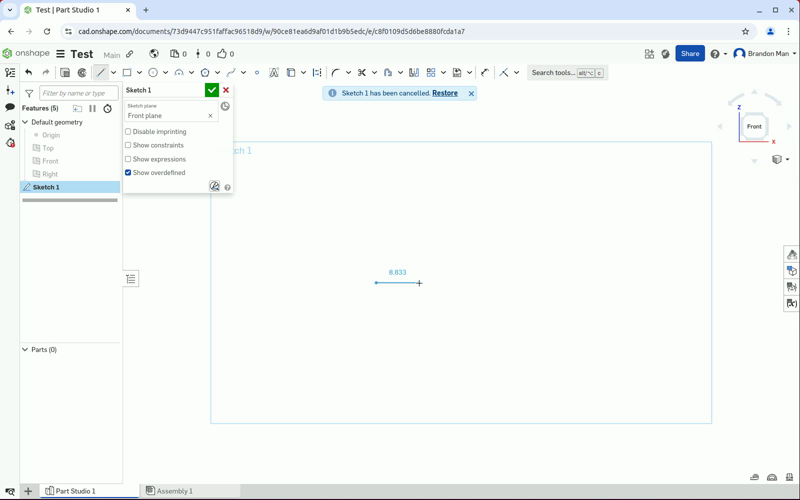
key_up(shift)
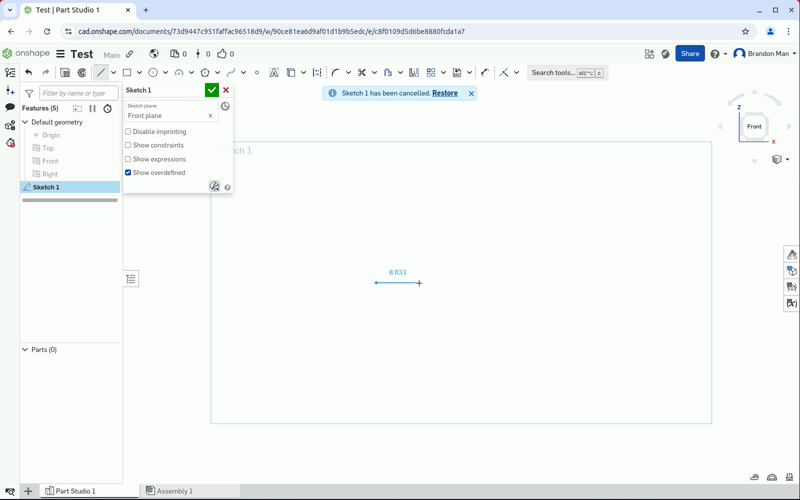
key_down(shift)
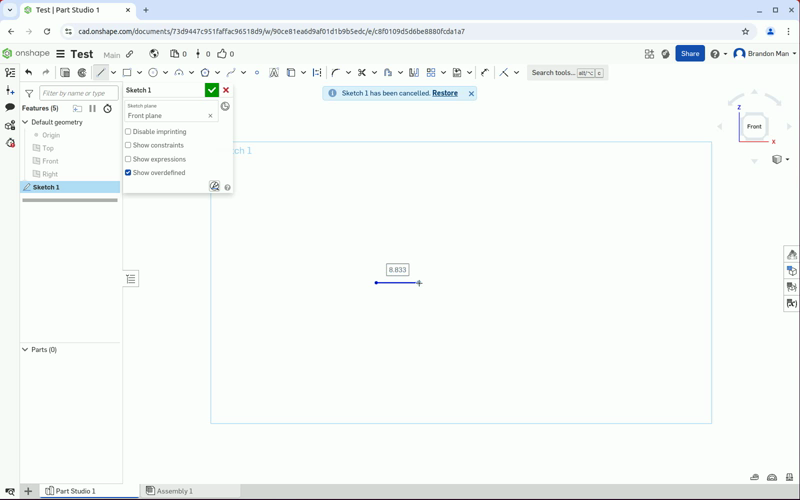
mouse_move(449, 282)
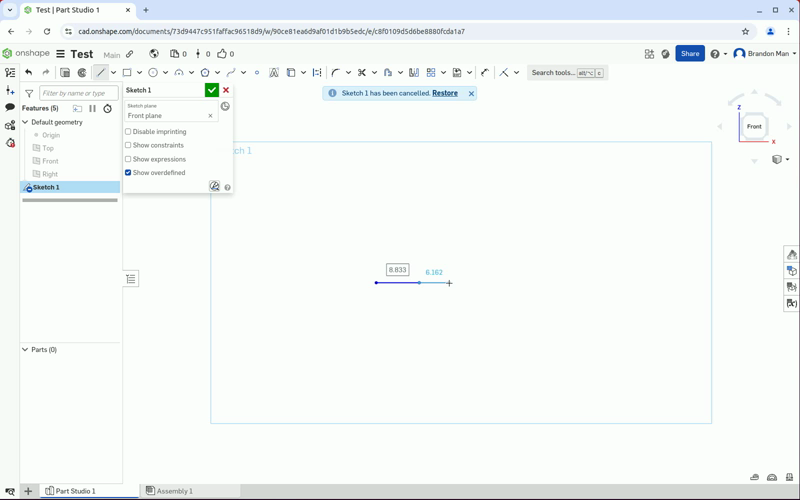
mouse_move(419, 254)
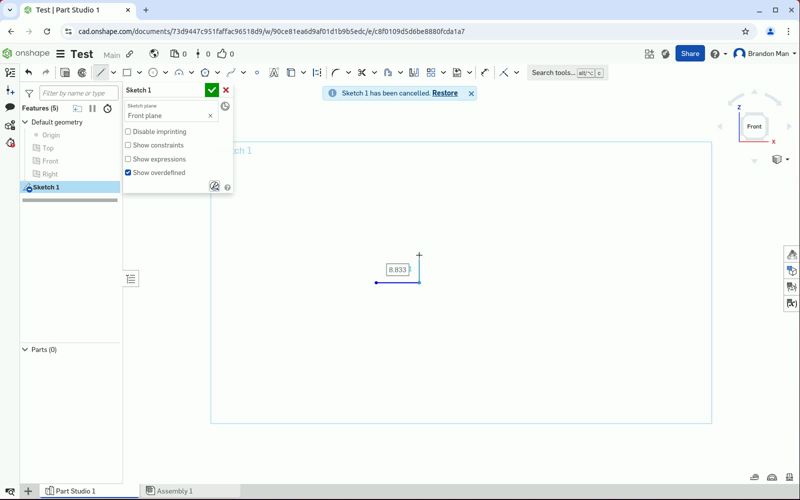
click(419, 254)
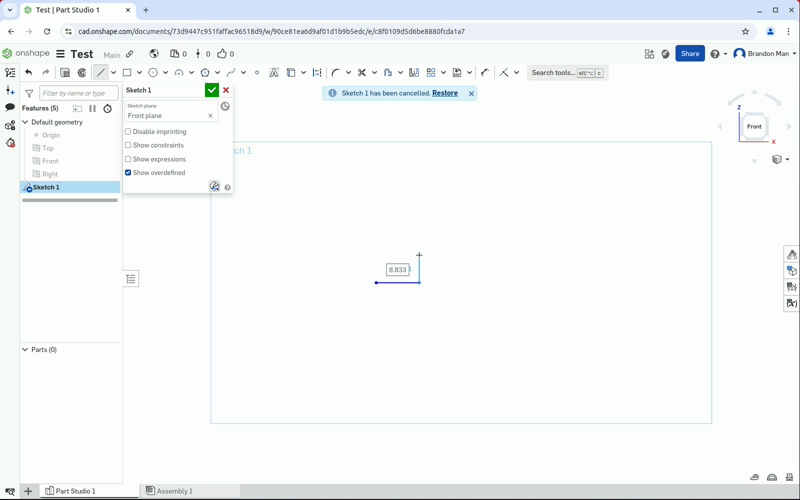
key_up(shift)
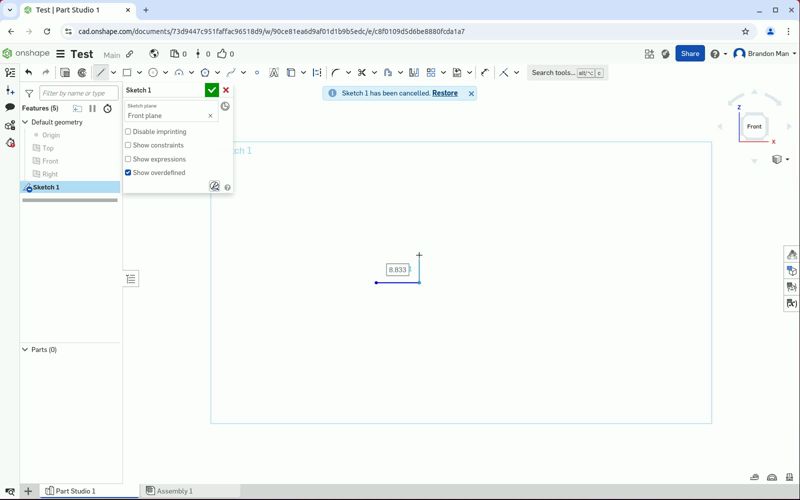
key_down(shift)
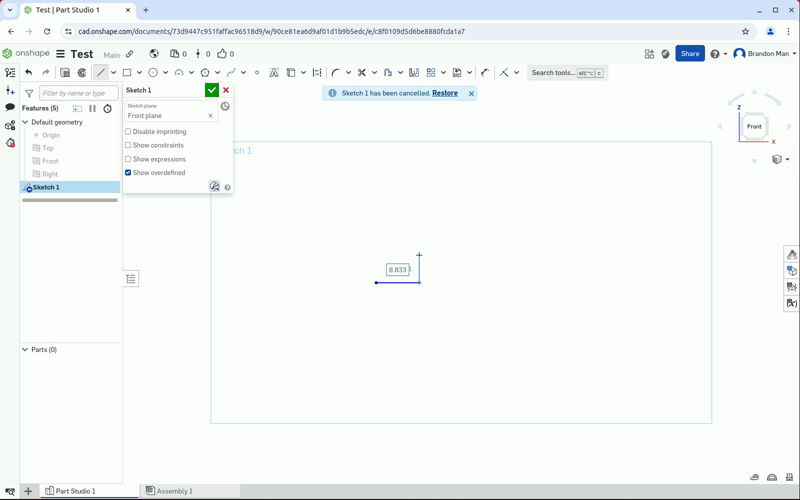
mouse_move(502, 254)
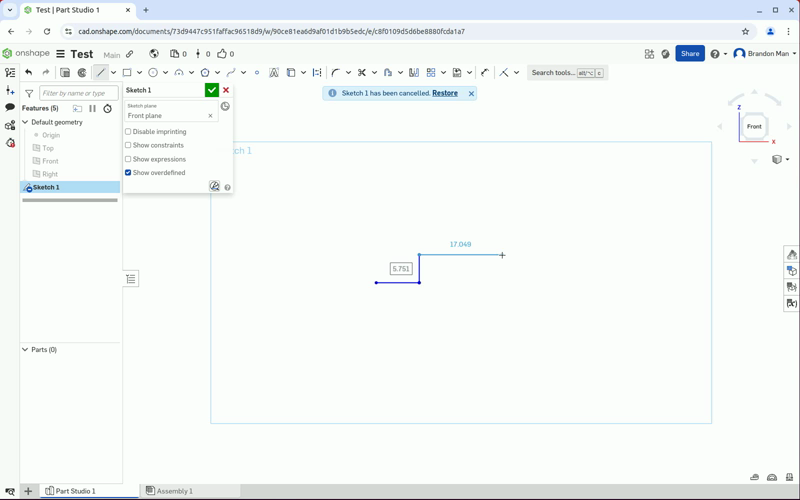
click(502, 254)
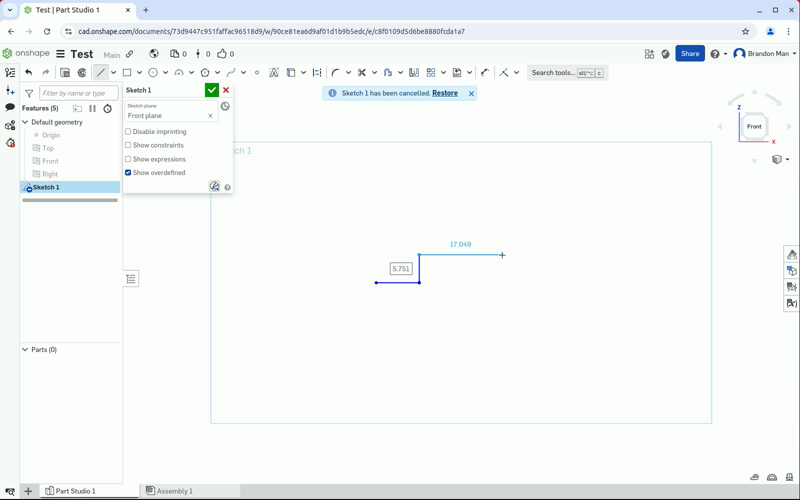
key_up(shift)
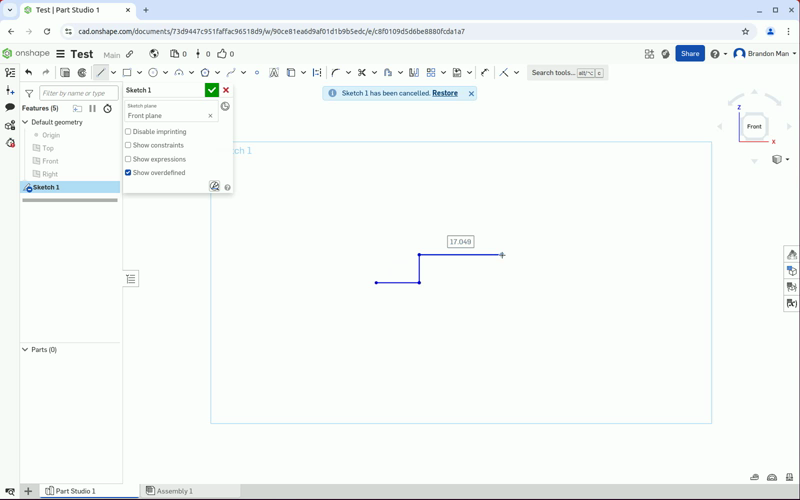
key_down(shift)
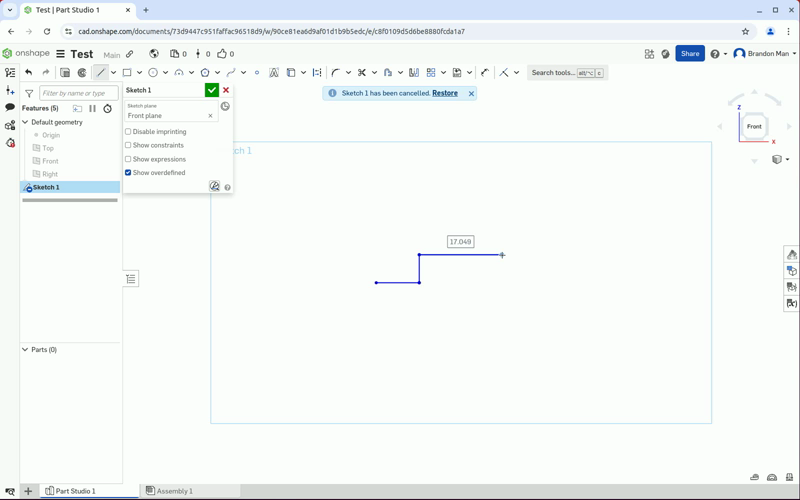
mouse_move(532, 254)
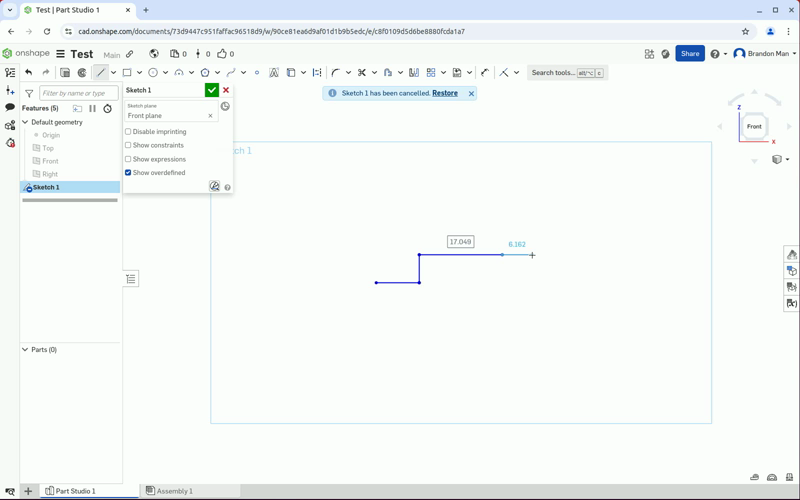
mouse_move(502, 282)
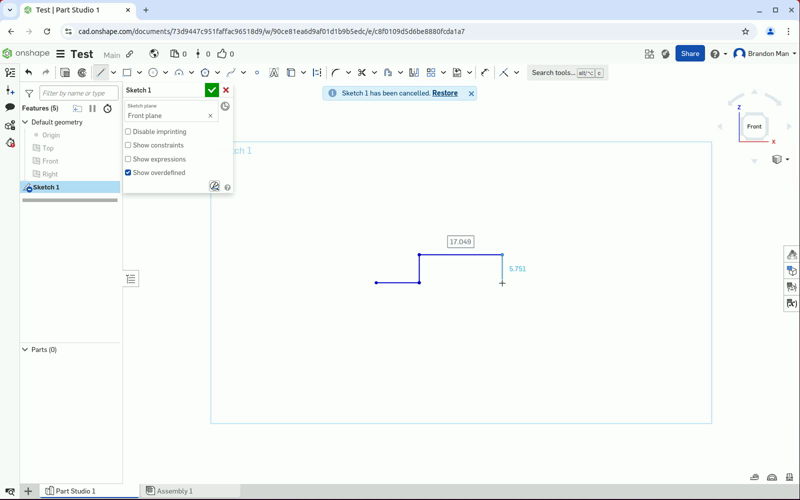
click(502, 282)
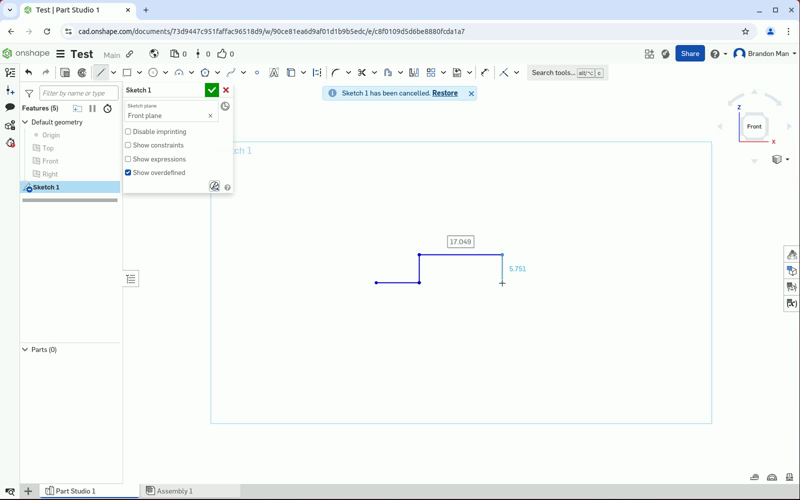
key_up(shift)
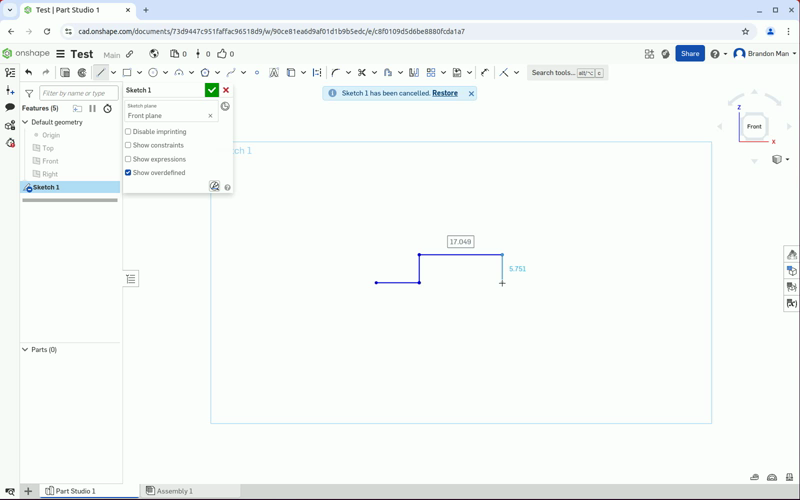
key_down(shift)
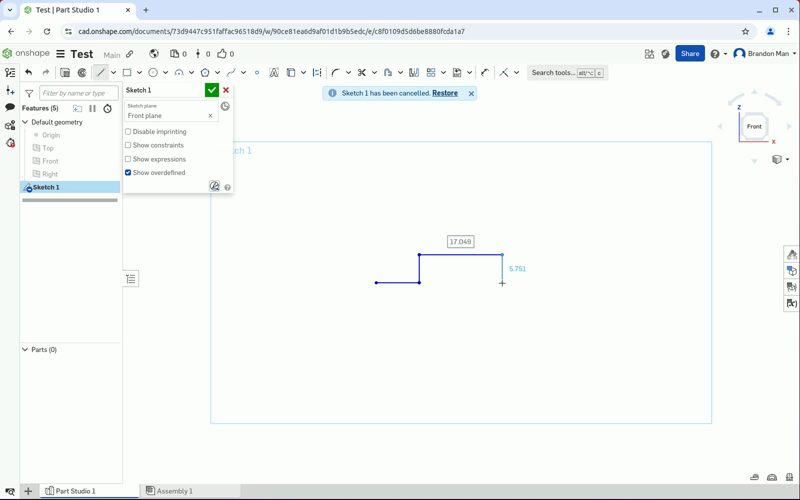
mouse_move(532, 282)
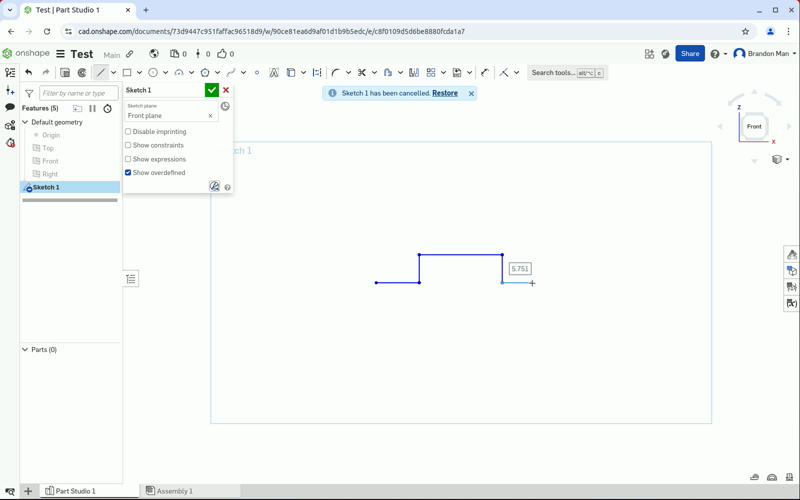
mouse_move(544, 282)
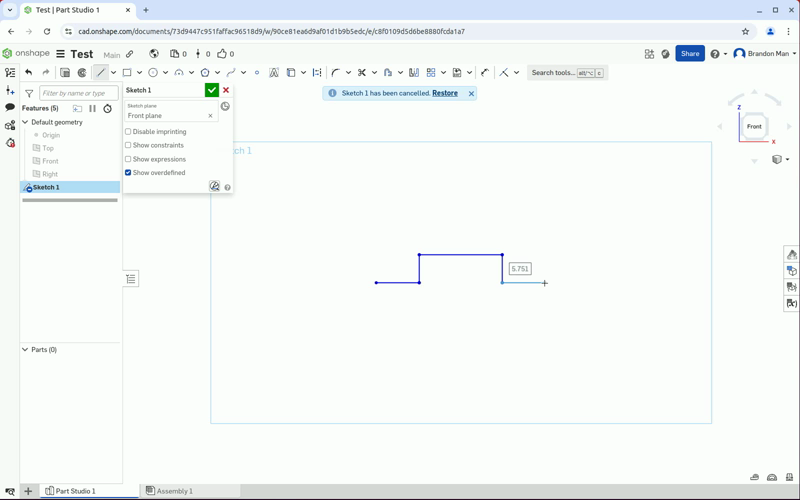
click(544, 282)
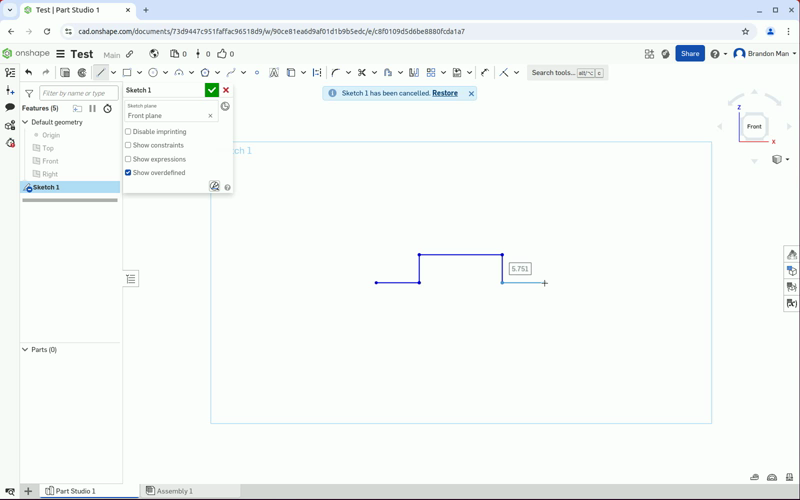
key_up(shift)
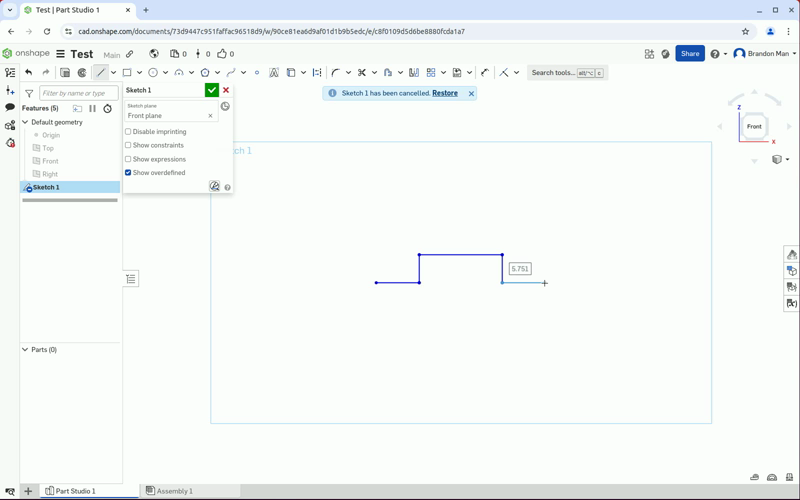
key_down(shift)
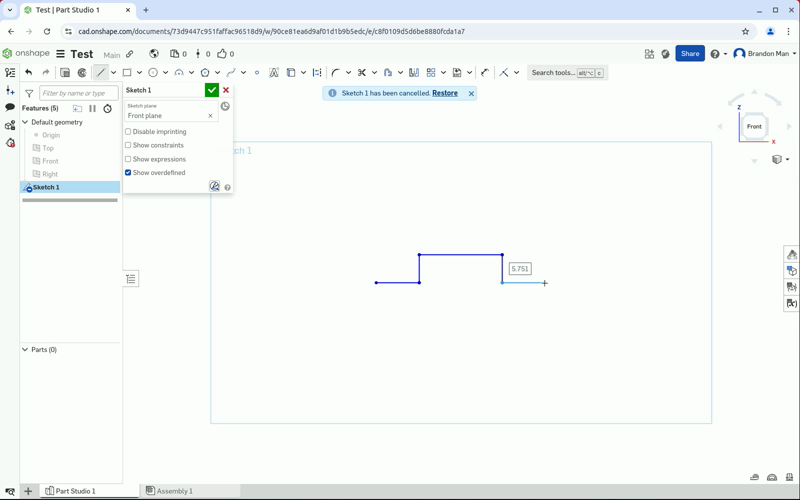
mouse_move(461, 198)
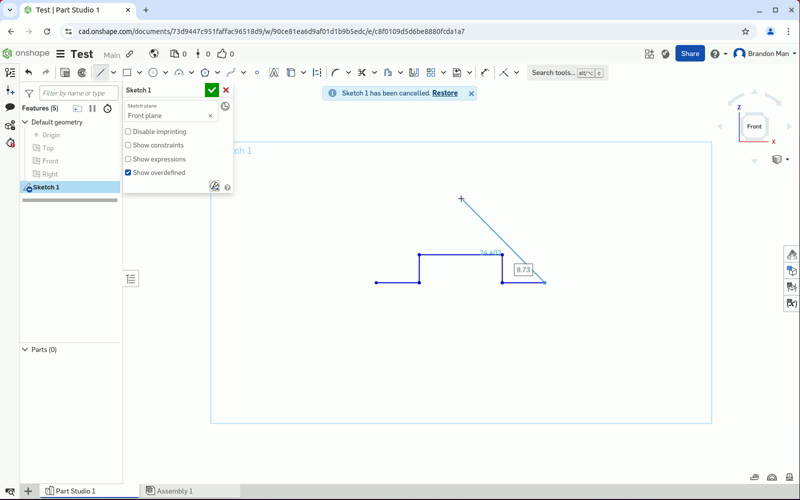
click(461, 198)
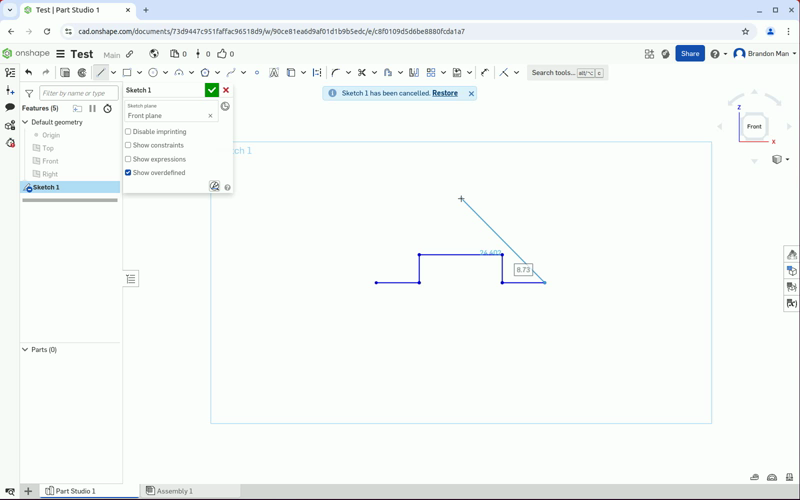
key_up(shift)
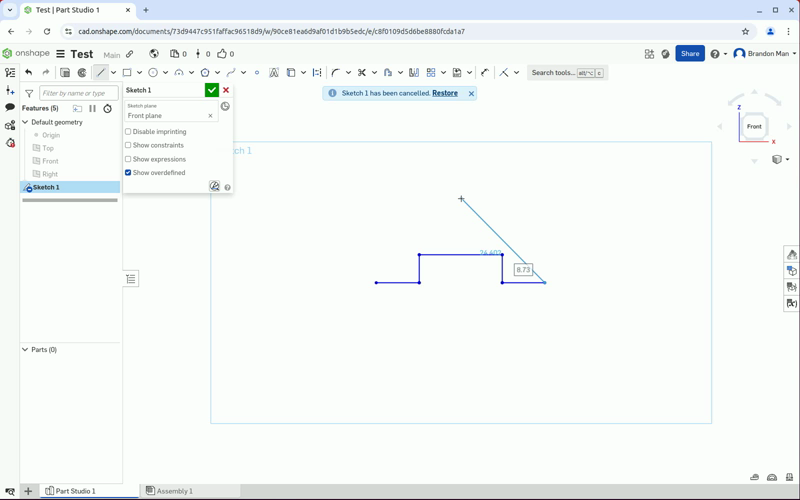
key_down(shift)
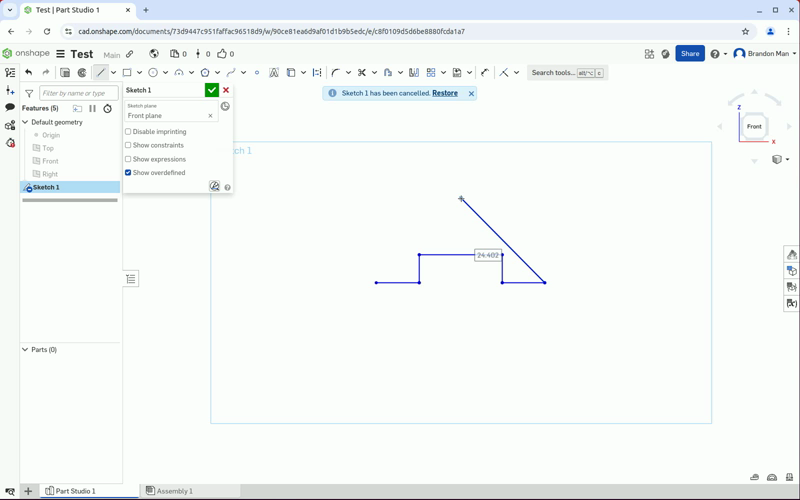
mouse_move(376, 282)
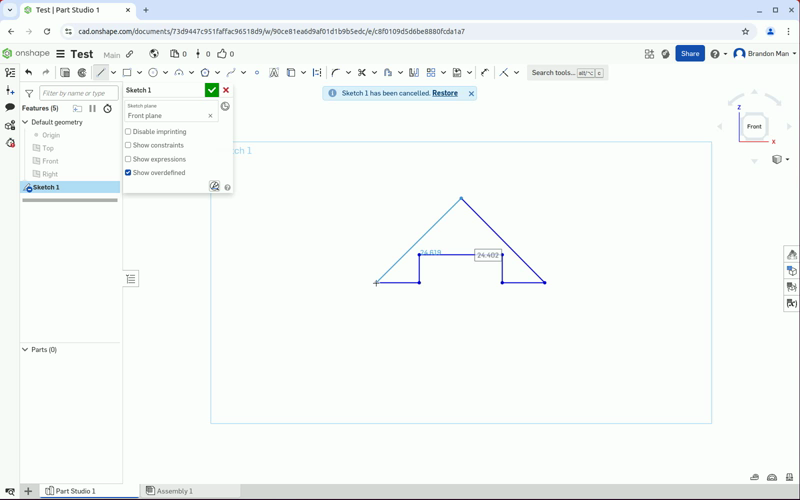
key_up(shift)
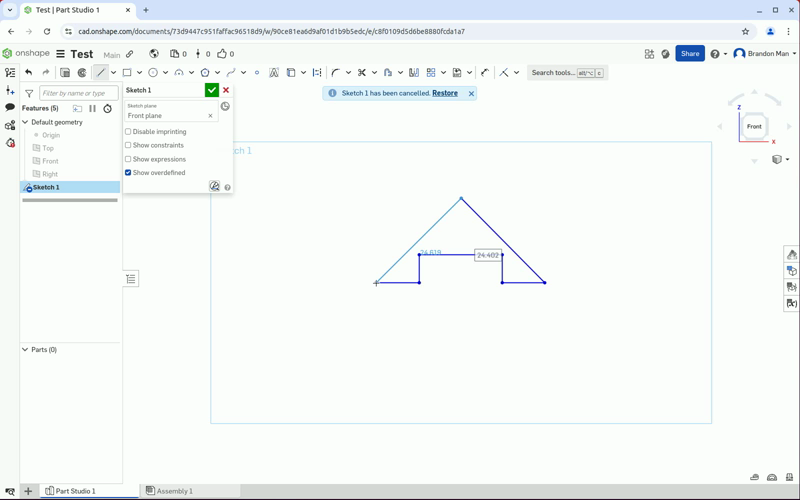
click(376, 282)
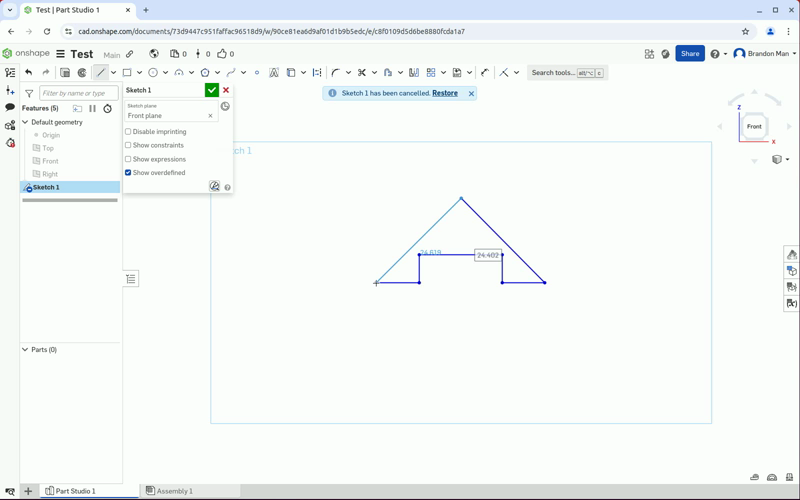
key(esc)
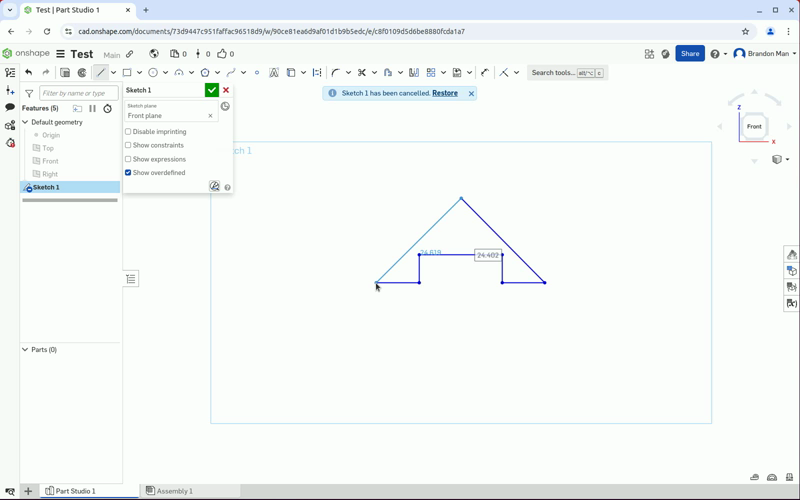
mouse_move(471, 243)
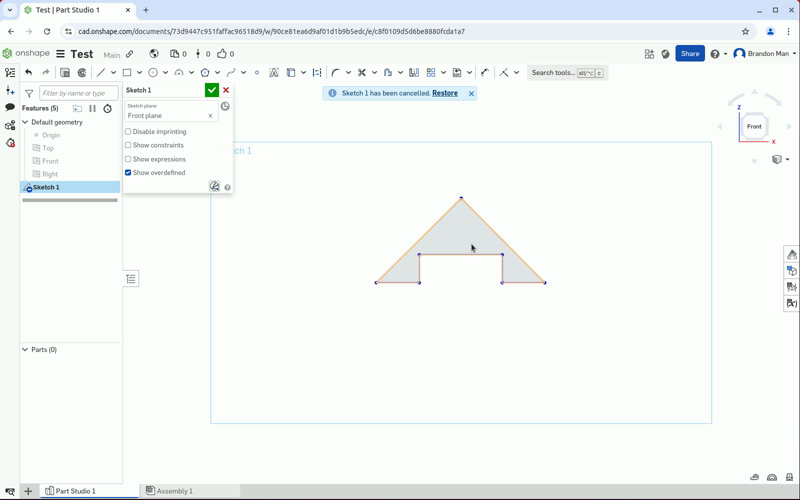
click(471, 243)
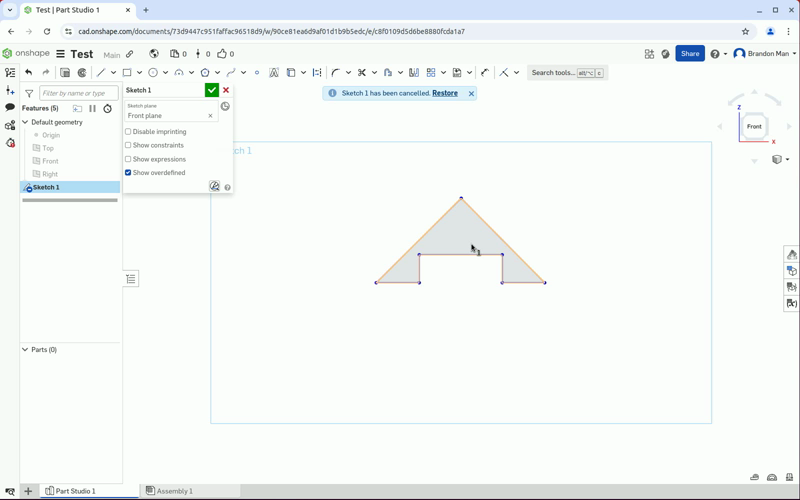
mouse_move(73, 352)
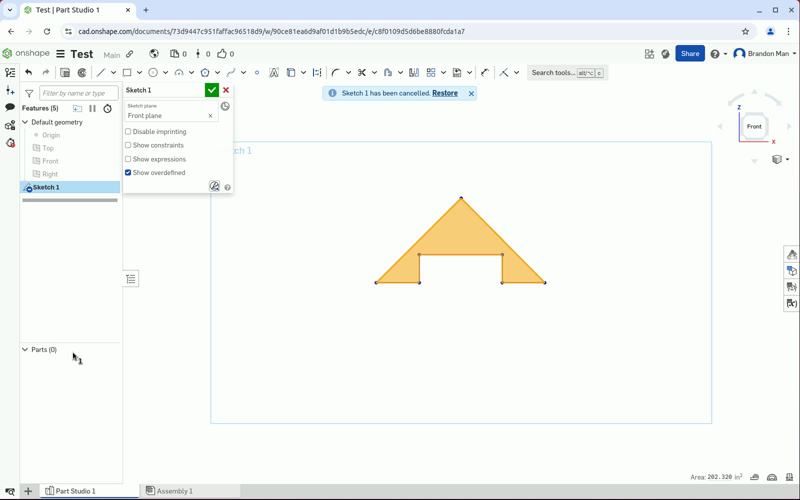
key(shift+y)
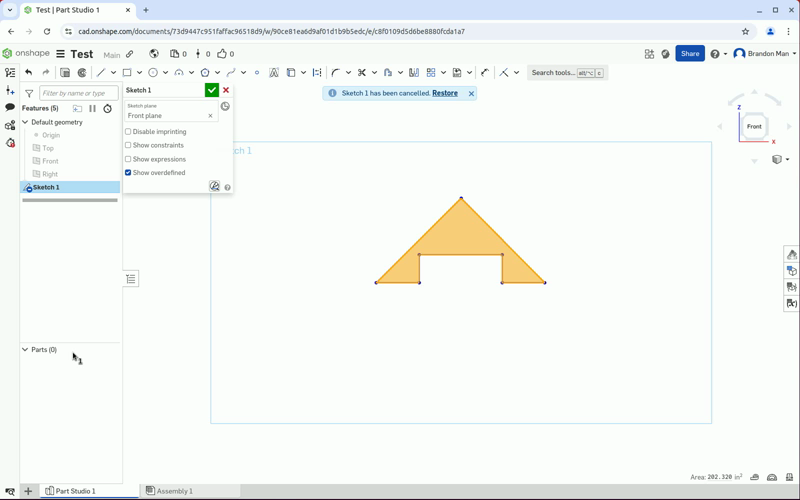
key(shift+e)
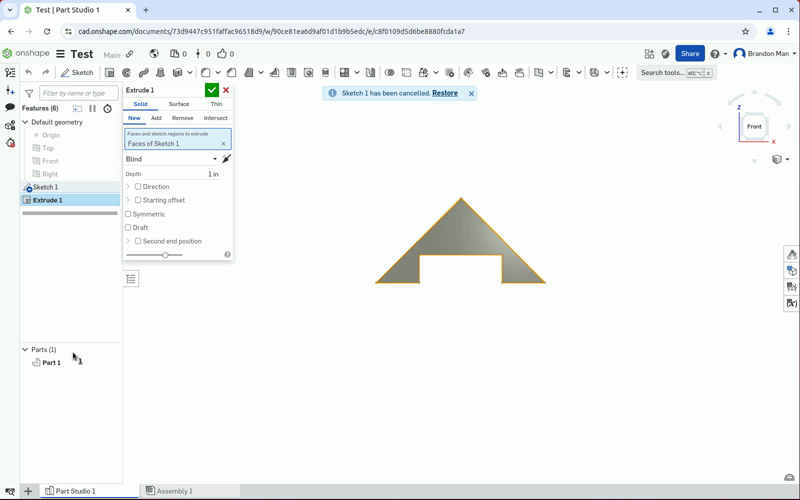
mouse_move(143, 106)
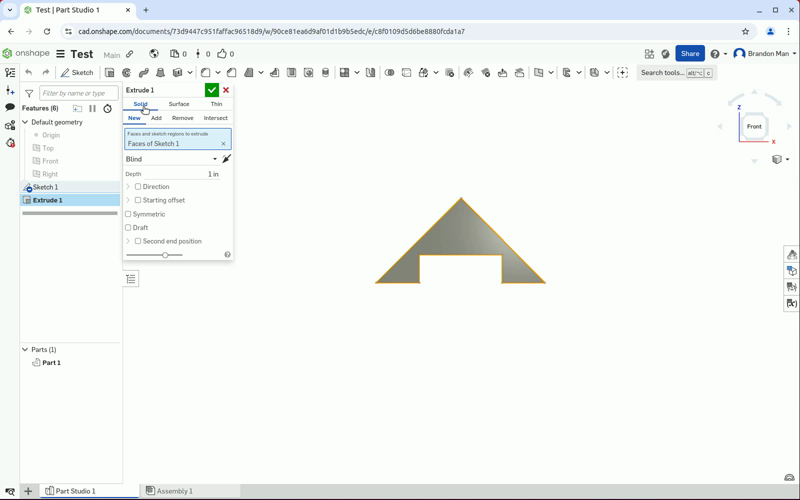
click(143, 106)
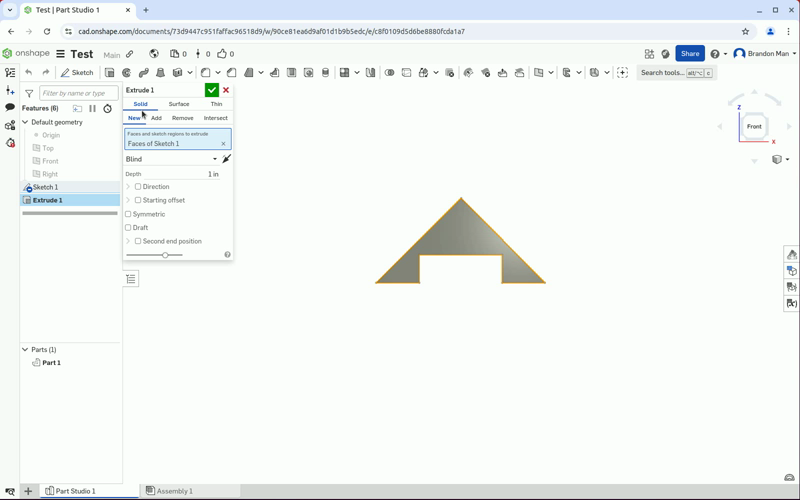
mouse_move(137, 120)
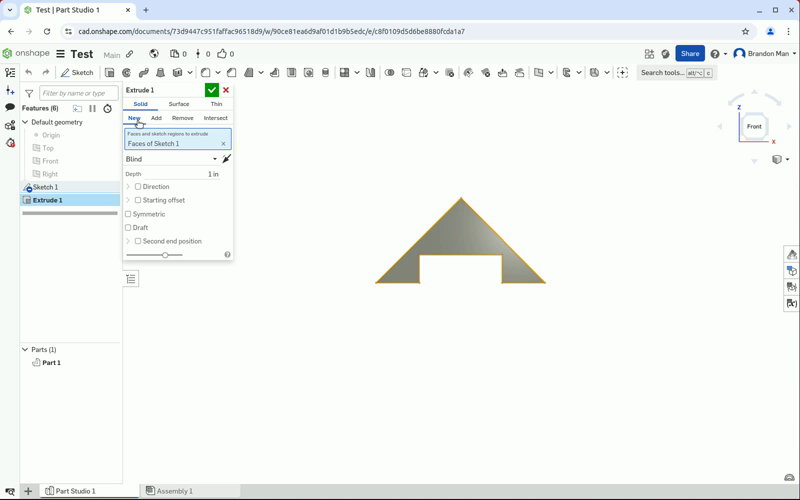
click(137, 120)
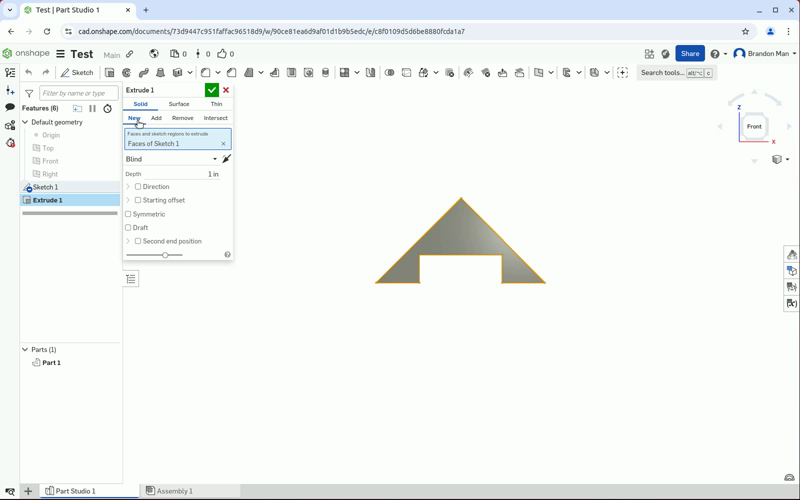
key(tab, 4)
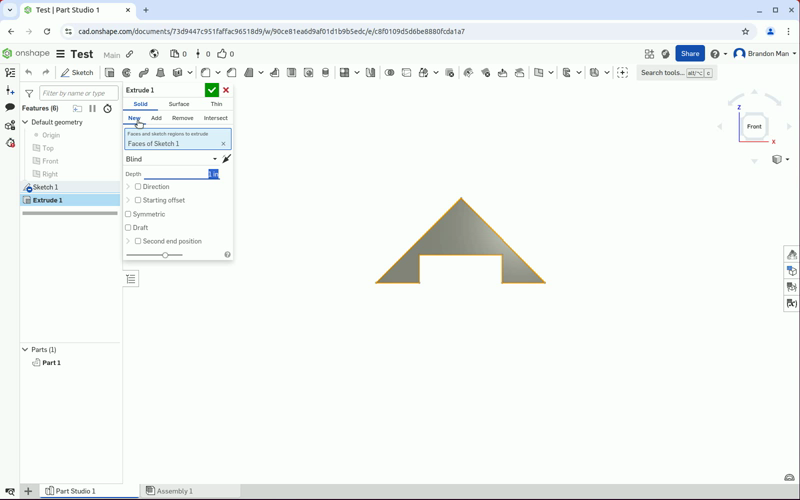
text(17.331)
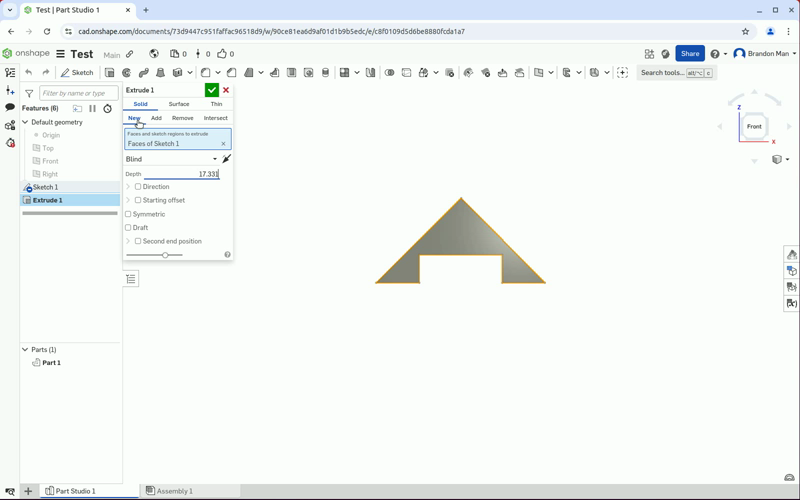
key(enter)
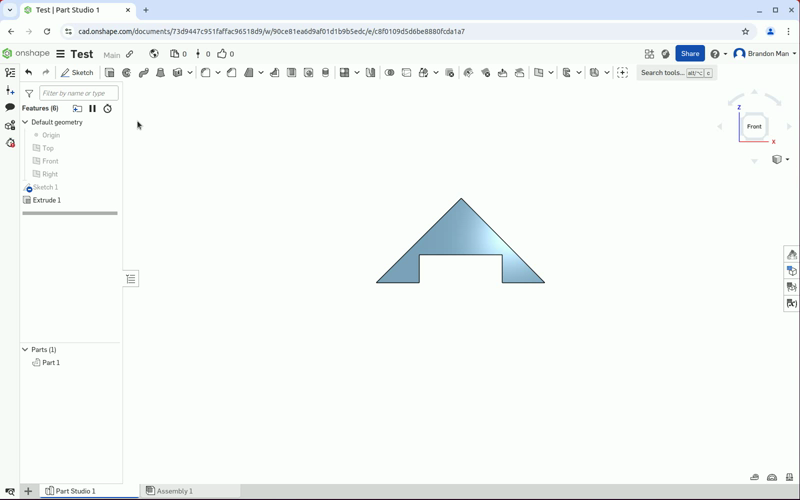
key(shift+h)
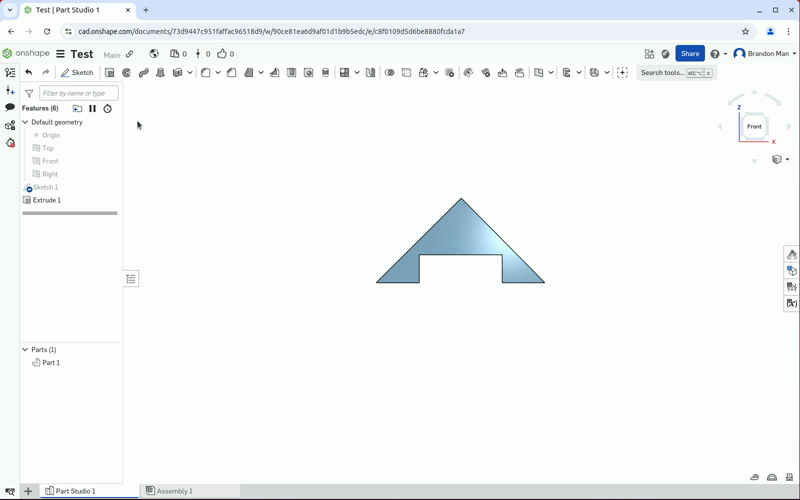
key(shift+h)
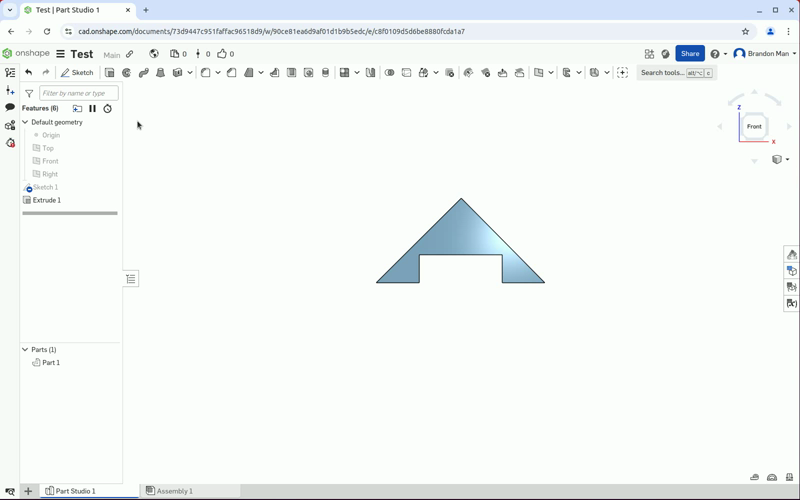
mouse_move(73, 189)
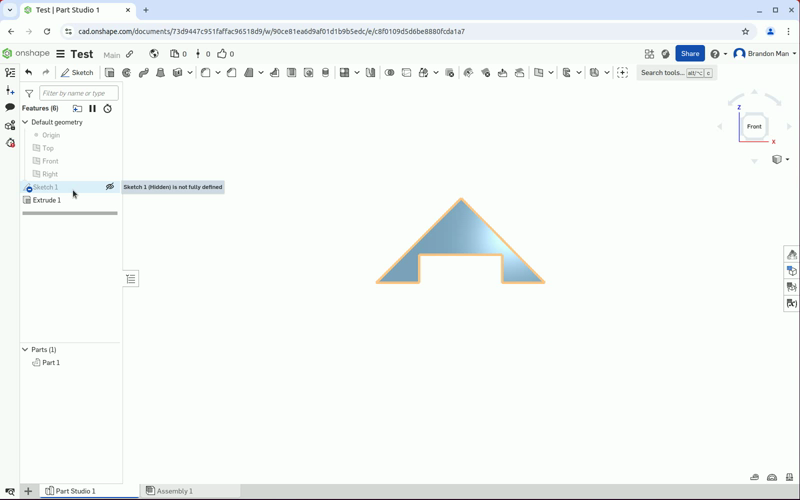
click(73, 189)
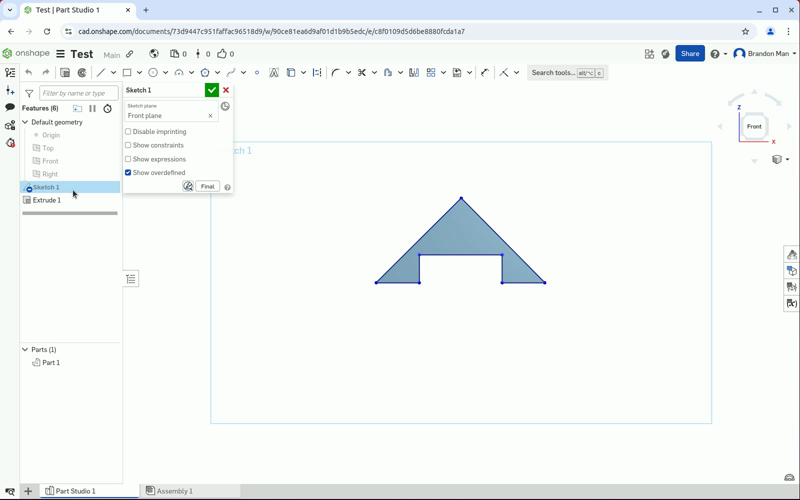
mouse_move(229, 92)
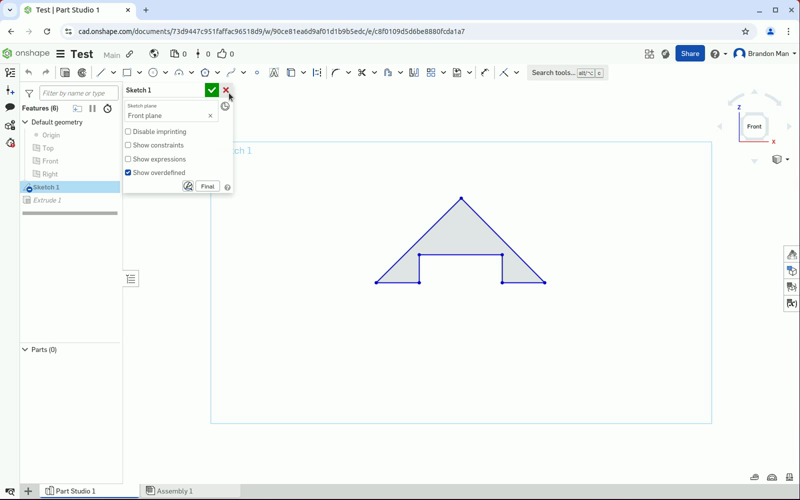
click(229, 92)
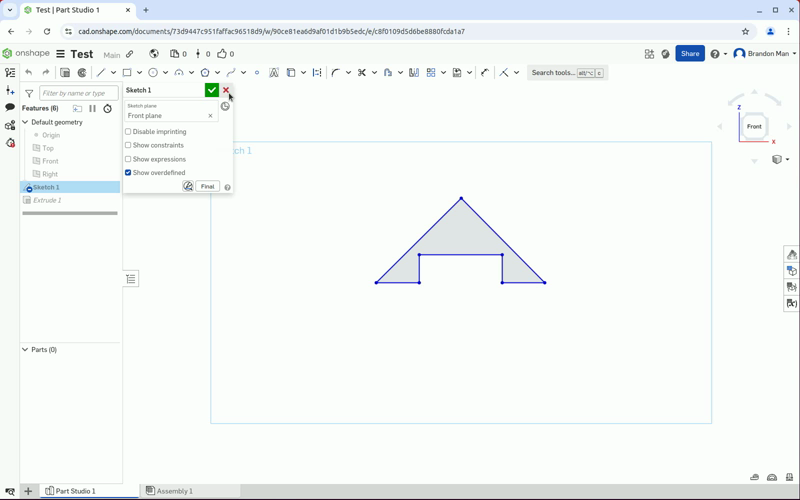
key(shift+s)
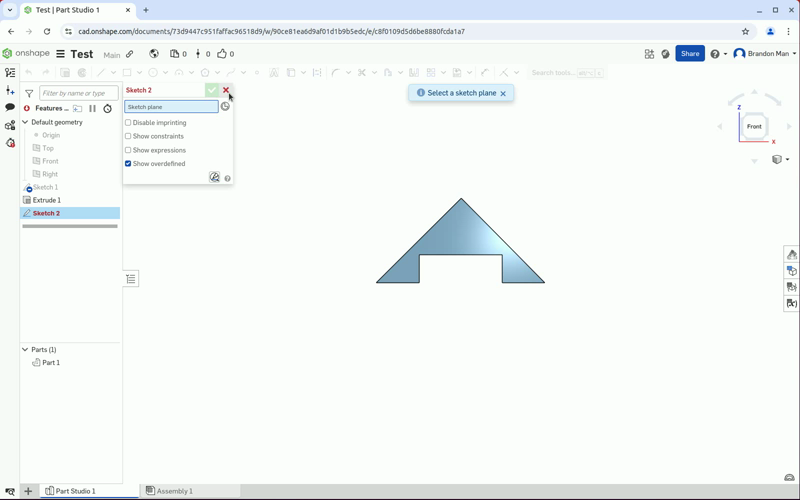
mouse_move(73, 163)
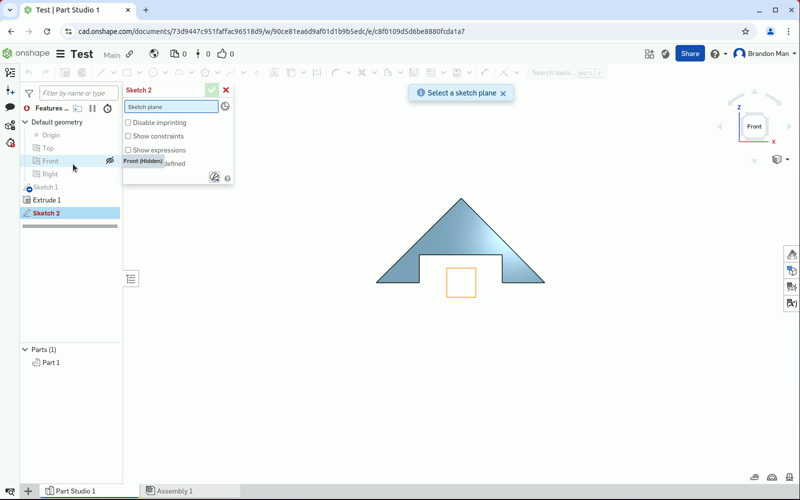
click(73, 163)
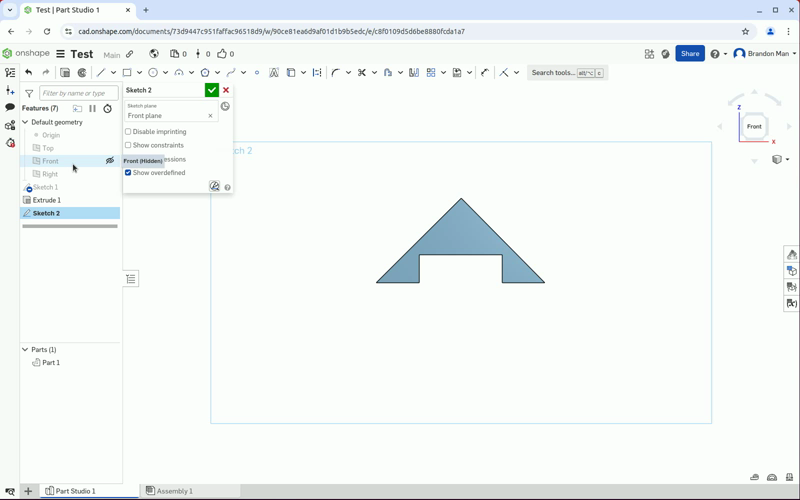
mouse_move(73, 352)
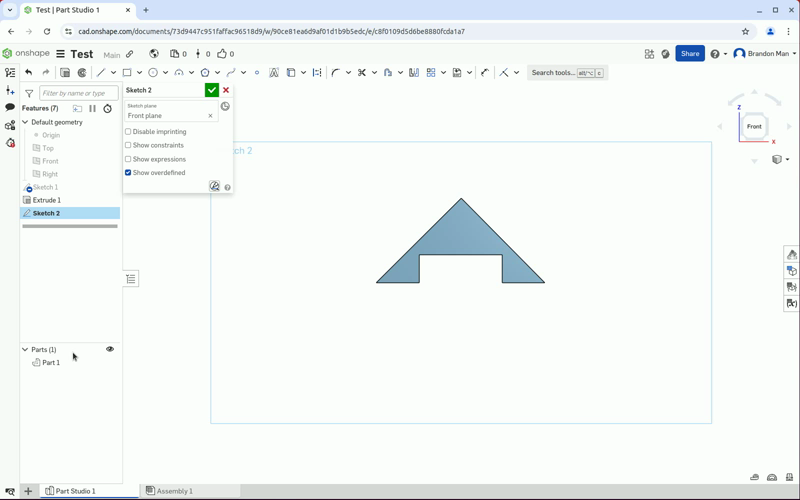
key(y)
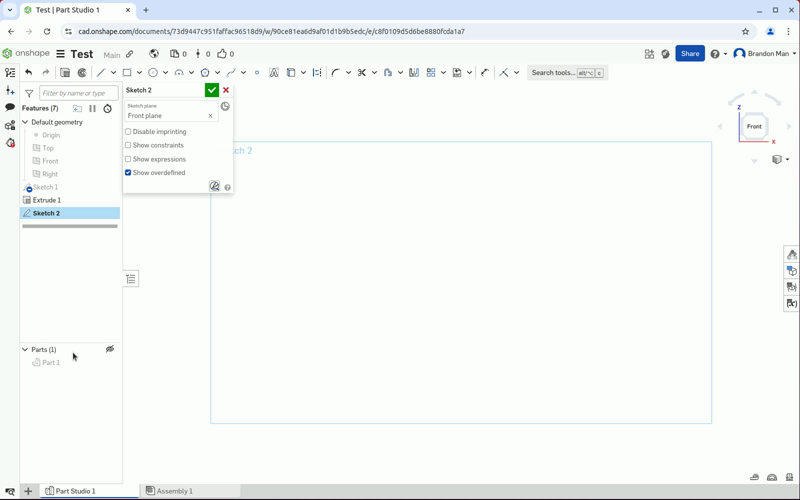
key(l)
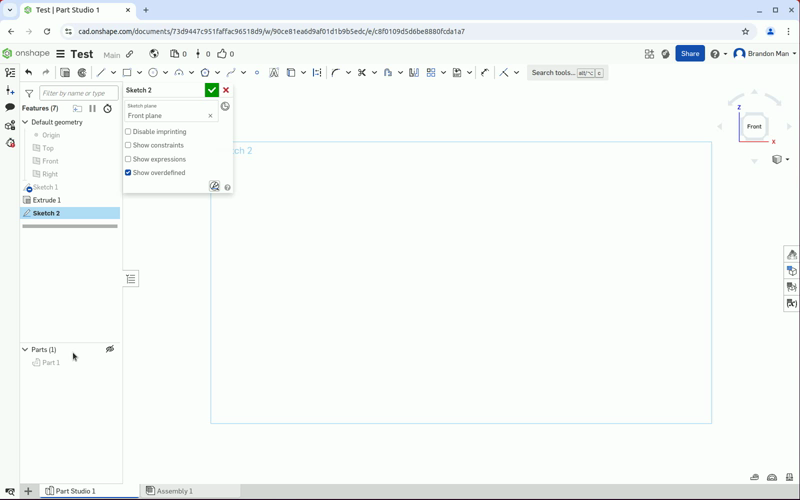
key_down(shift)
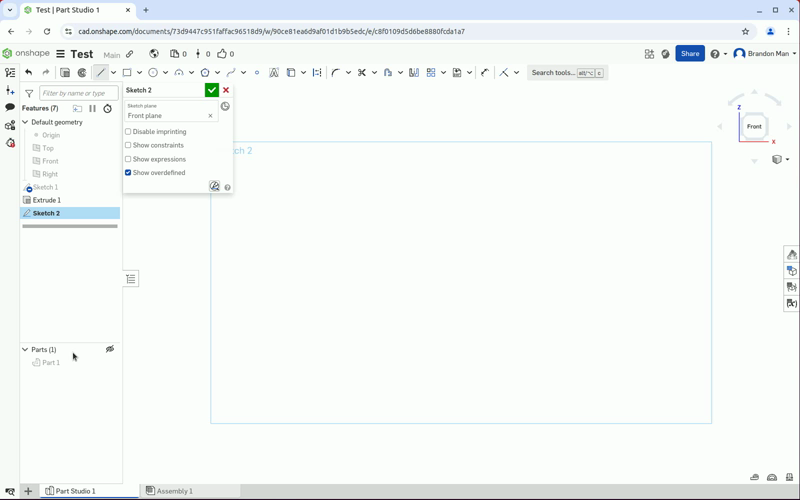
mouse_move(376, 282)
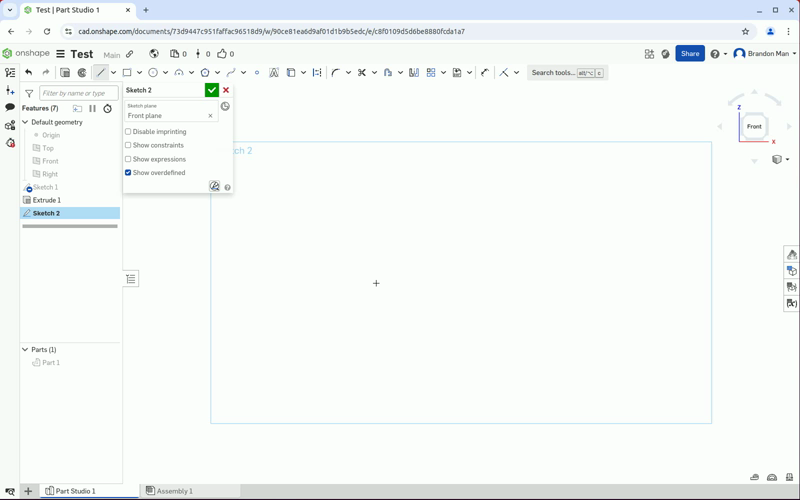
click(376, 282)
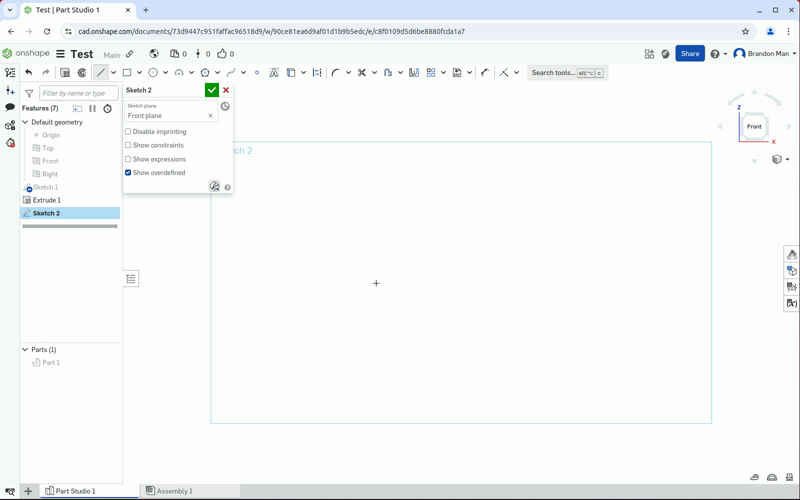
key_up(shift)
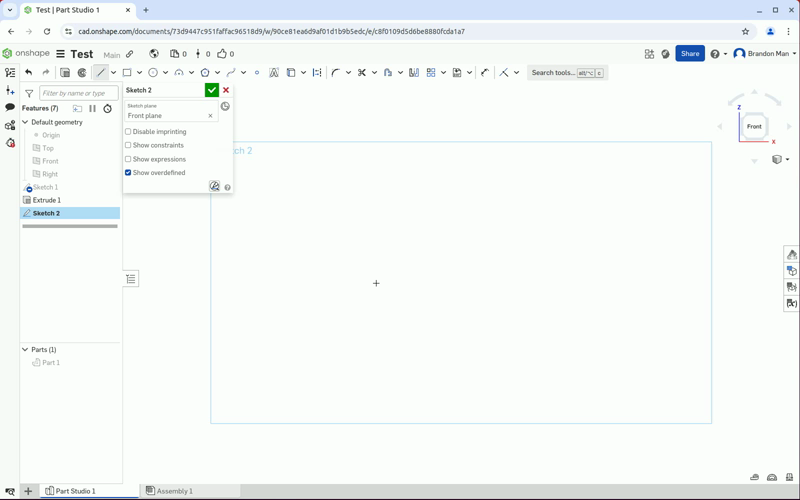
key_down(shift)
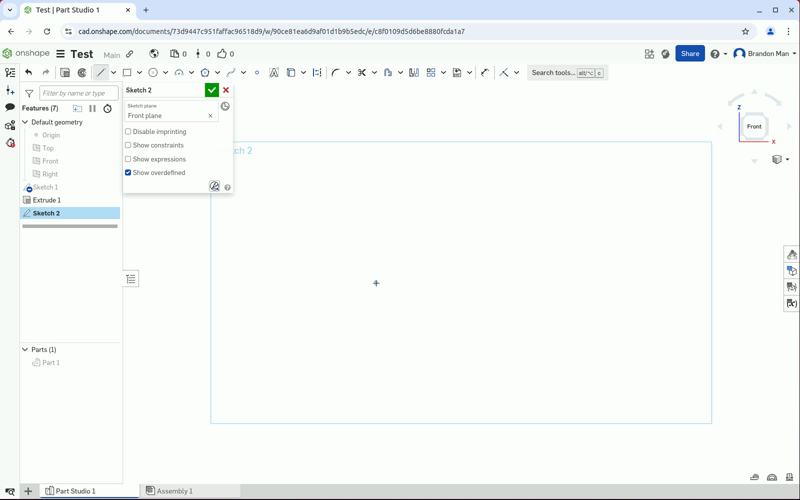
mouse_move(461, 198)
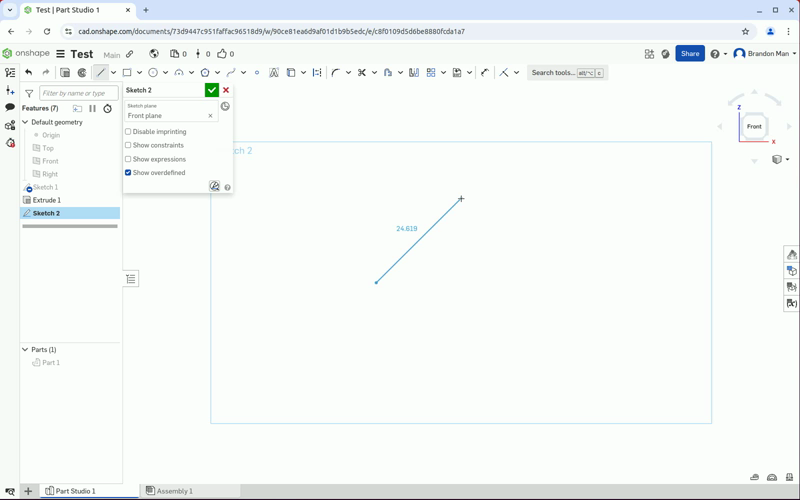
click(461, 198)
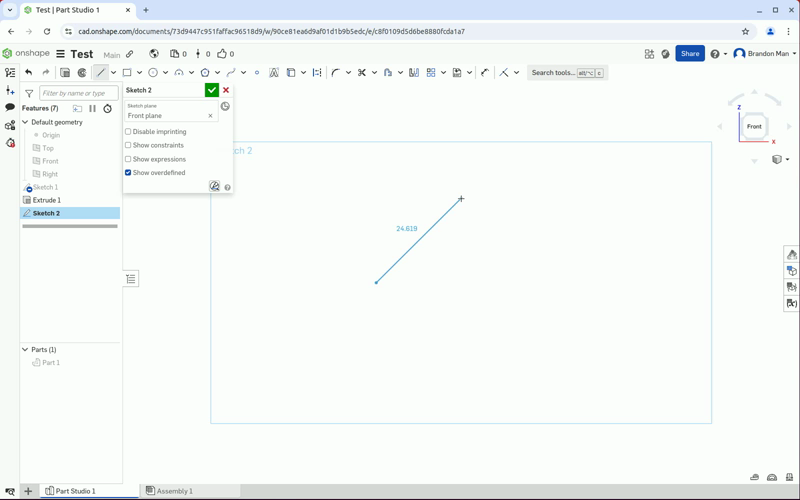
key_up(shift)
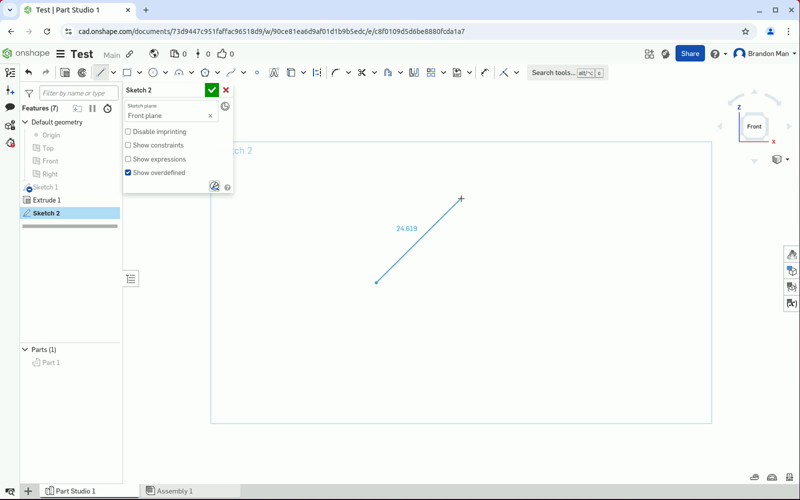
key_down(shift)
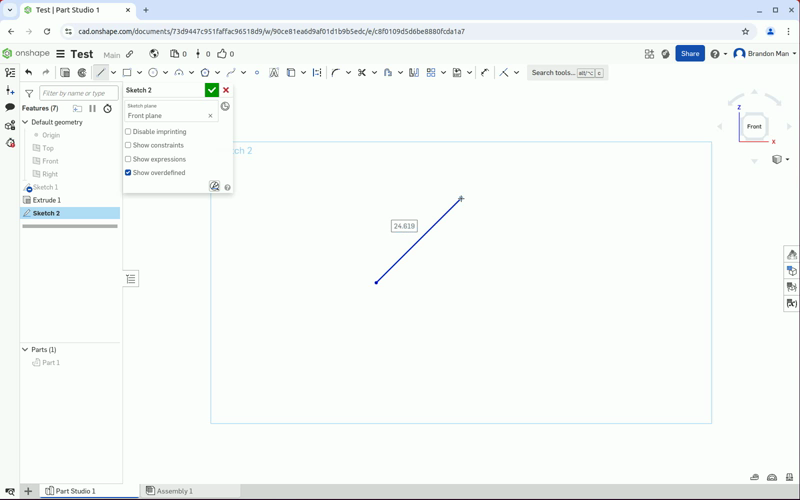
mouse_move(544, 282)
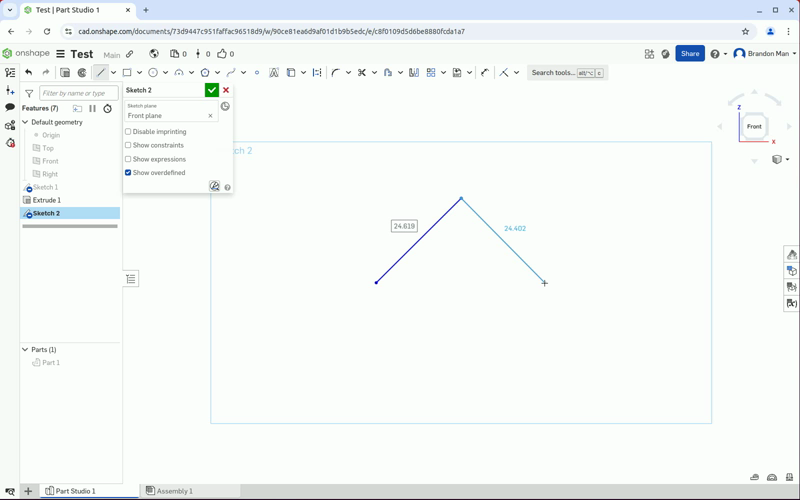
click(544, 282)
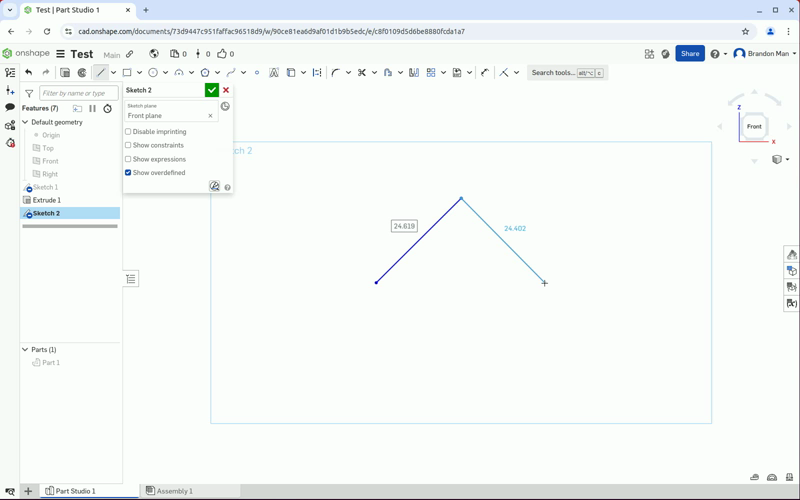
key_up(shift)
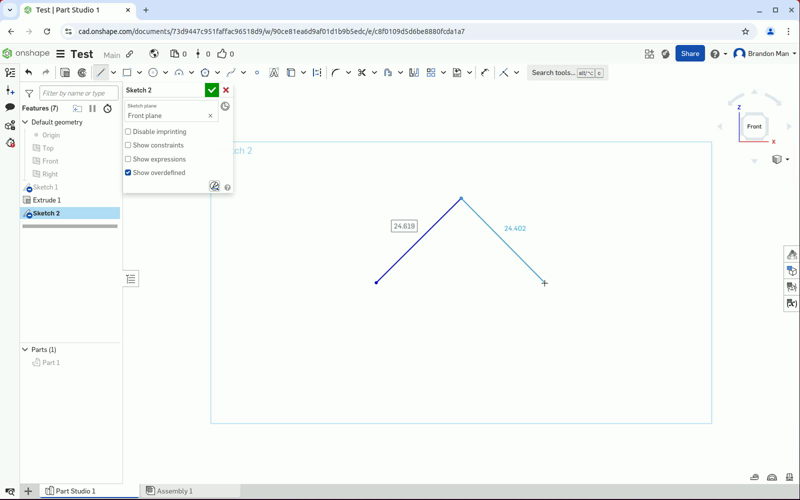
key_down(shift)
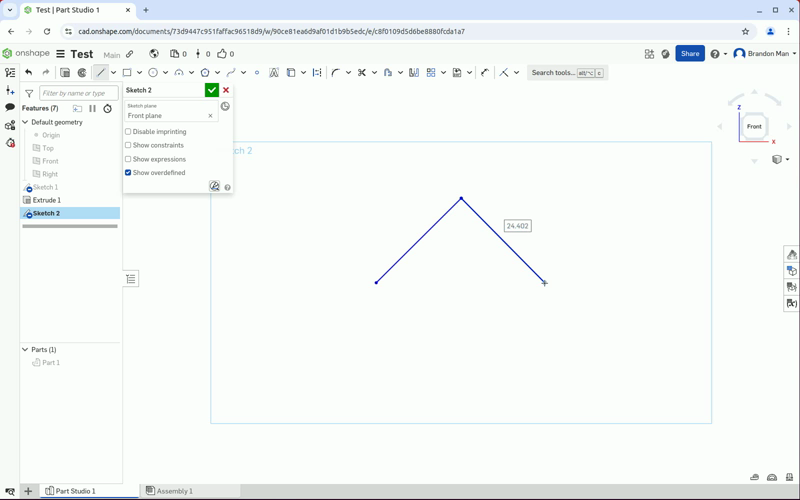
mouse_move(574, 282)
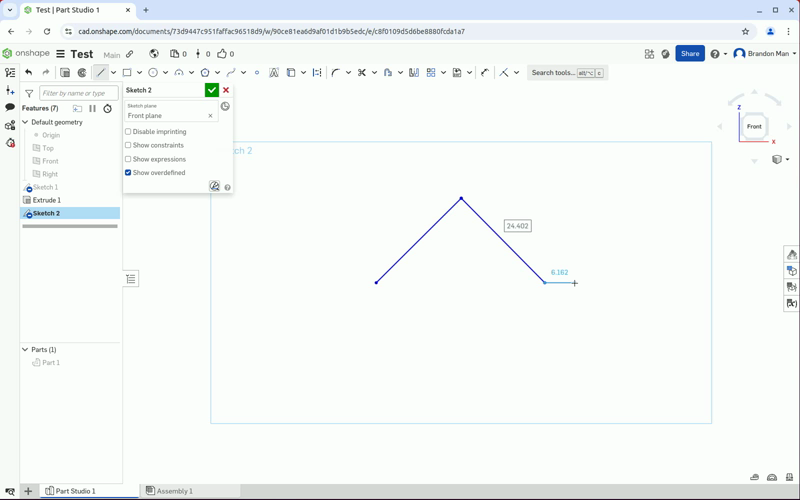
mouse_move(544, 226)
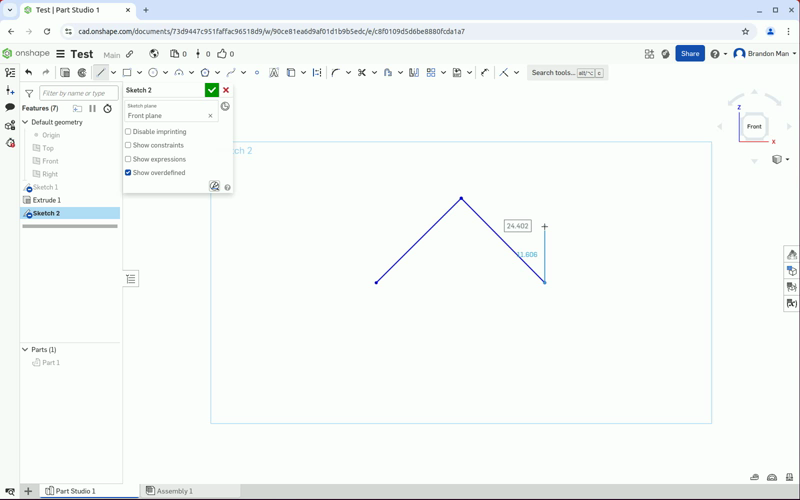
click(544, 226)
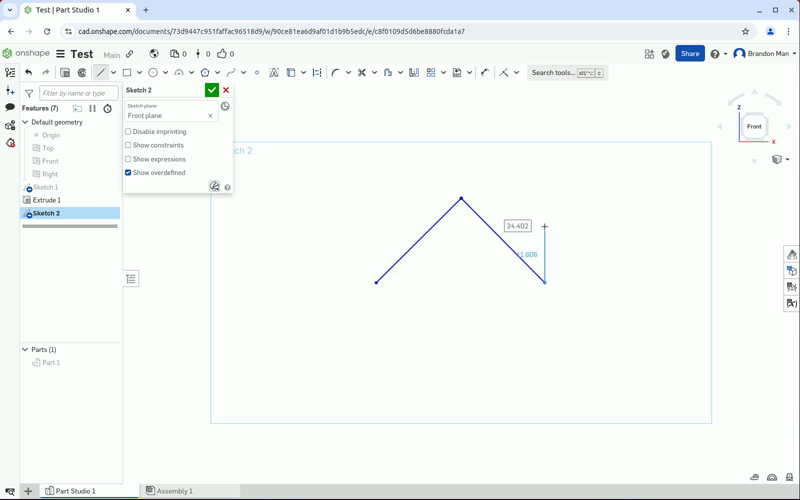
key_up(shift)
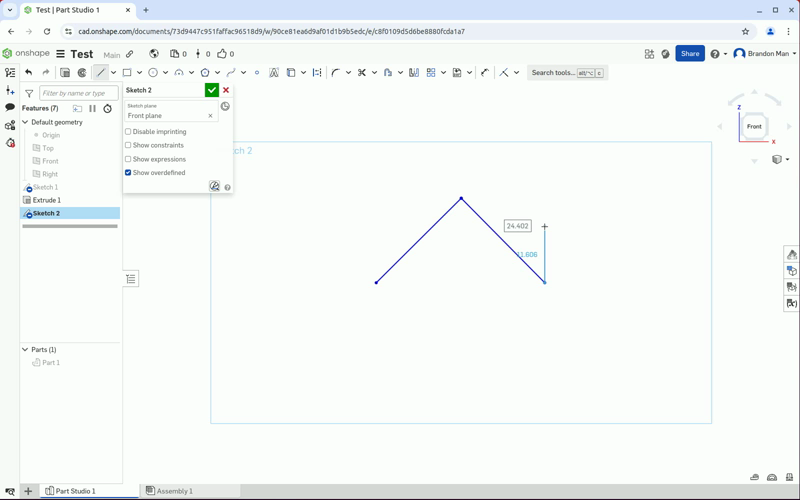
key_down(shift)
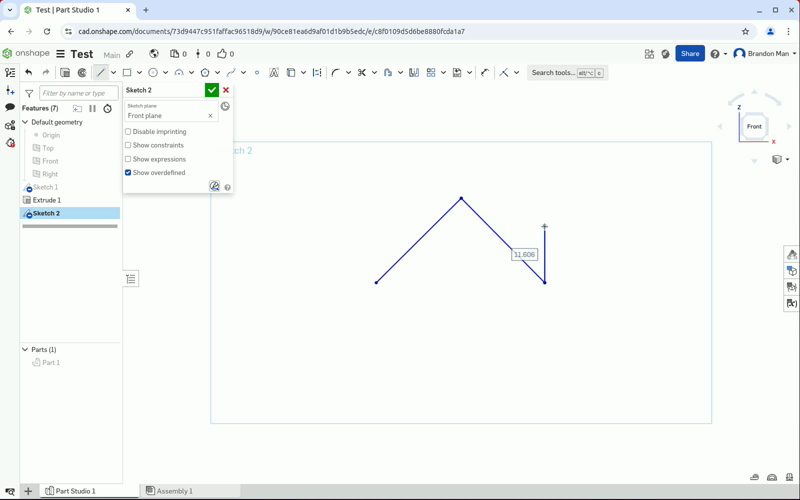
mouse_move(488, 171)
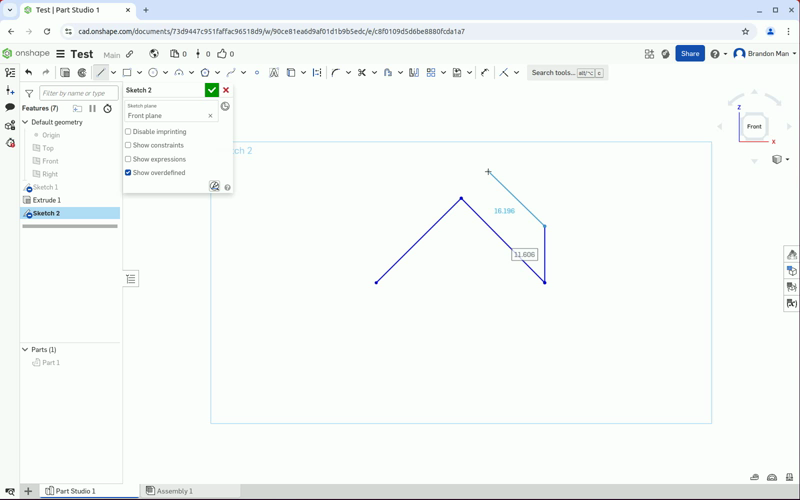
click(488, 171)
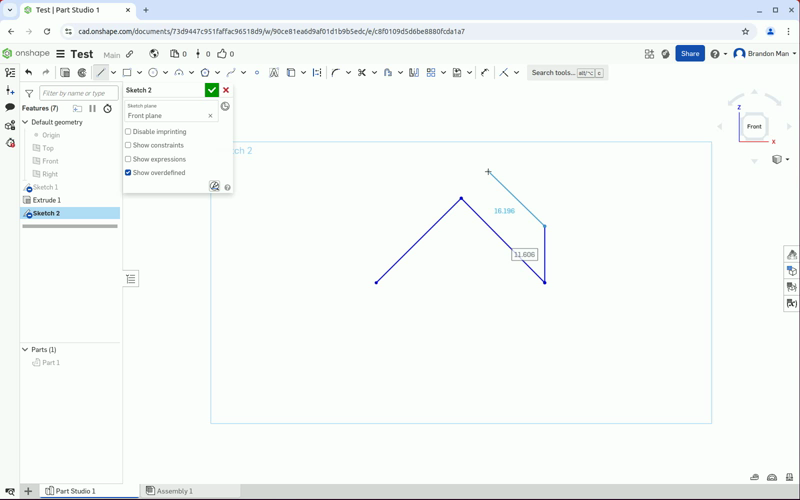
key_up(shift)
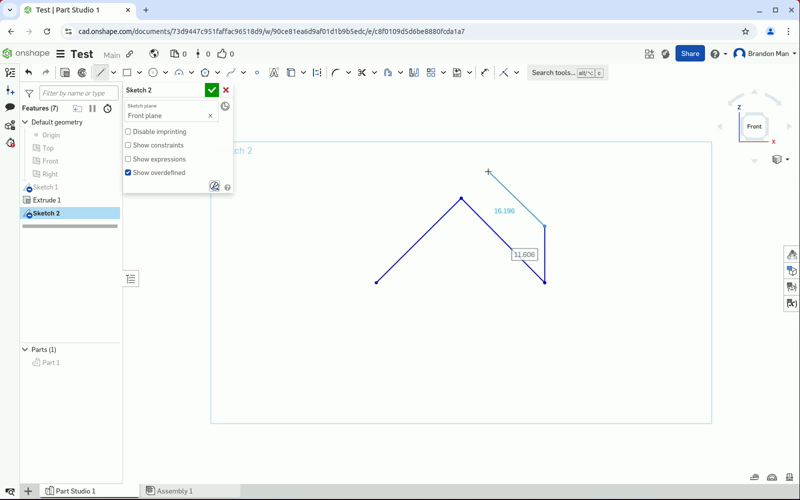
key_down(shift)
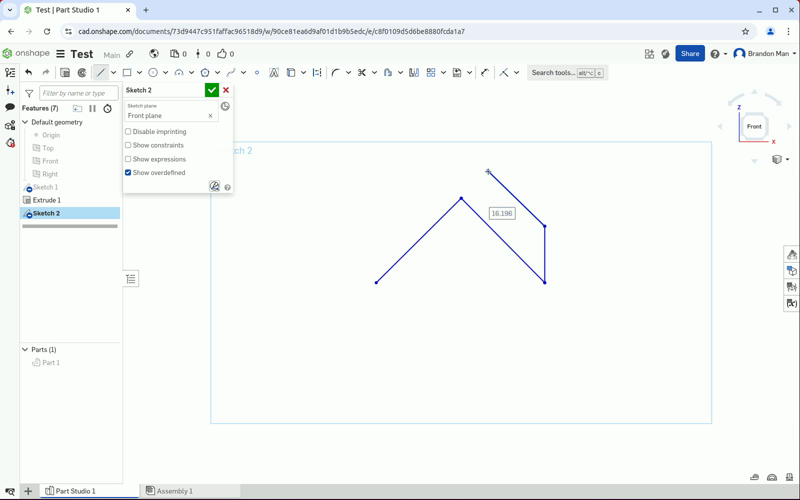
mouse_move(518, 171)
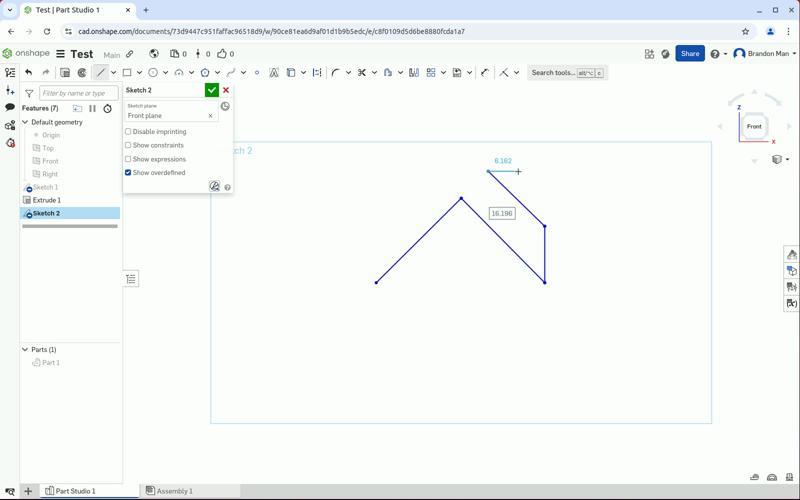
mouse_move(433, 171)
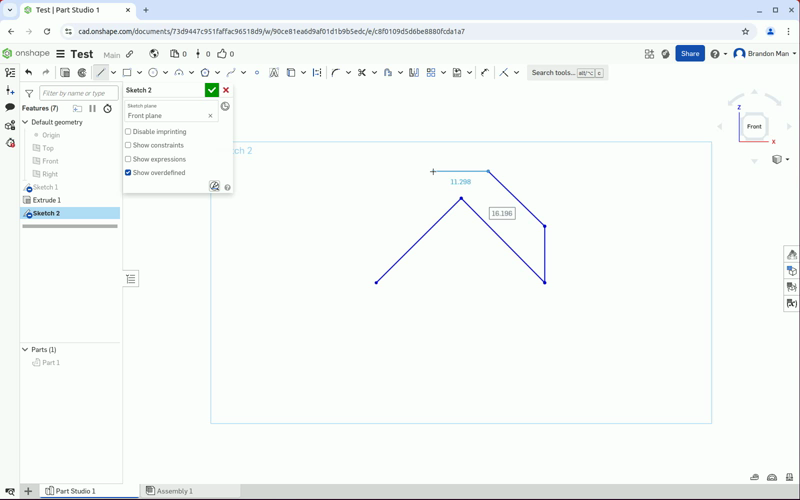
click(433, 171)
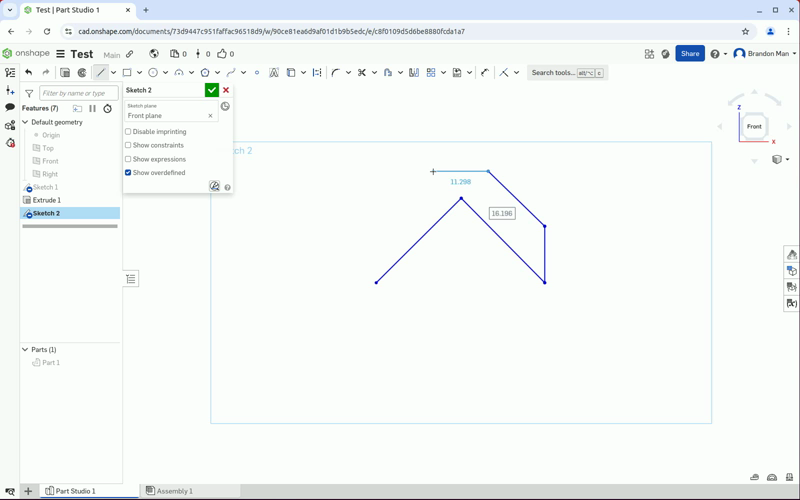
key_up(shift)
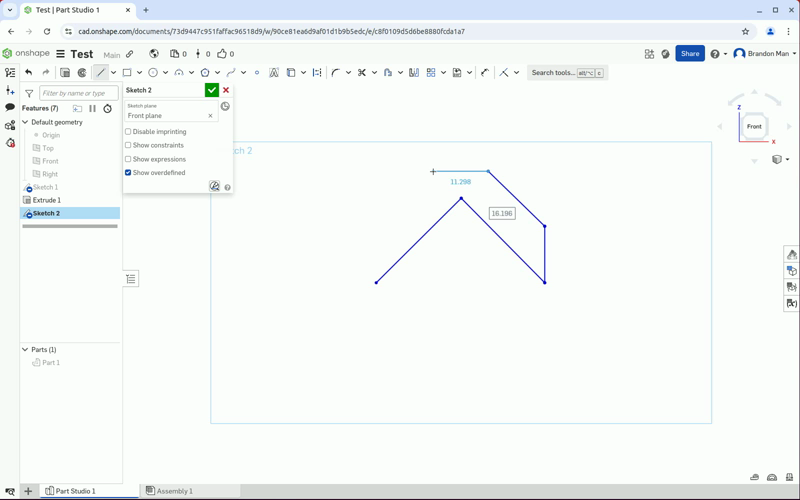
key_down(shift)
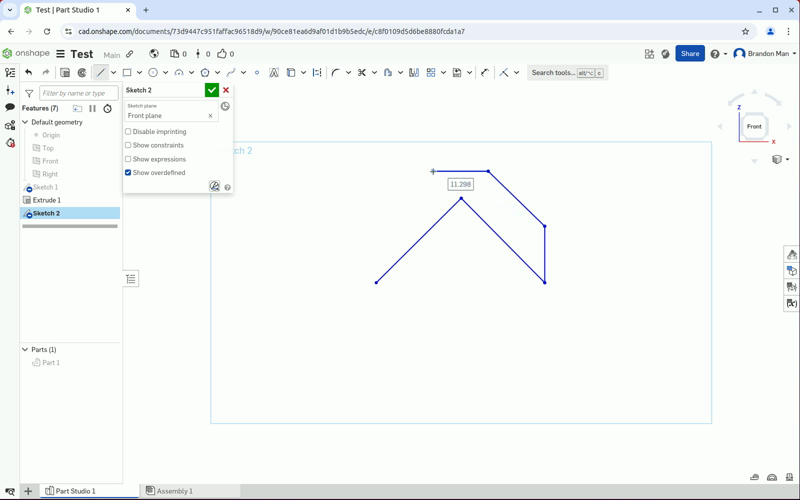
mouse_move(376, 226)
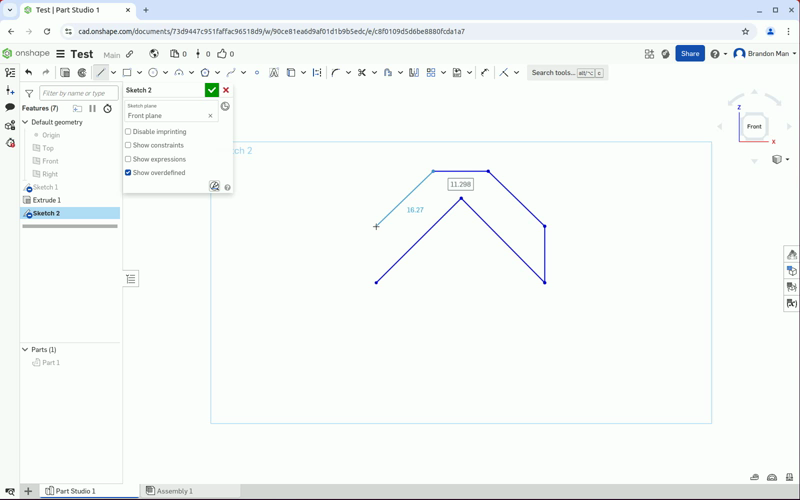
click(376, 226)
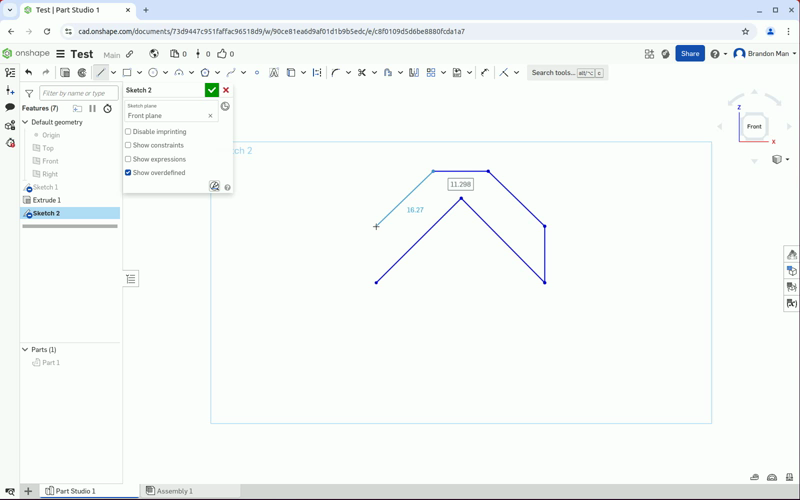
key_up(shift)
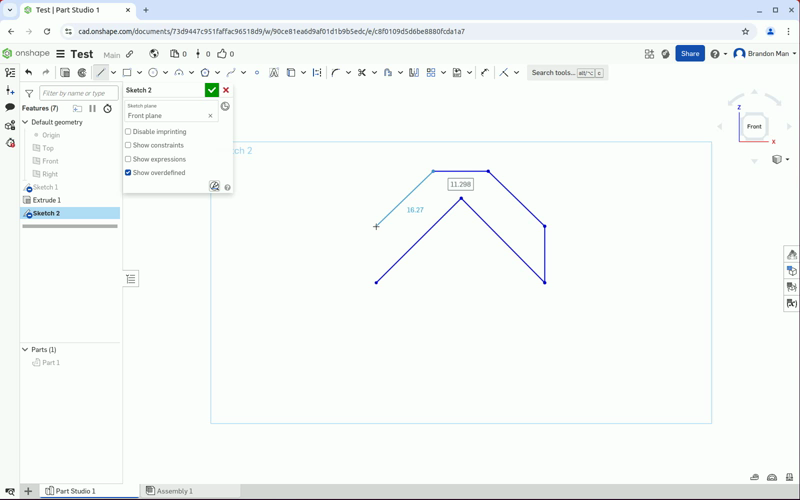
mouse_move(406, 226)
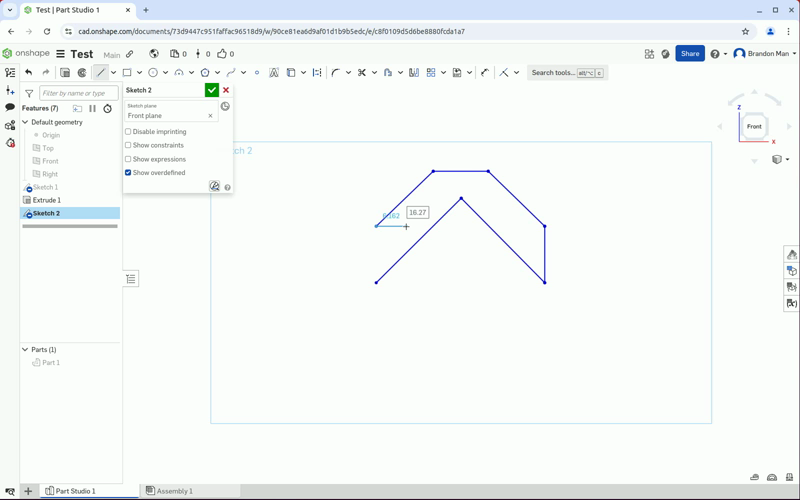
key_down(shift)
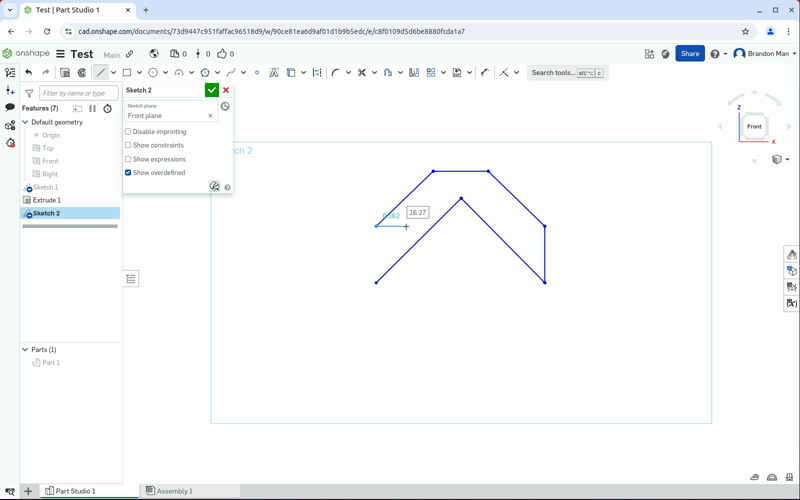
mouse_move(376, 282)
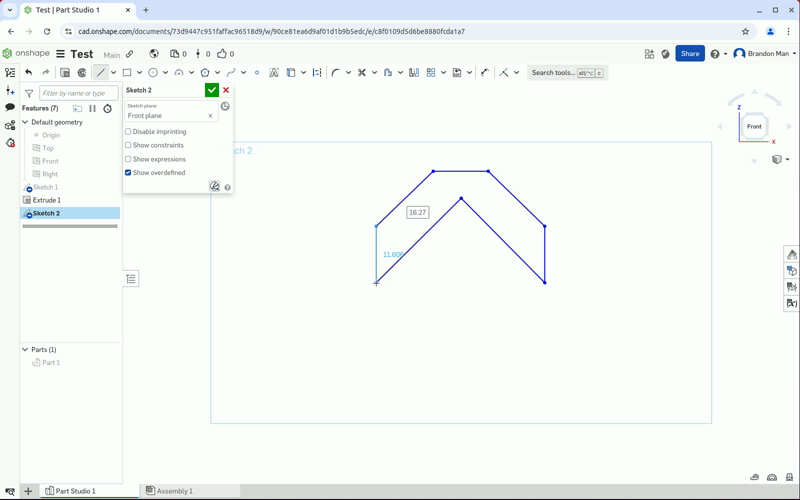
key_up(shift)
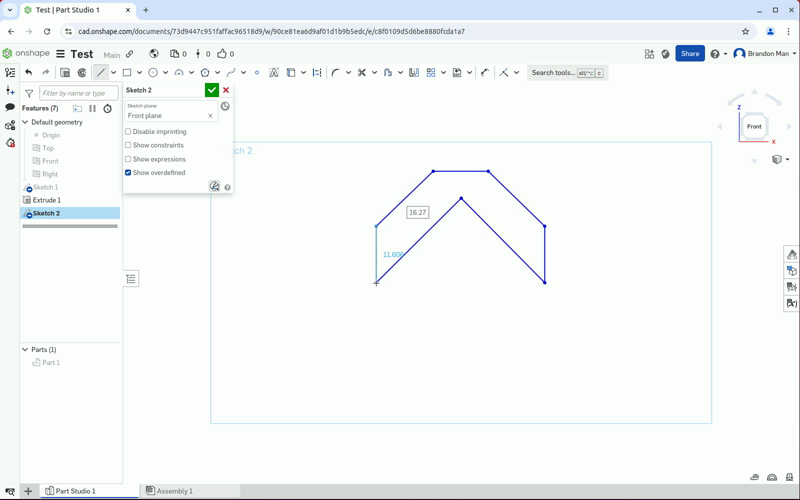
click(376, 282)
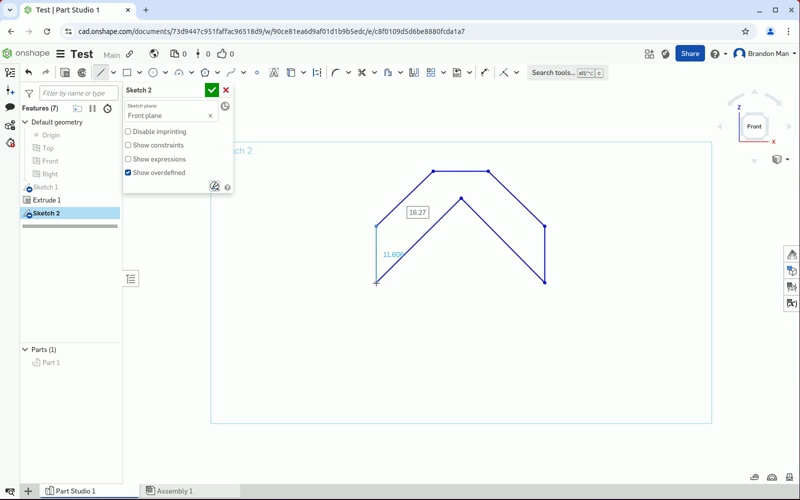
key(esc)
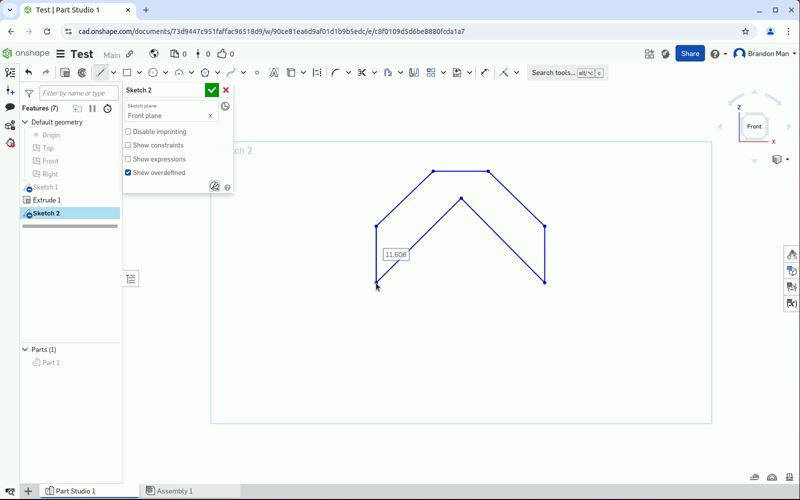
mouse_move(394, 235)
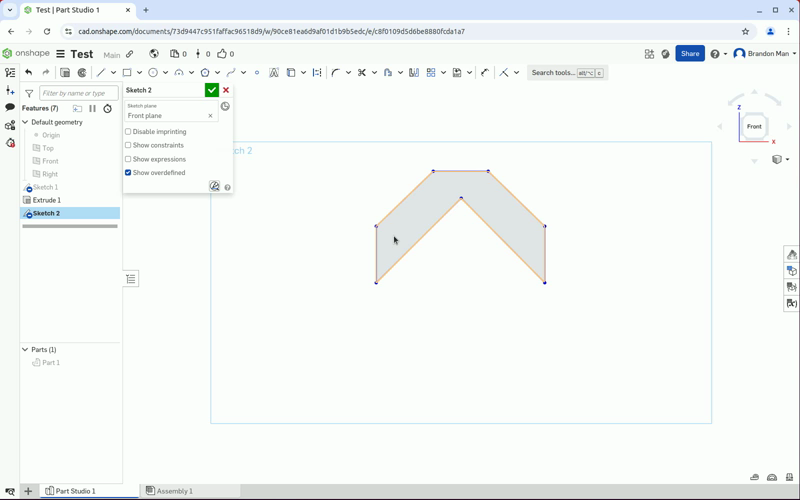
click(394, 235)
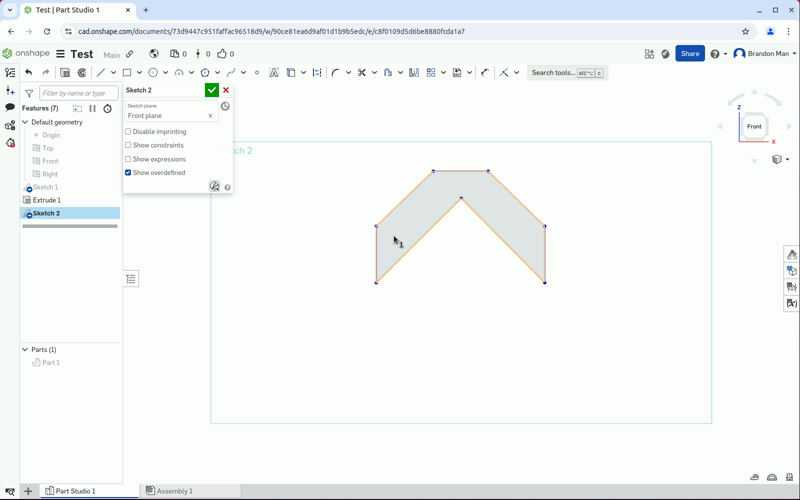
mouse_move(73, 352)
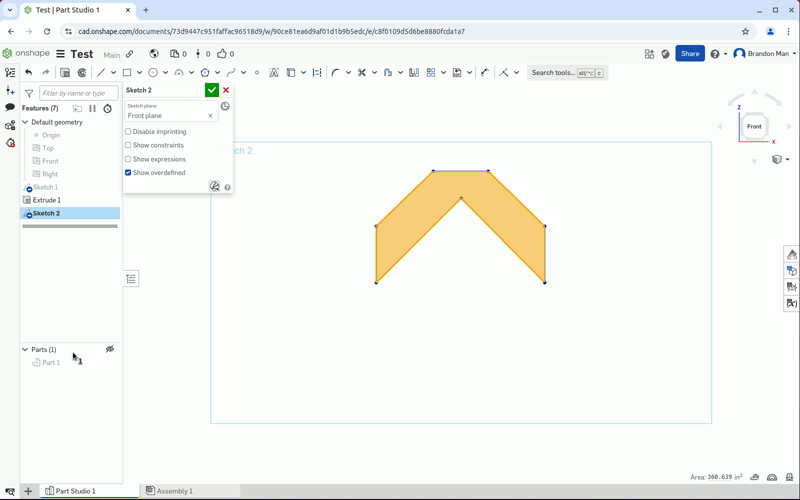
key(shift+y)
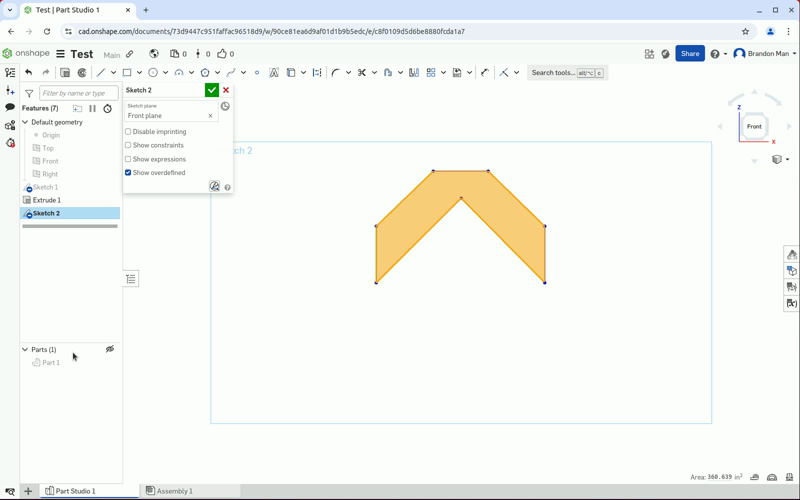
key(shift+e)
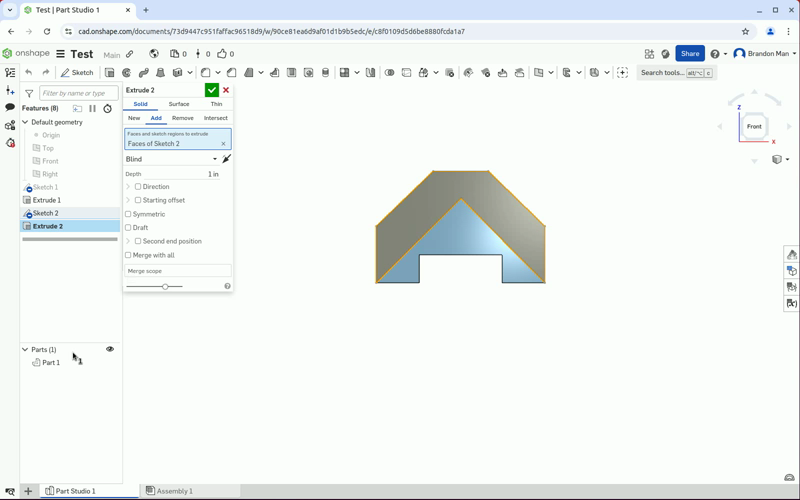
mouse_move(143, 106)
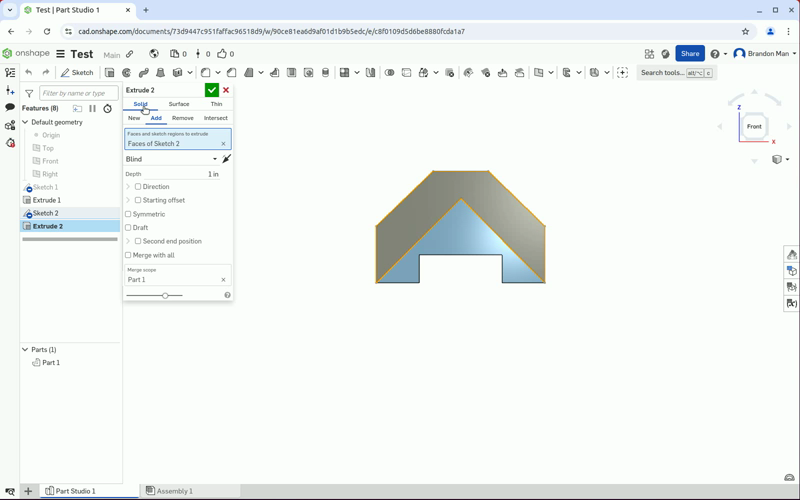
click(143, 106)
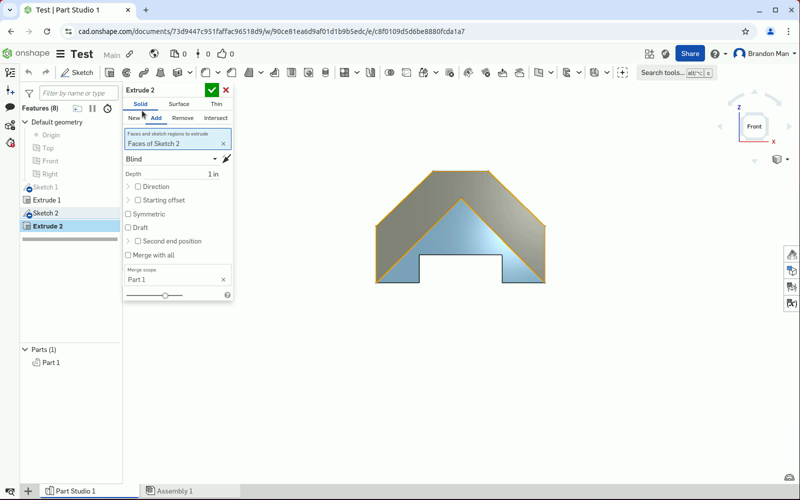
mouse_move(137, 120)
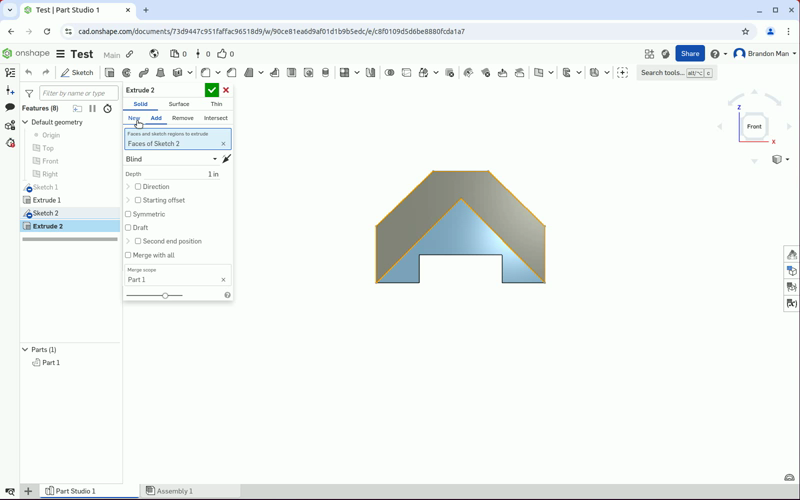
click(137, 120)
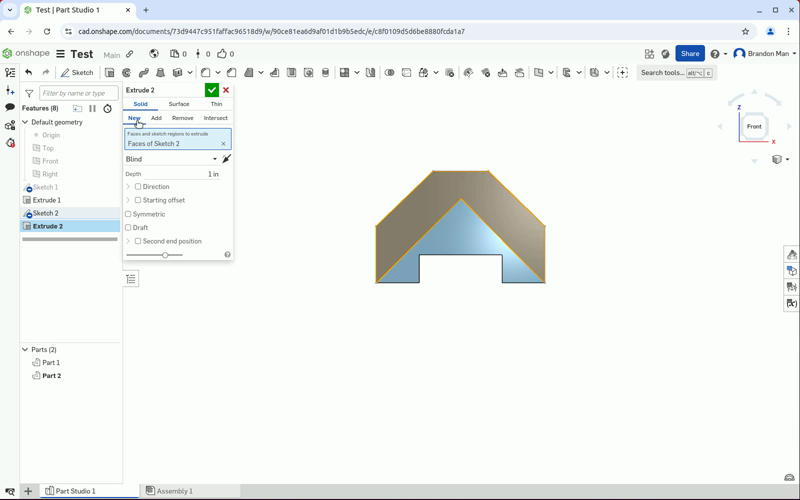
key(tab, 4)
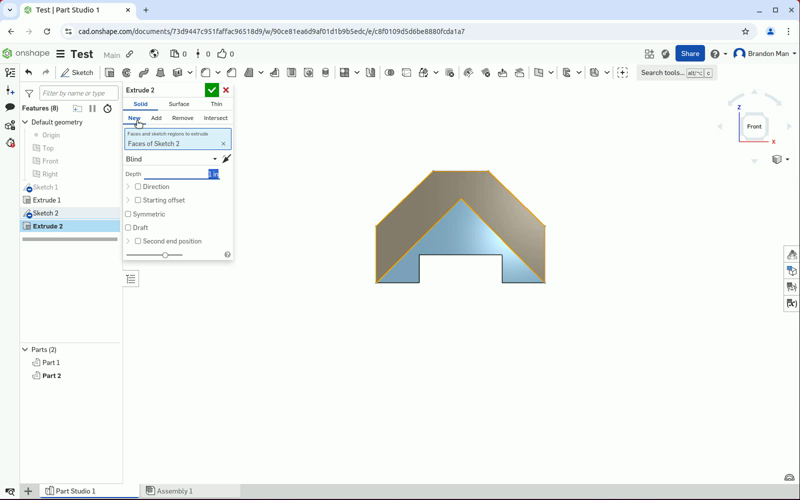
text(-5.777)
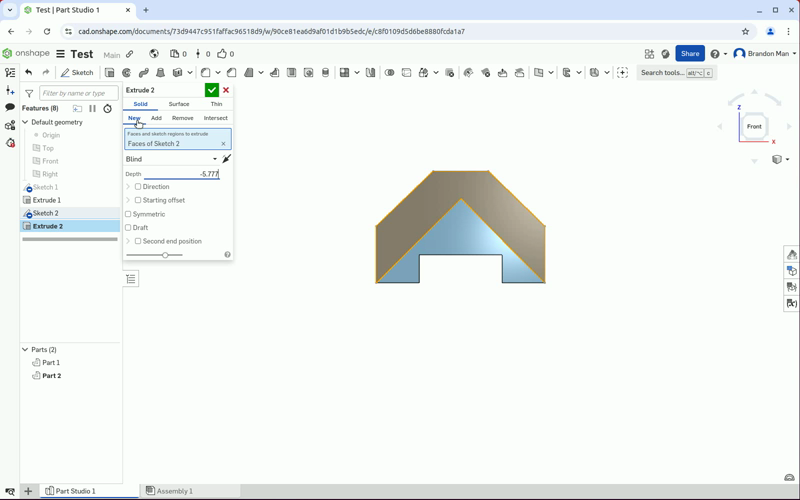
key(enter)
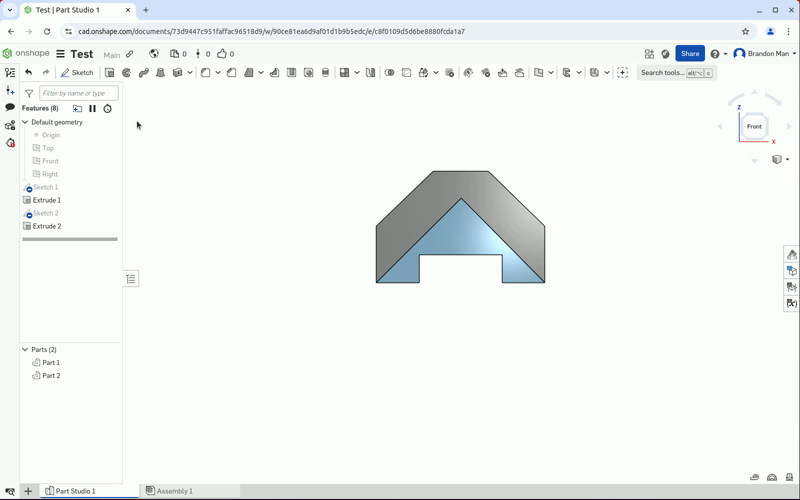
key(shift+h)
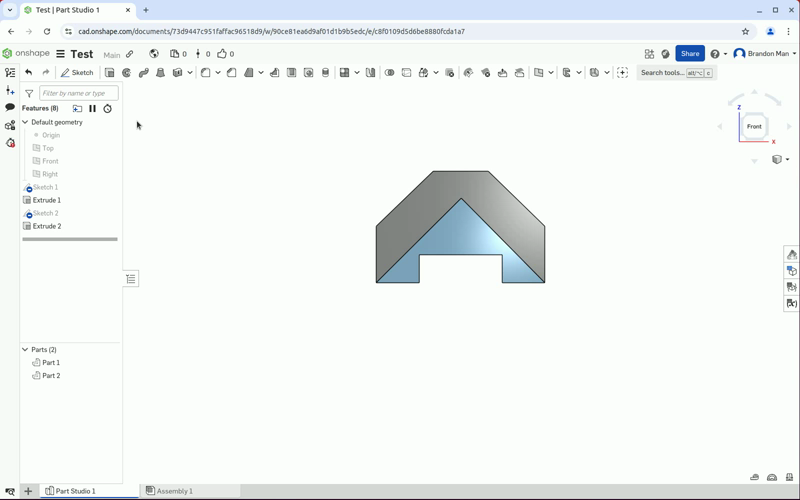
key(shift+h)
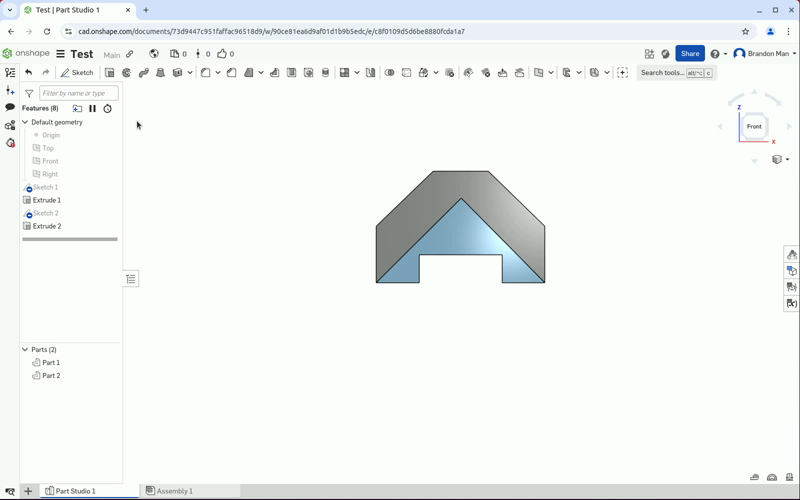
mouse_move(73, 189)
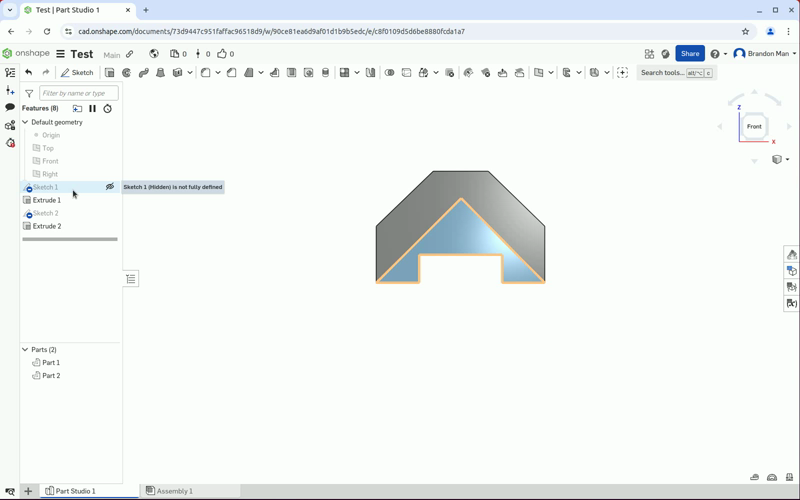
click(73, 189)
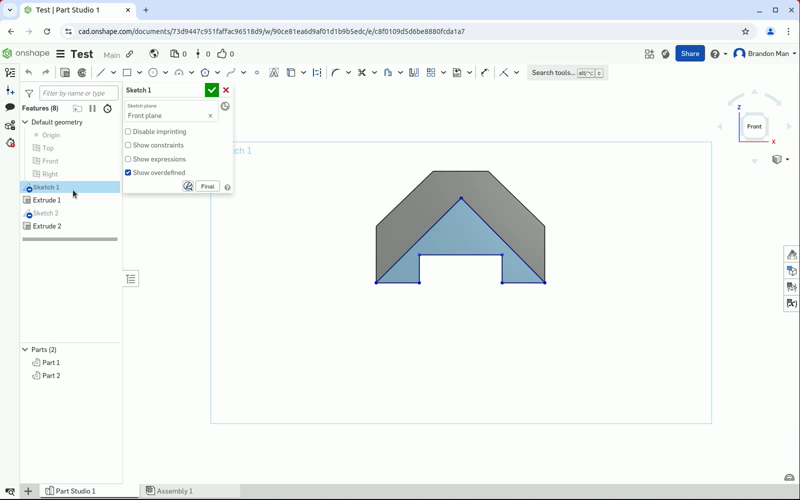
mouse_move(229, 92)
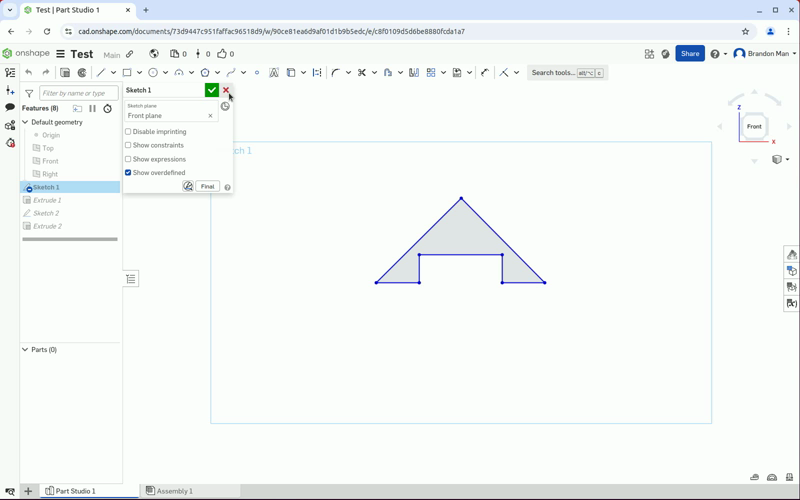
click(229, 92)
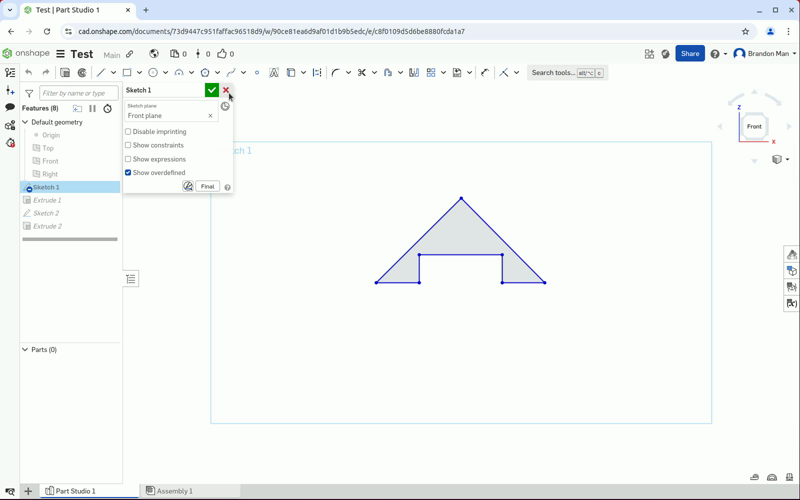
key(shift+s)
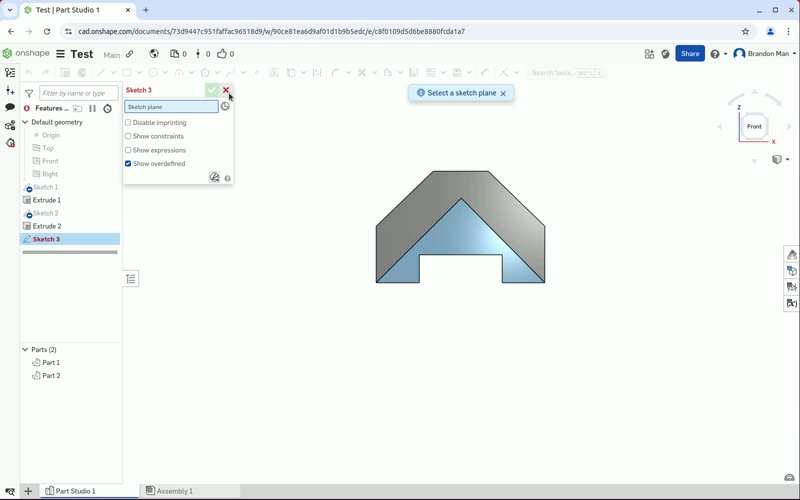
mouse_move(73, 163)
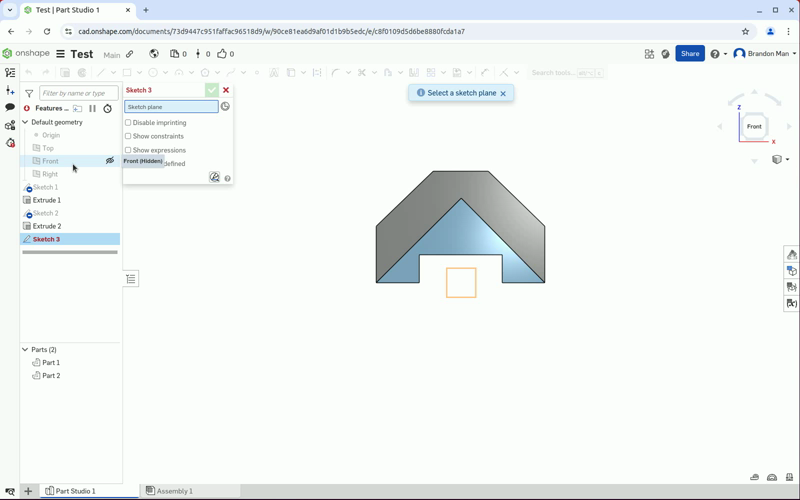
click(73, 163)
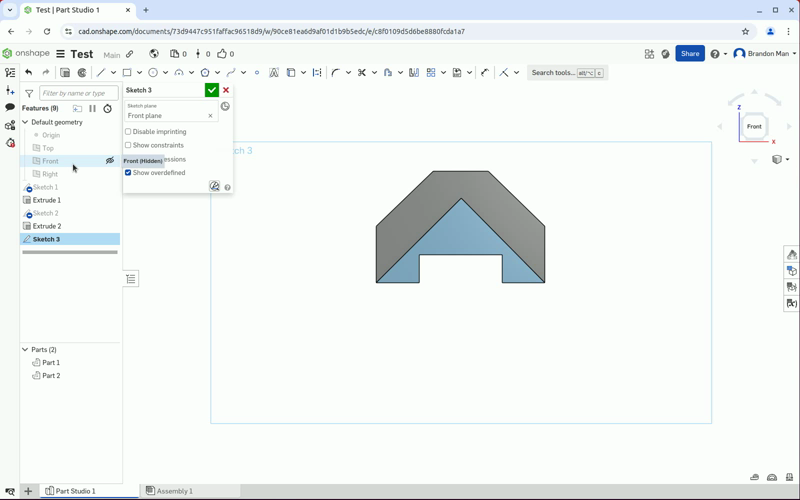
mouse_move(73, 352)
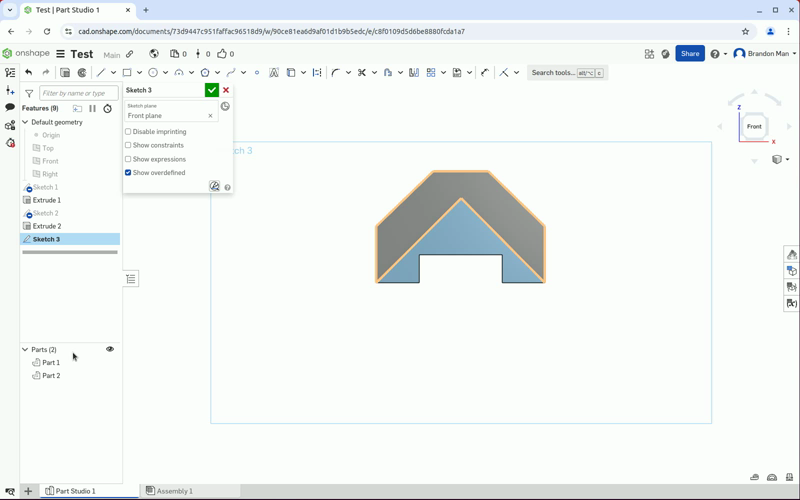
key(y)
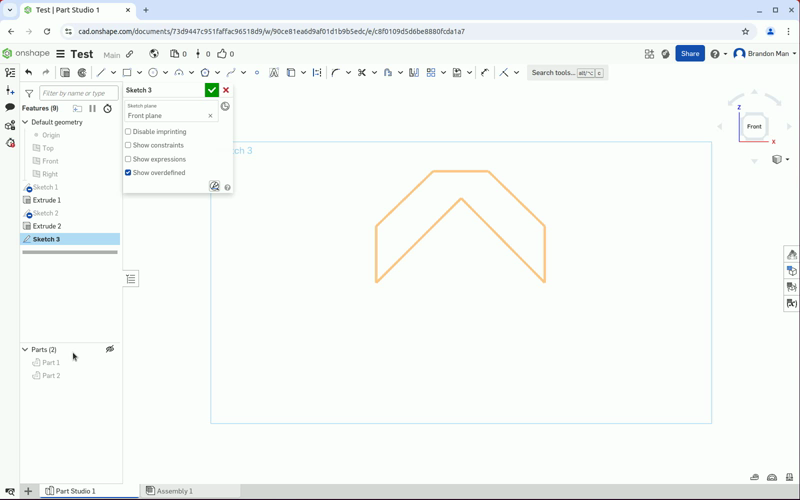
key(l)
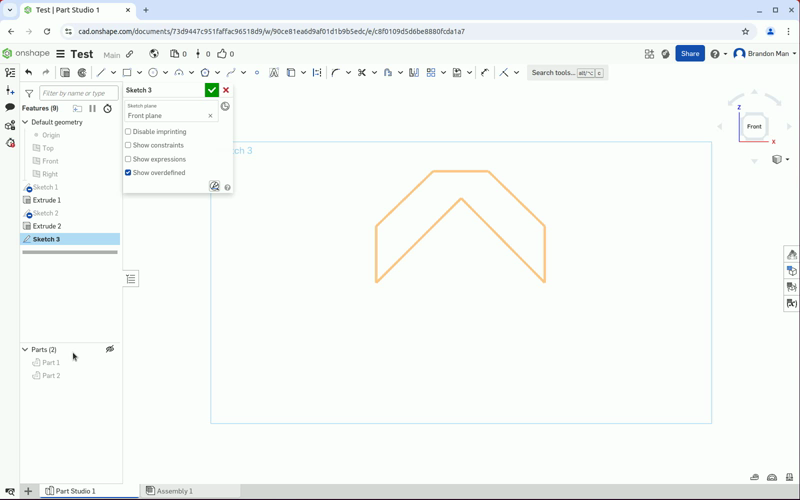
key_down(shift)
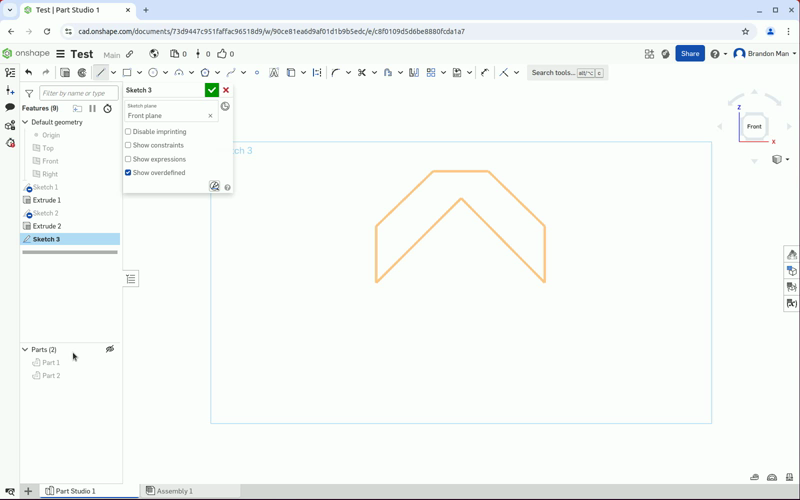
mouse_move(376, 282)
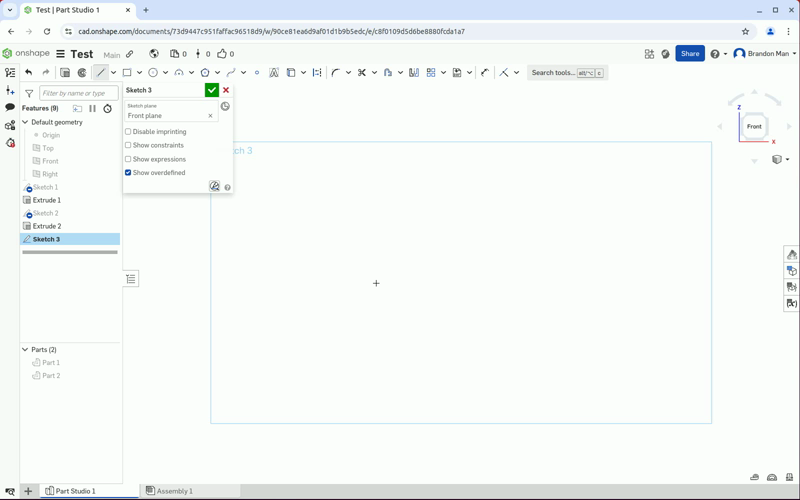
click(376, 282)
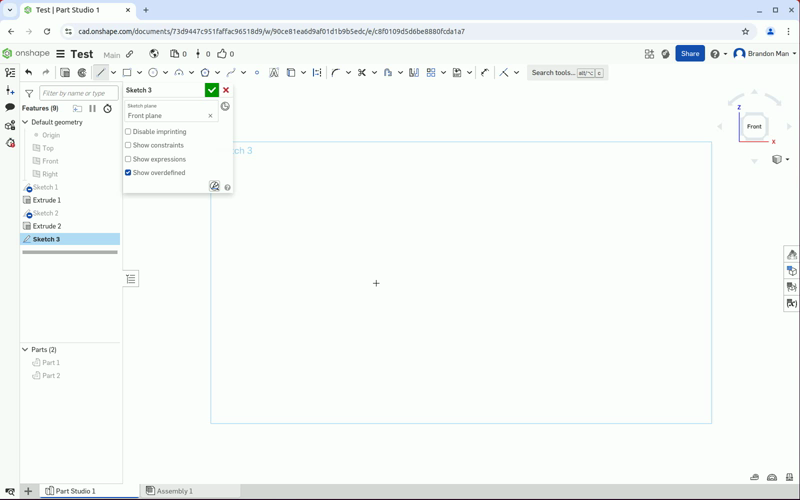
key_up(shift)
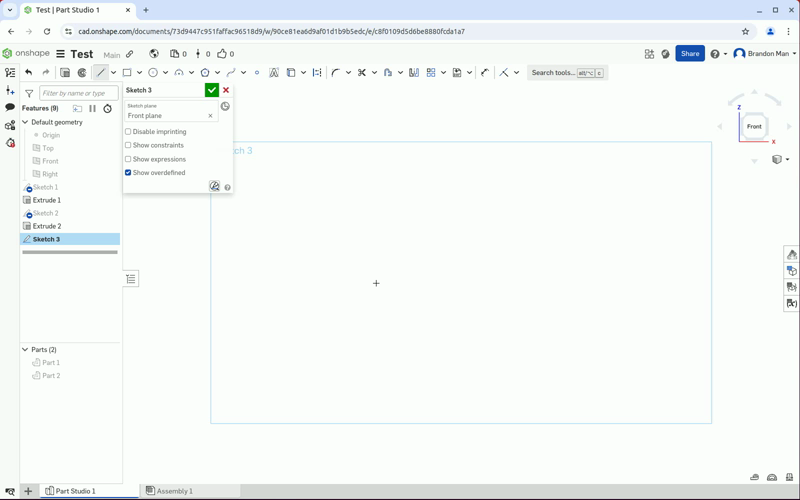
key_down(shift)
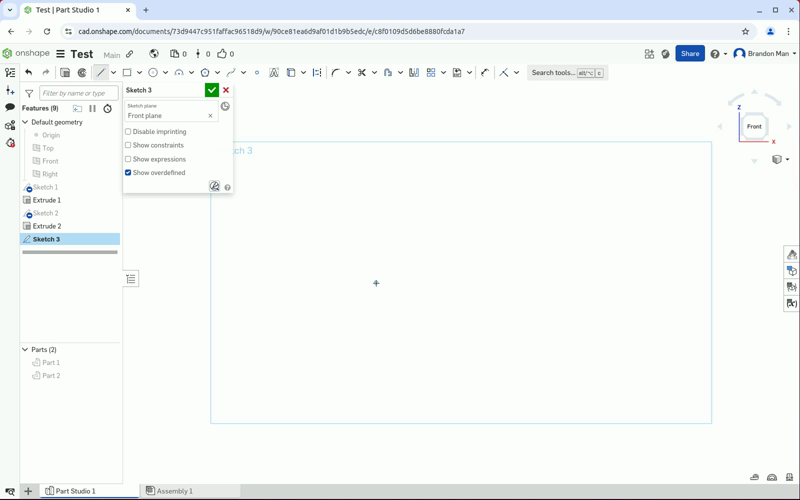
mouse_move(406, 282)
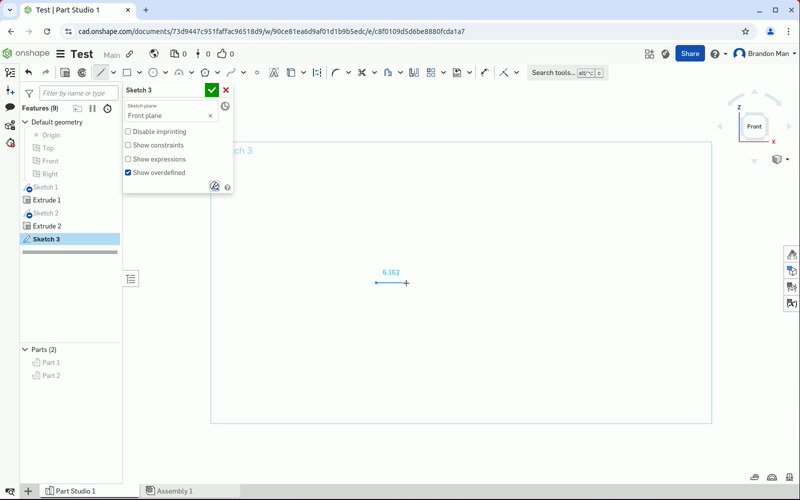
mouse_move(419, 282)
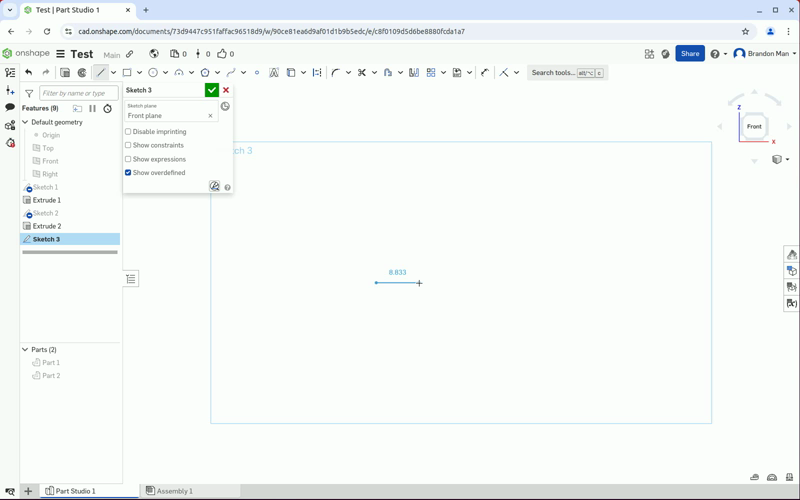
click(419, 282)
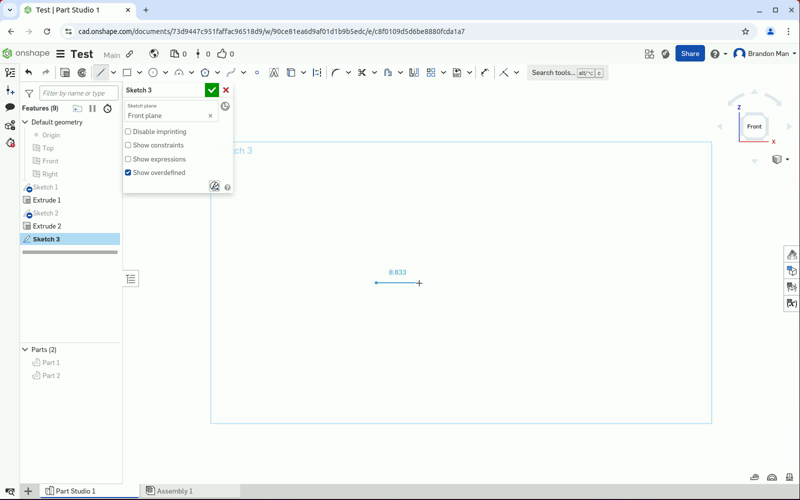
key_up(shift)
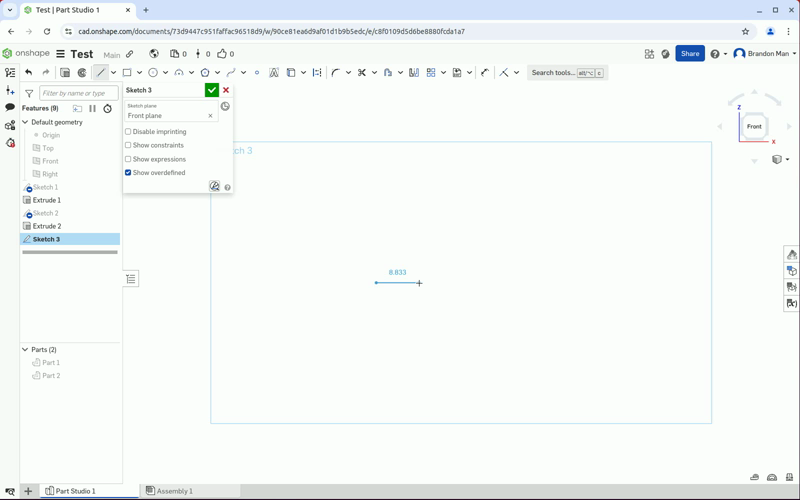
key_down(shift)
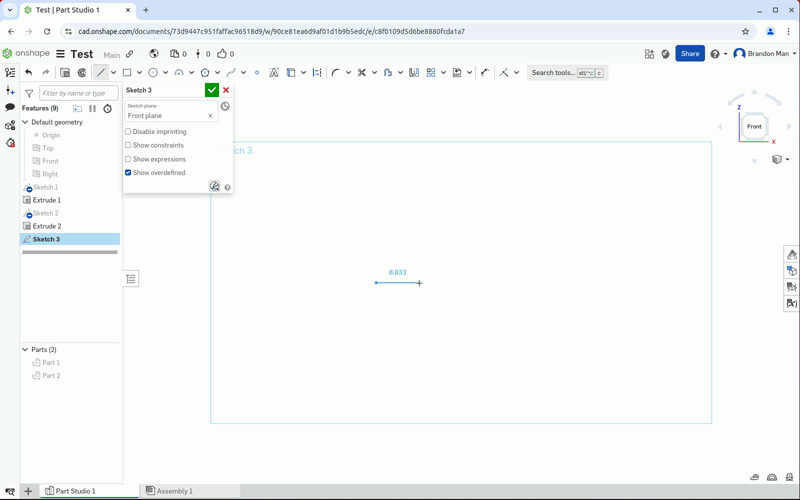
mouse_move(449, 282)
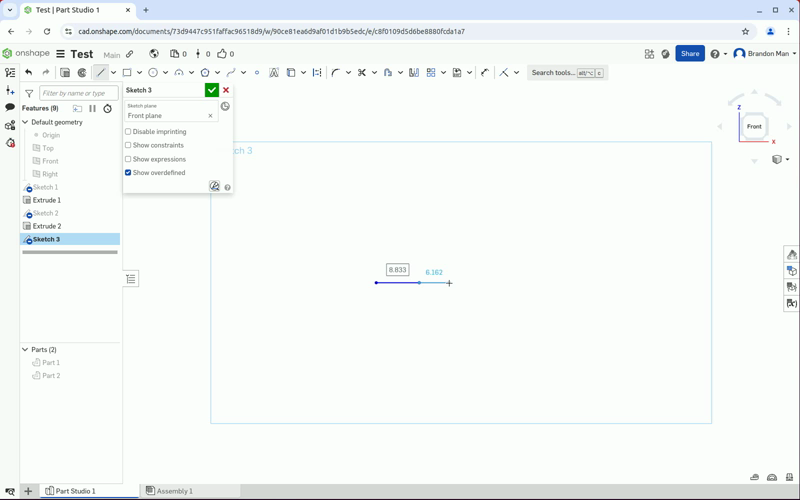
mouse_move(419, 254)
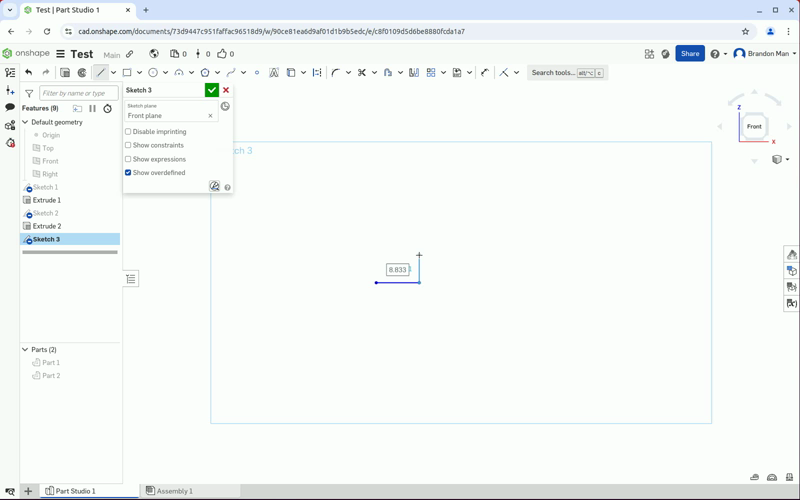
click(419, 254)
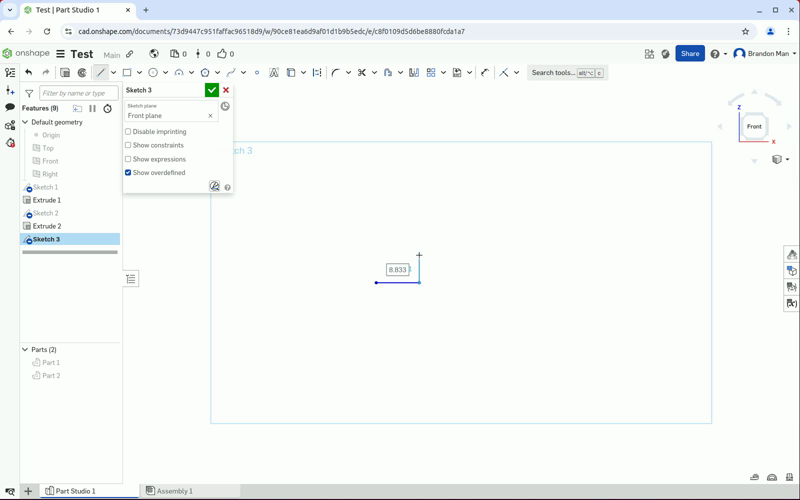
key_up(shift)
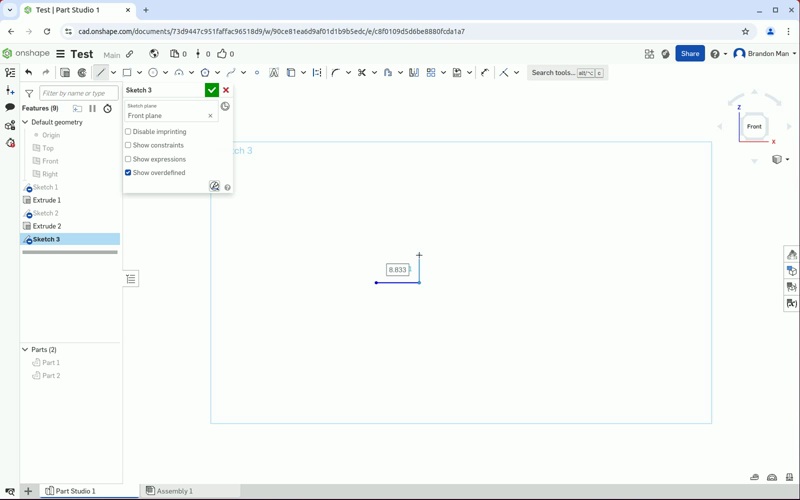
key_down(shift)
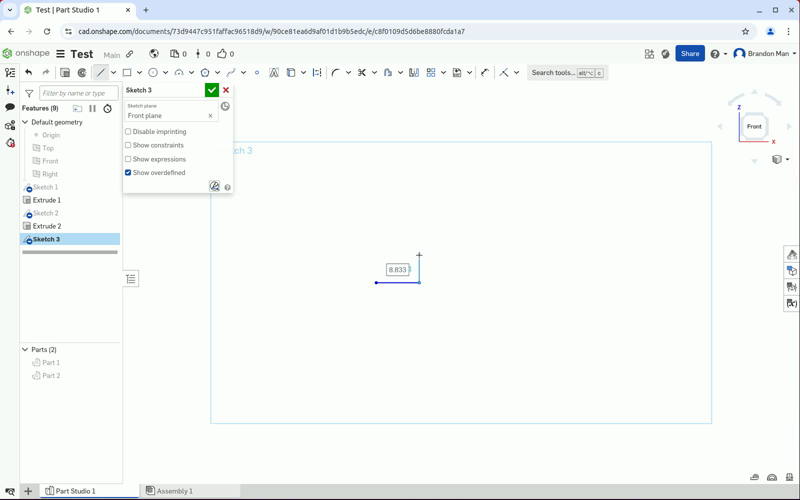
mouse_move(502, 254)
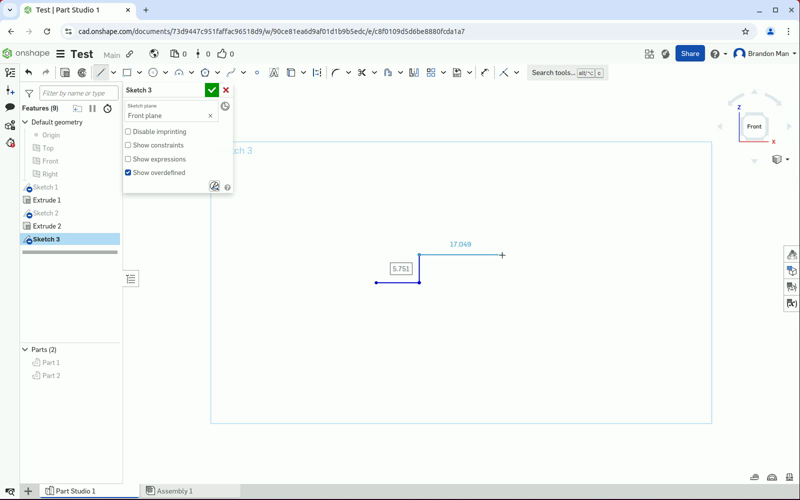
click(502, 254)
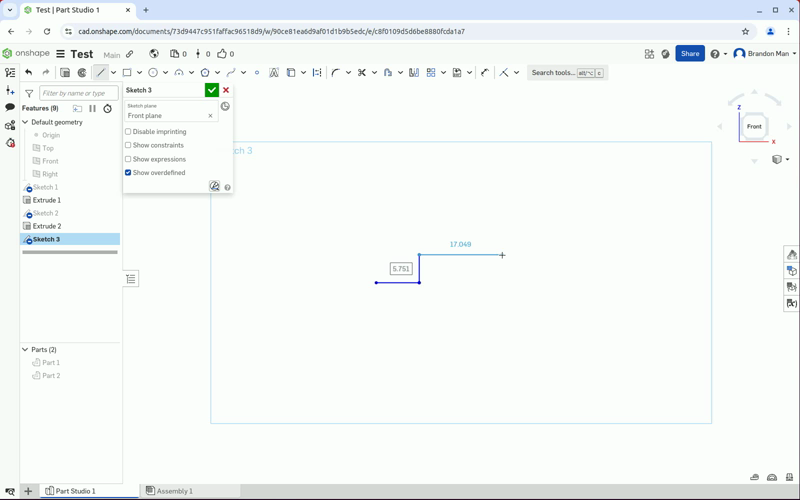
key_up(shift)
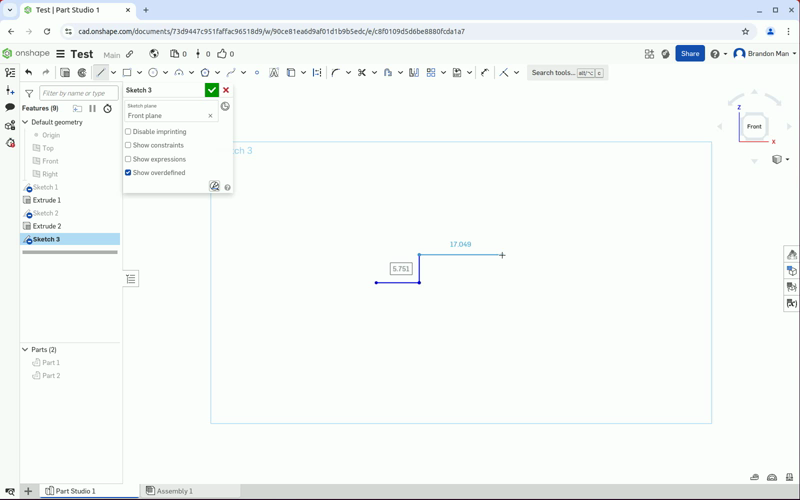
key_down(shift)
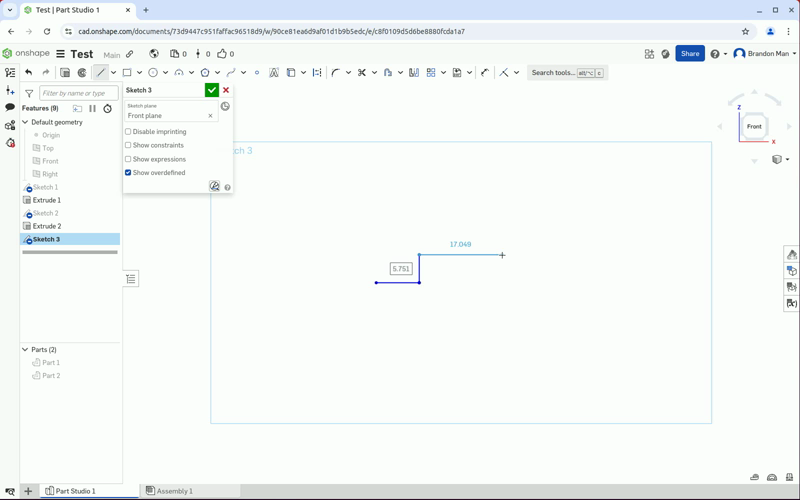
mouse_move(532, 254)
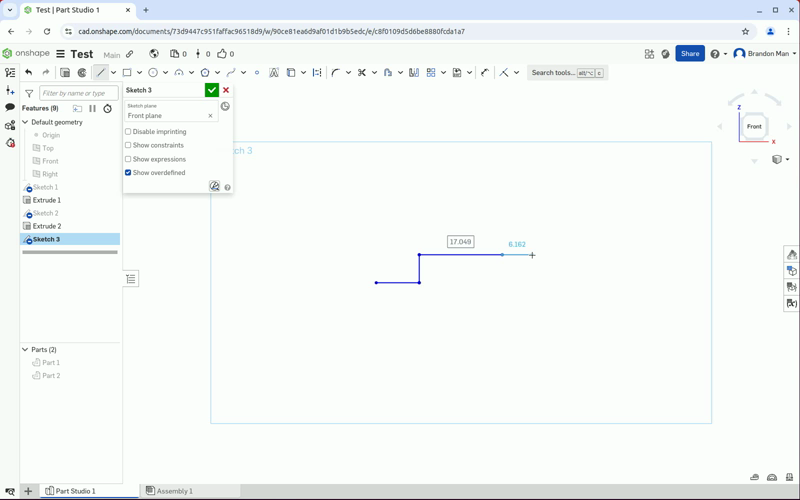
mouse_move(502, 282)
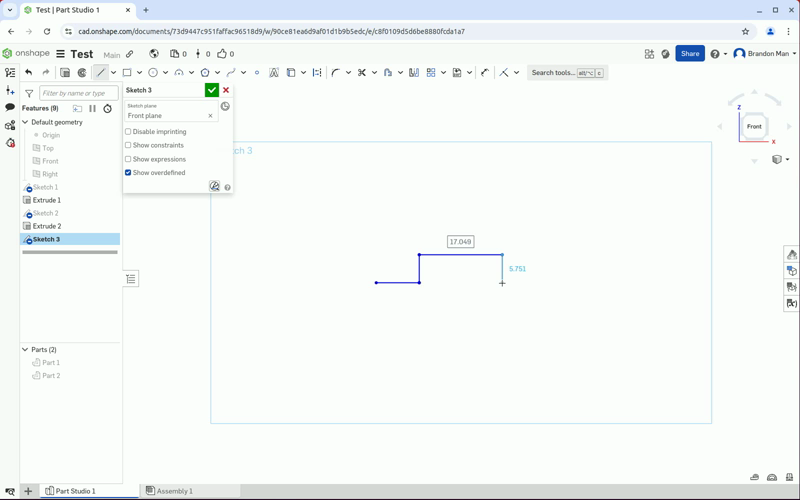
click(502, 282)
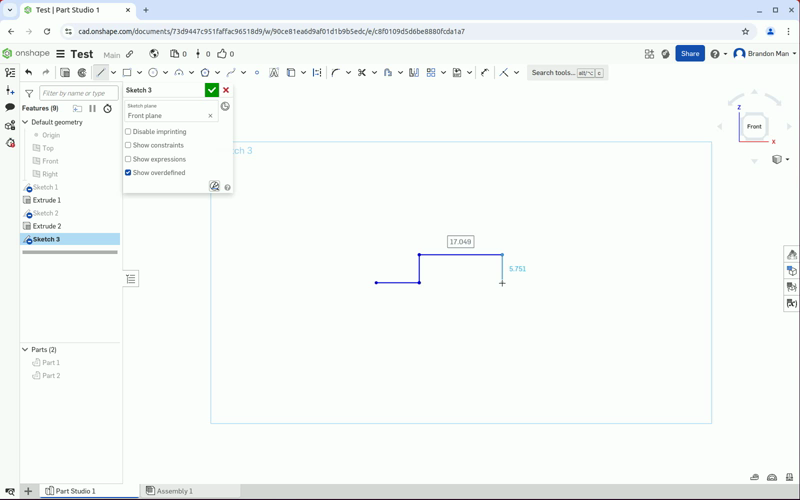
key_up(shift)
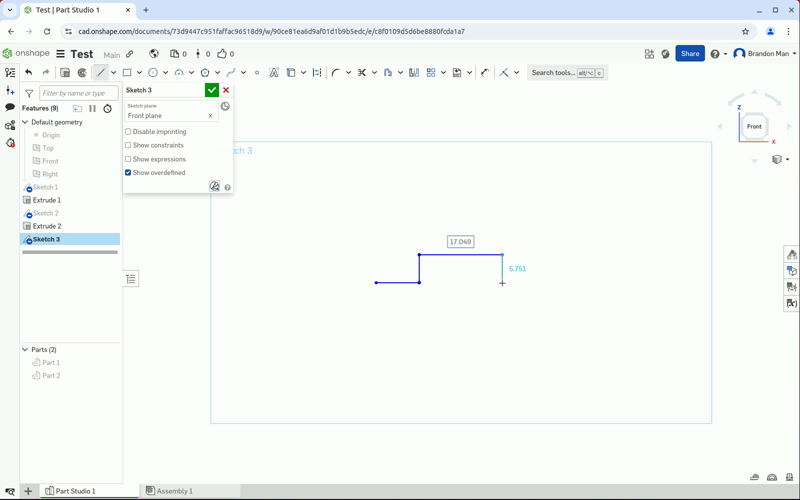
key_down(shift)
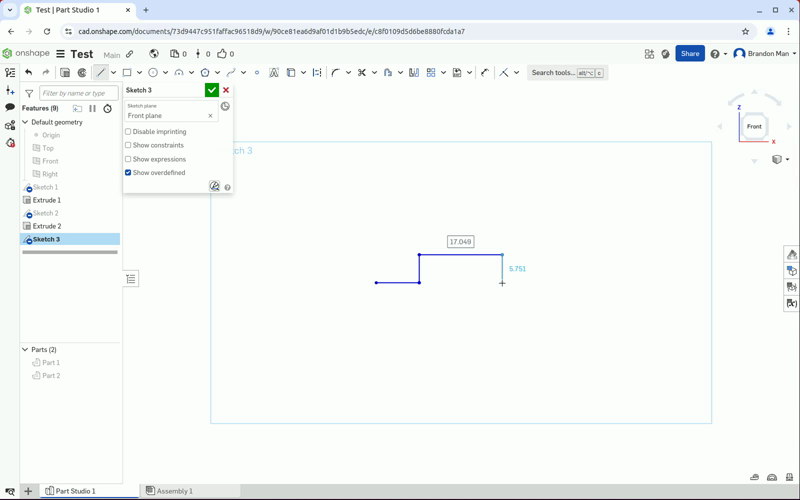
mouse_move(532, 282)
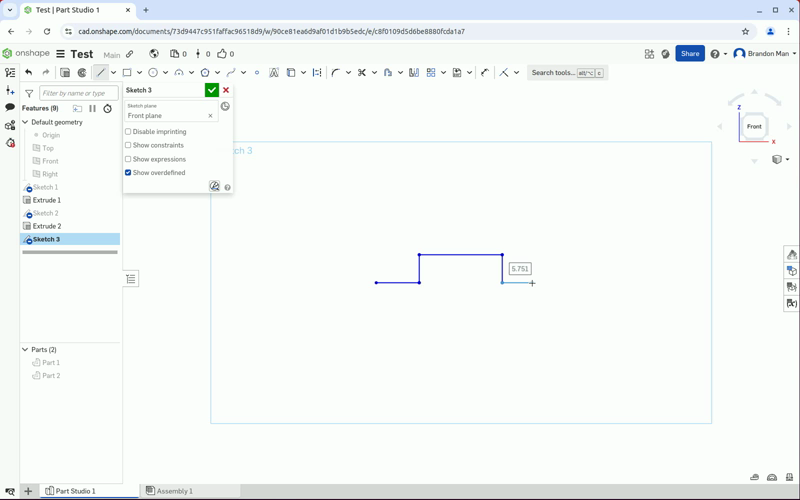
mouse_move(544, 282)
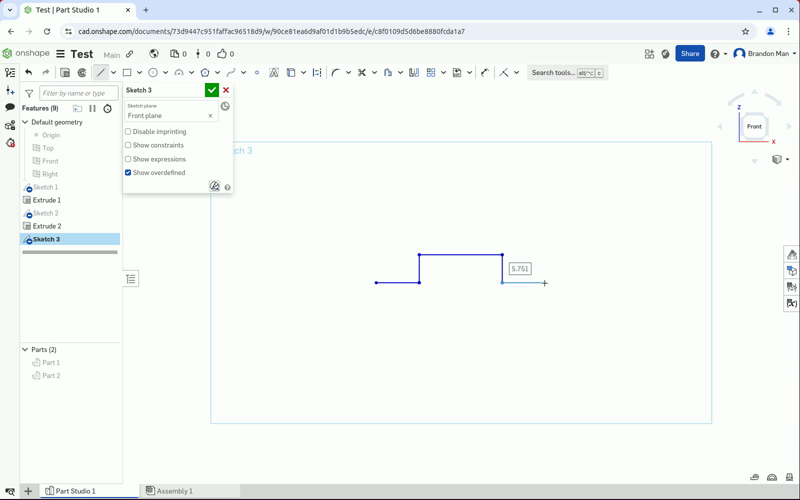
click(544, 282)
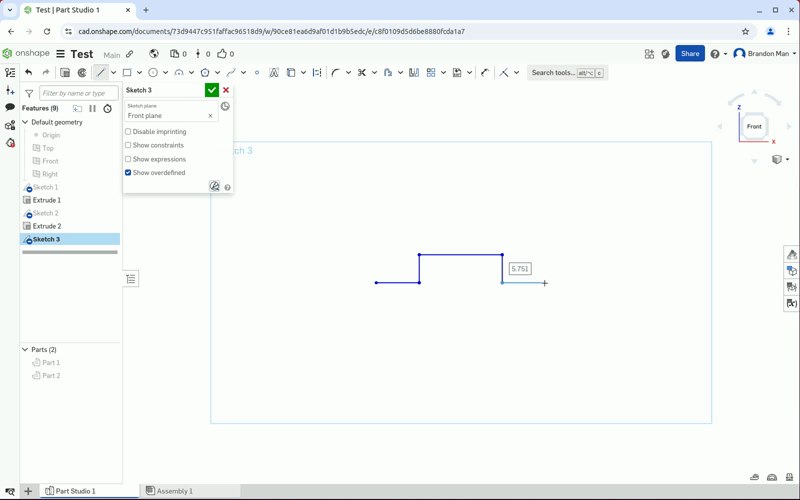
key_up(shift)
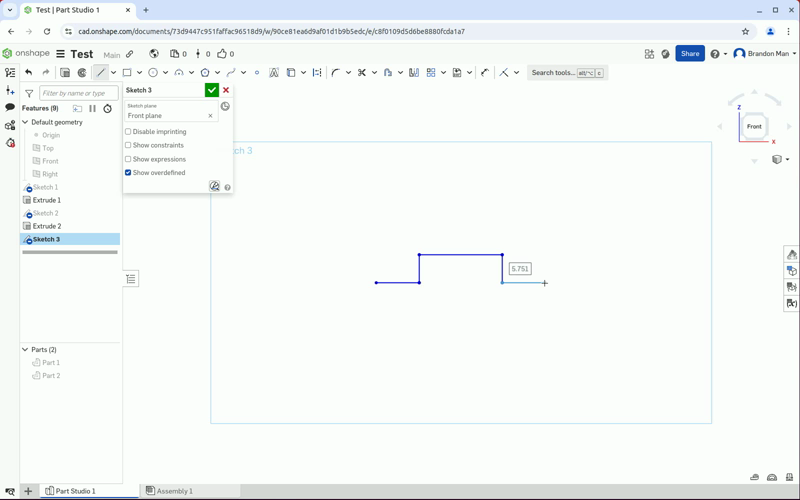
key_down(shift)
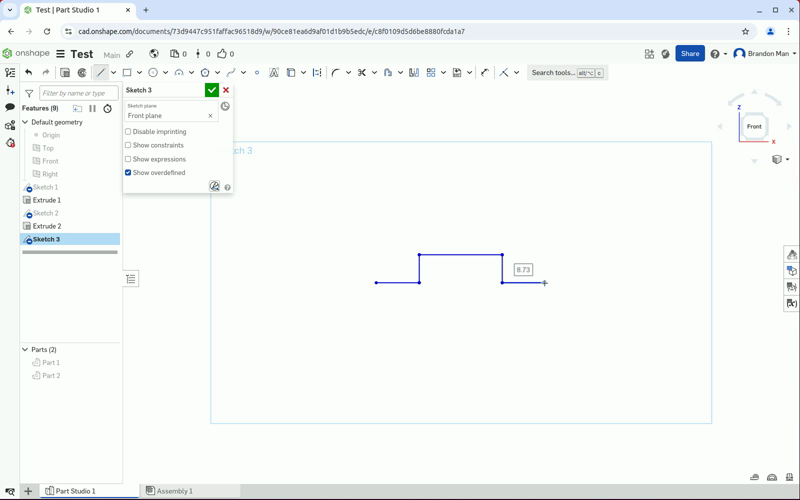
mouse_move(461, 198)
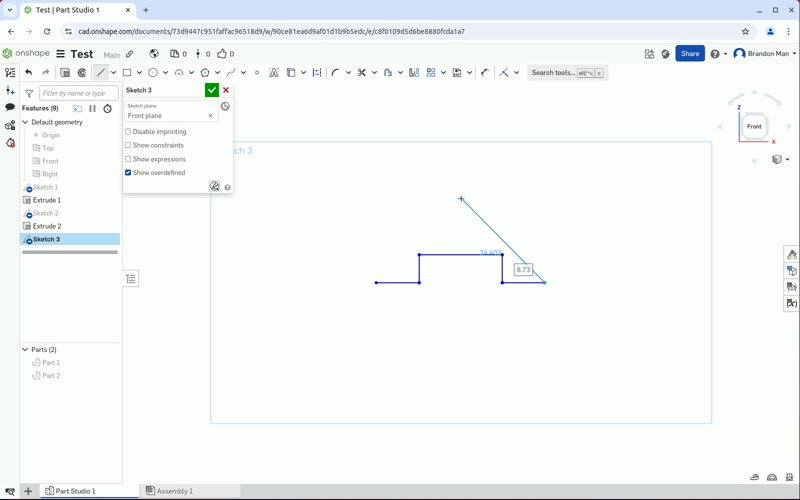
click(461, 198)
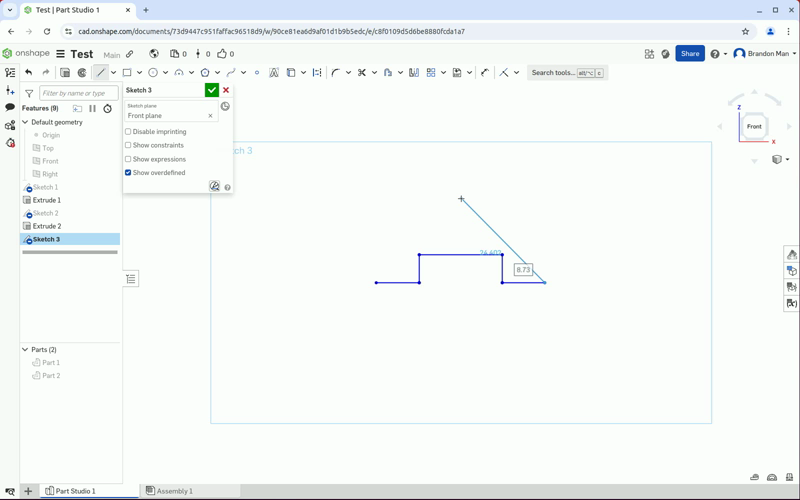
key_up(shift)
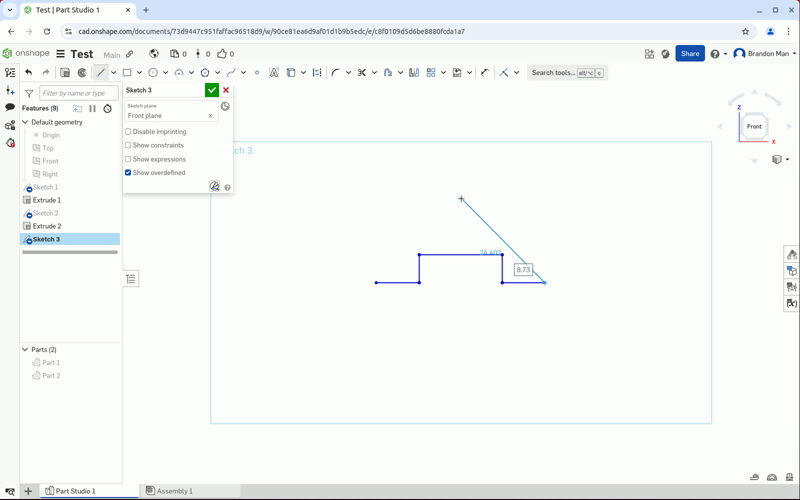
key_down(shift)
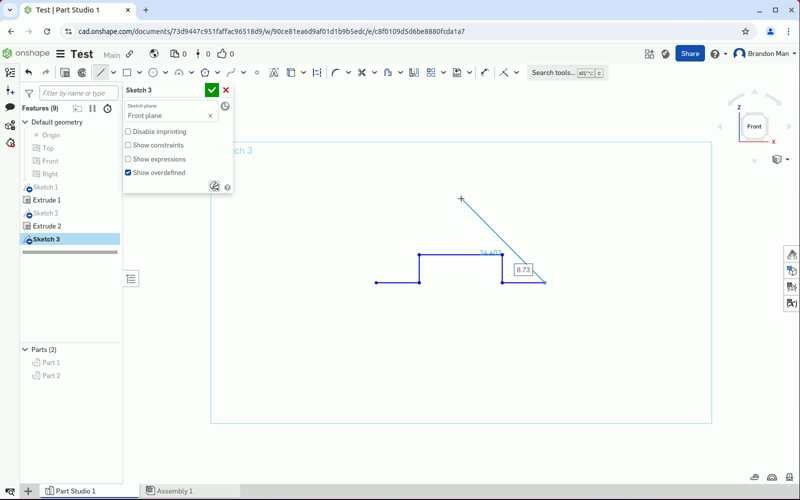
mouse_move(376, 282)
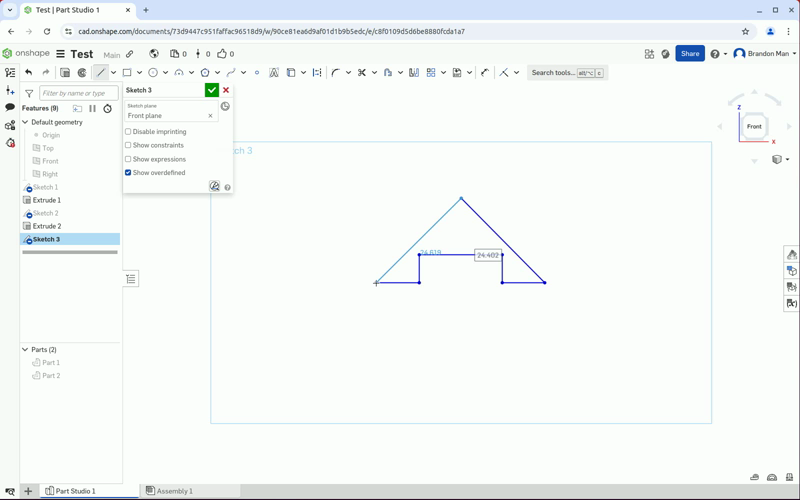
key_up(shift)
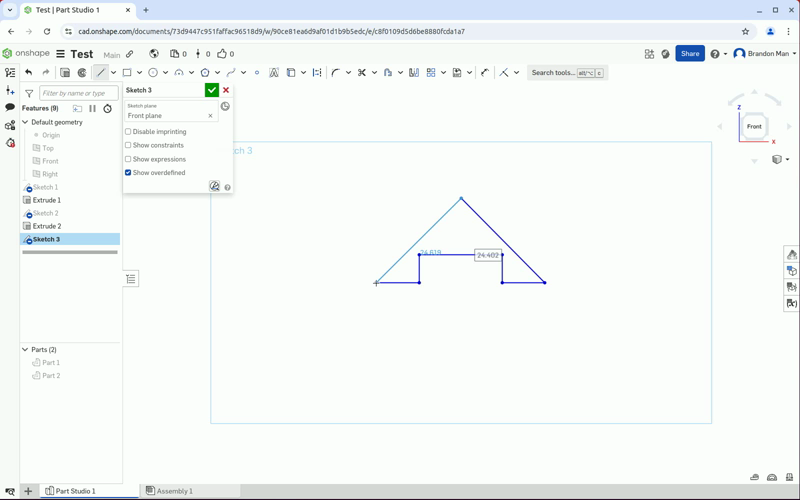
click(376, 282)
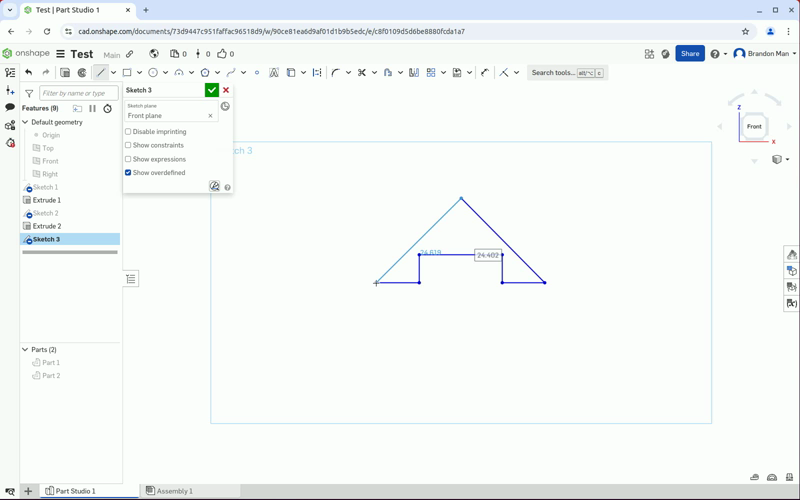
key(esc)
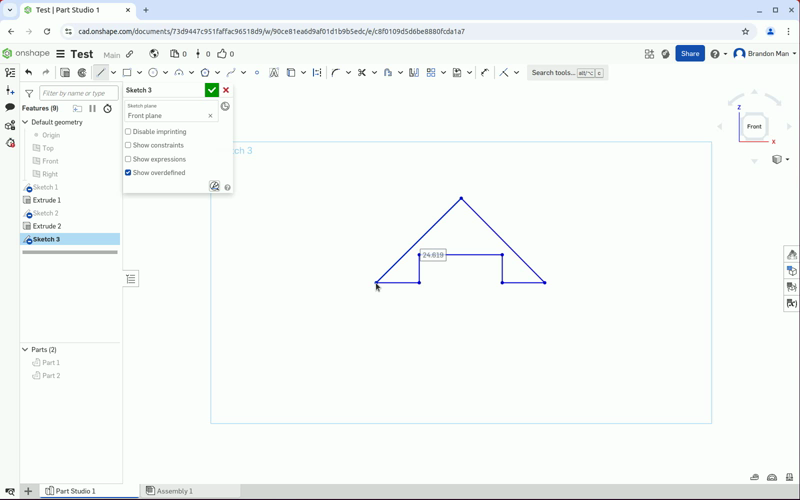
mouse_move(443, 236)
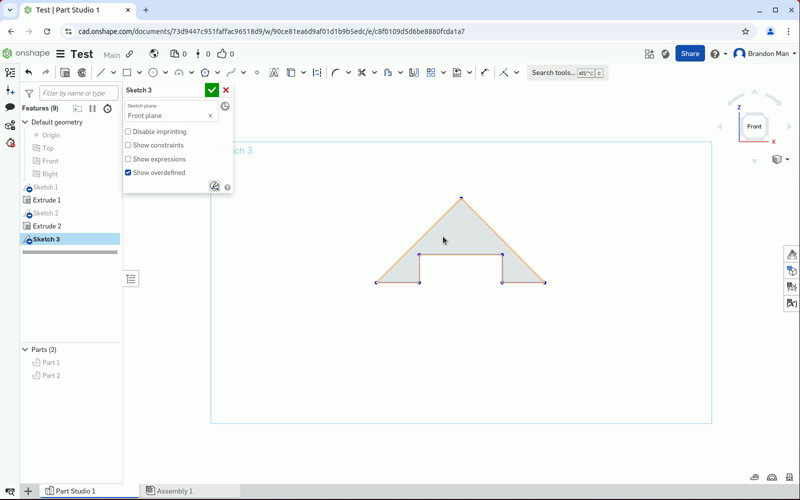
click(443, 236)
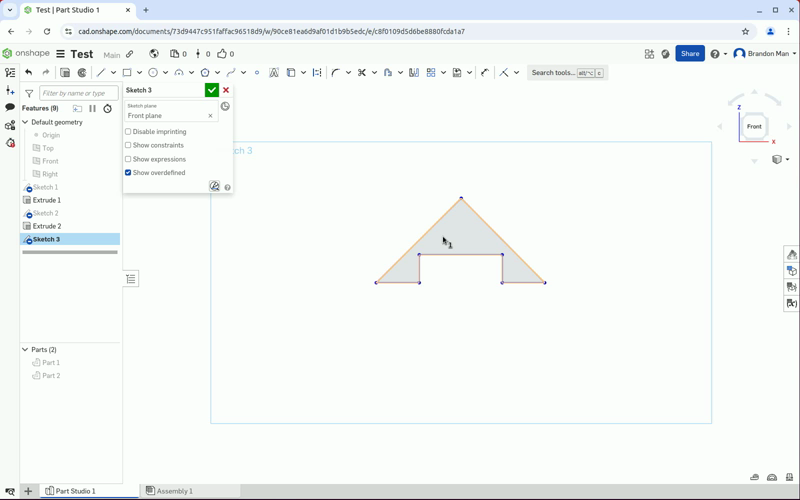
mouse_move(73, 352)
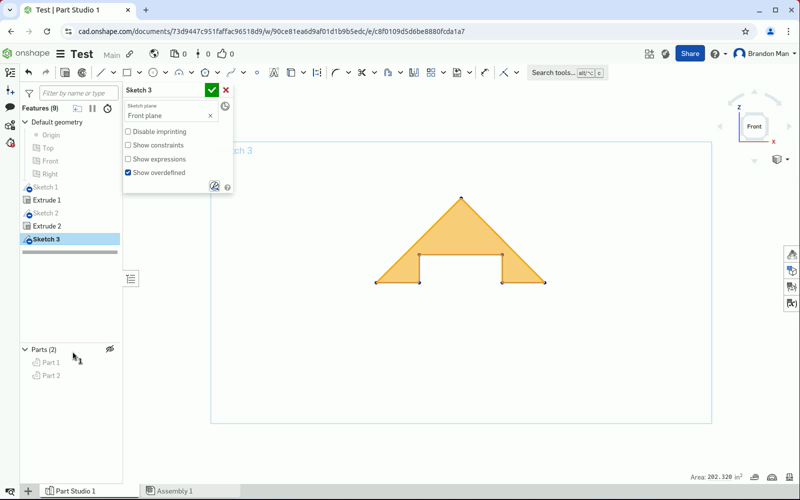
key(shift+y)
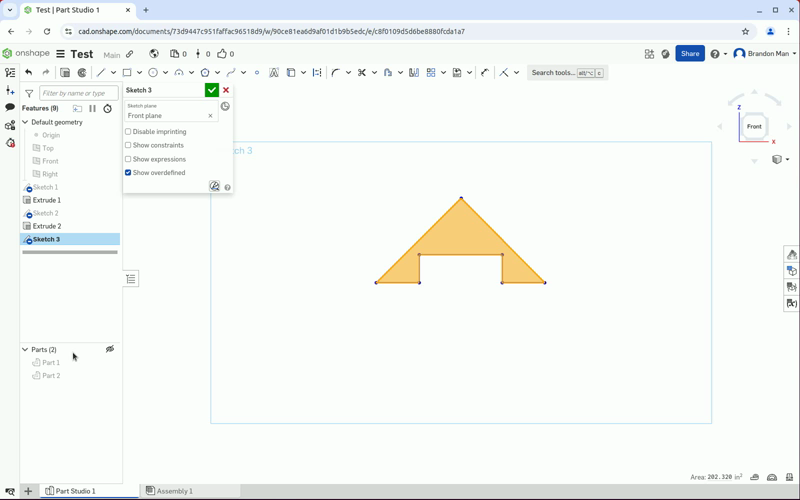
key(shift+e)
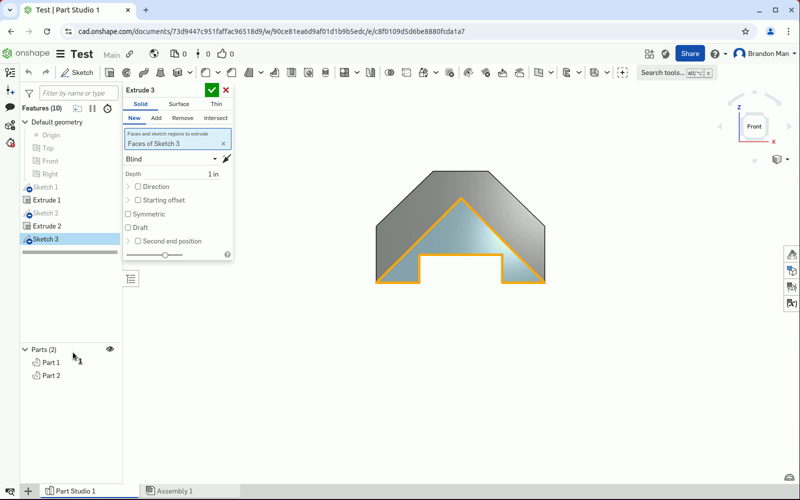
mouse_move(143, 106)
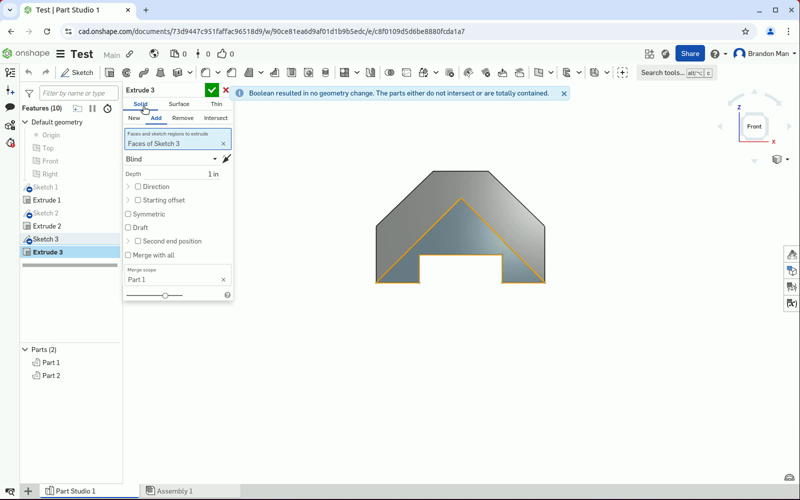
click(143, 106)
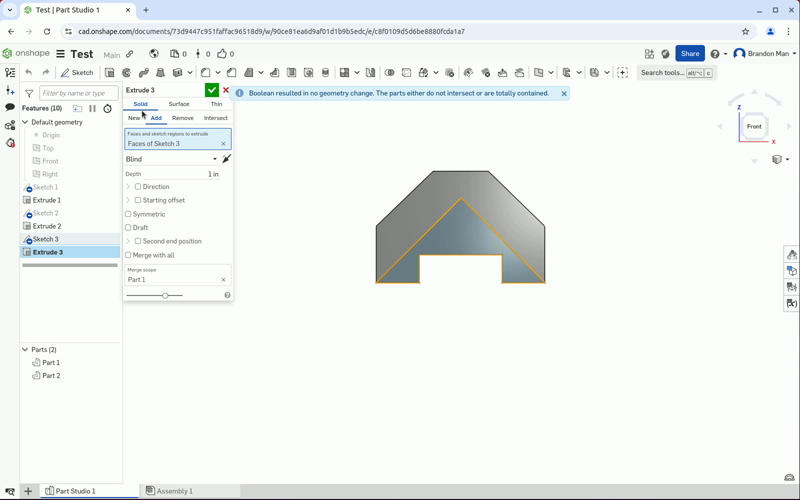
mouse_move(137, 120)
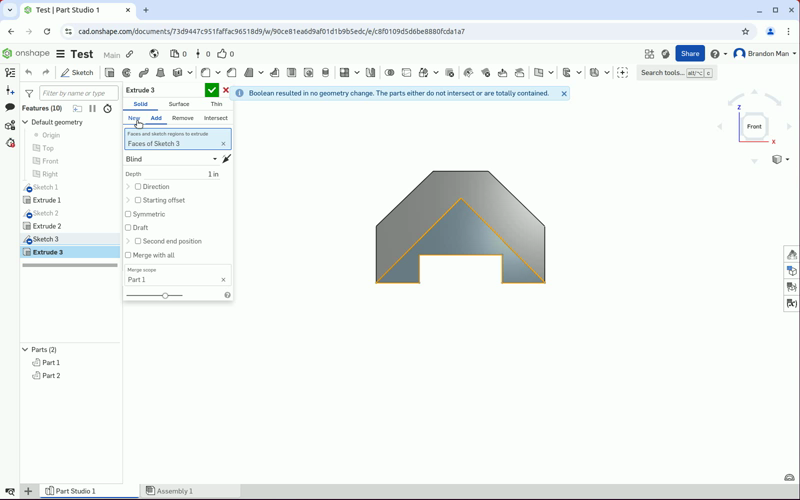
click(137, 120)
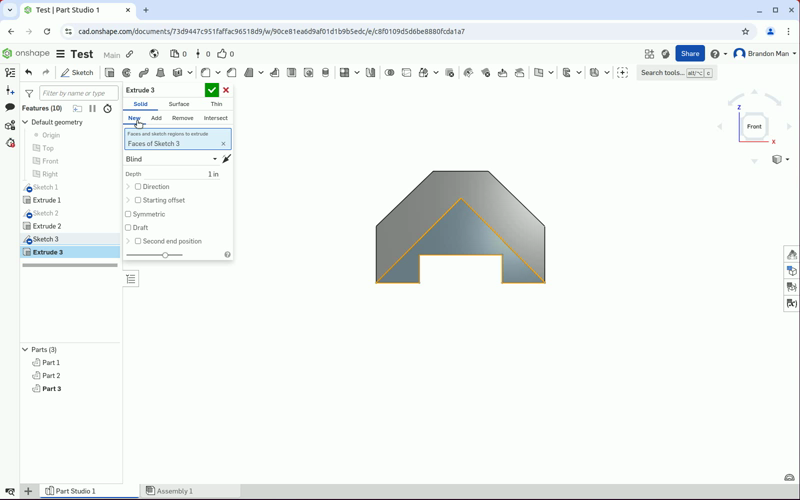
key(tab, 4)
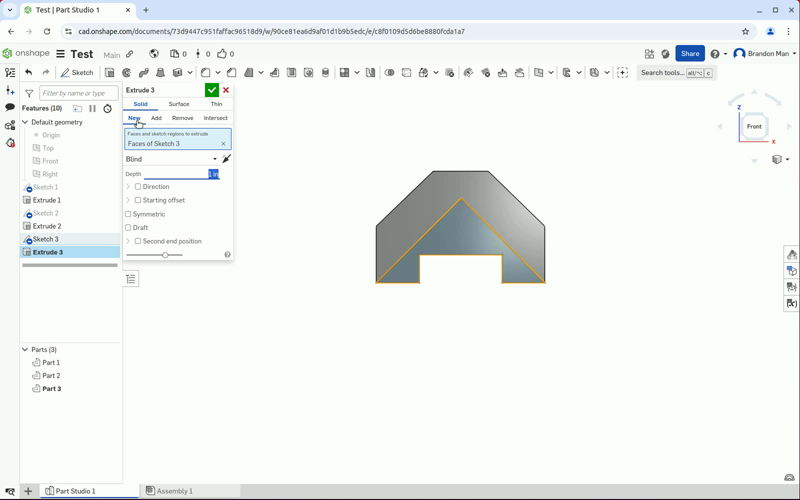
text(-5.777)
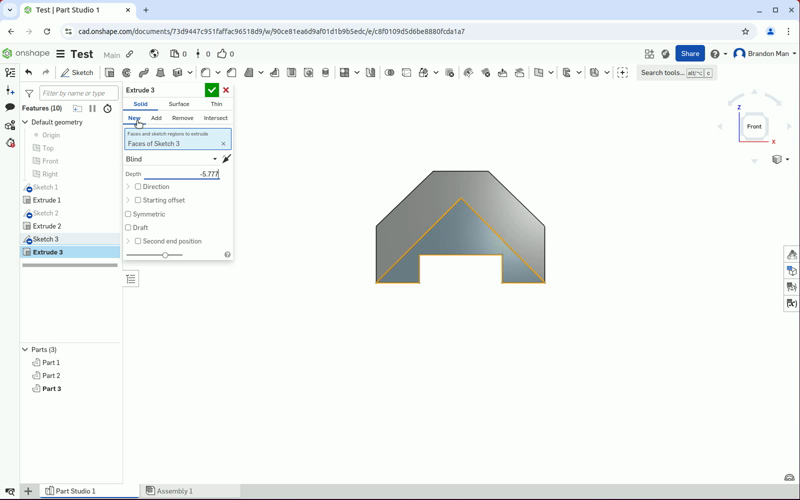
key(enter)
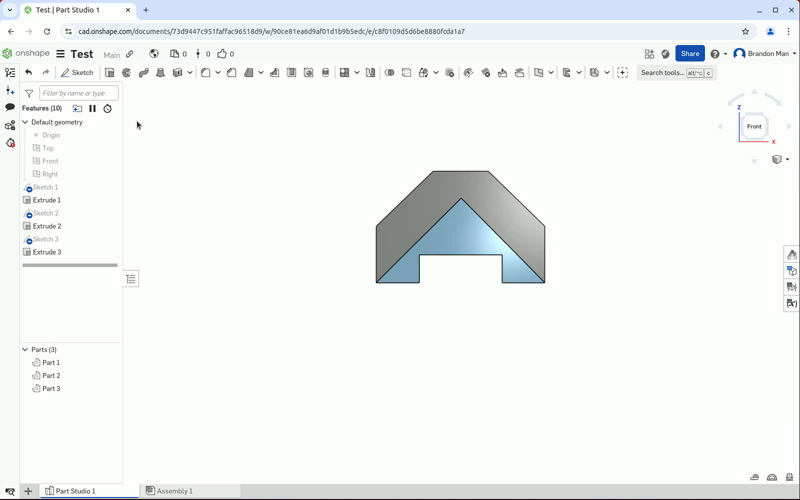
key(shift+h)
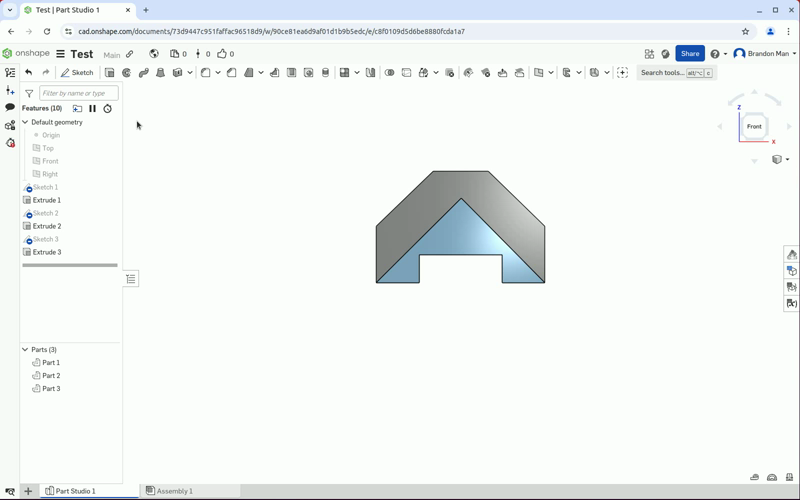
key(shift+h)
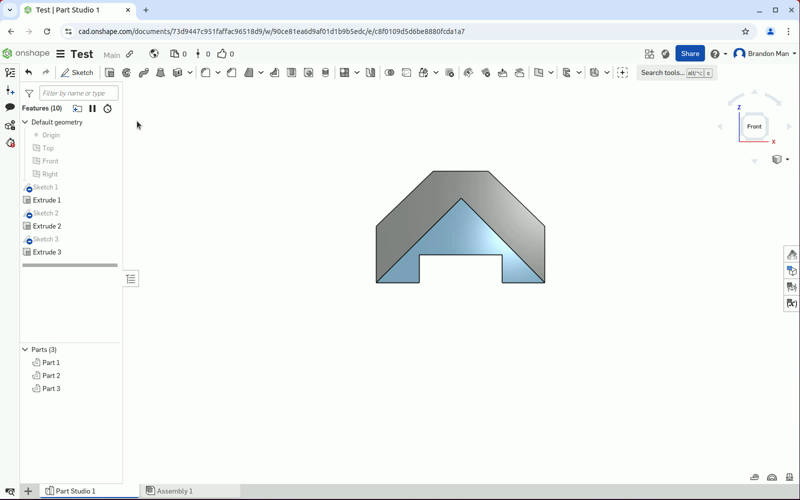
mouse_move(73, 189)
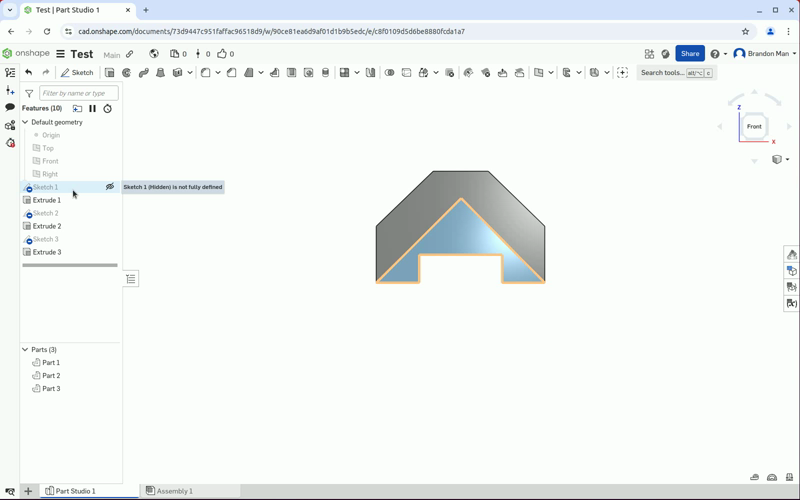
click(73, 189)
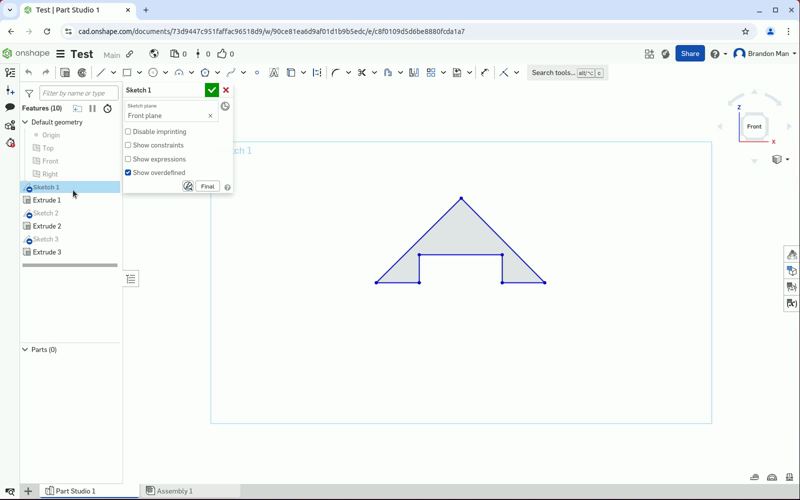
mouse_move(229, 92)
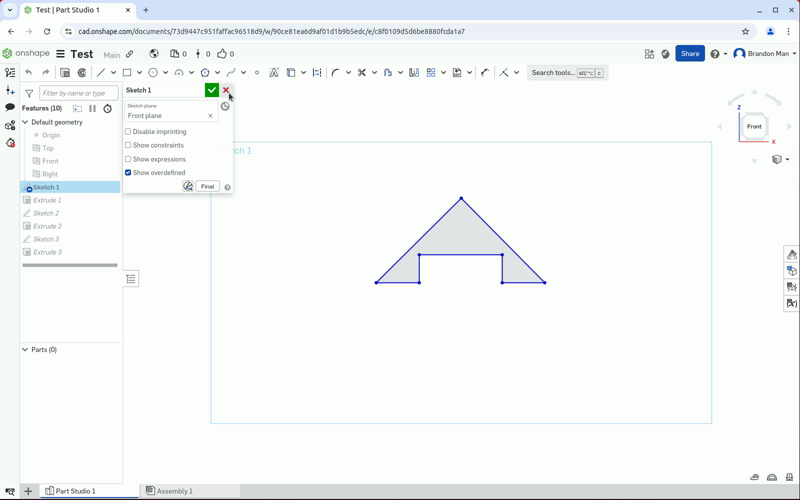
click(229, 92)
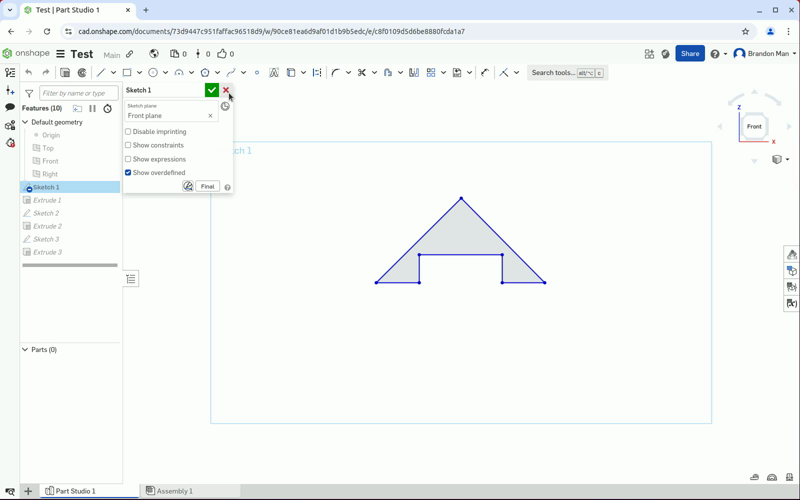
key(shift+s)
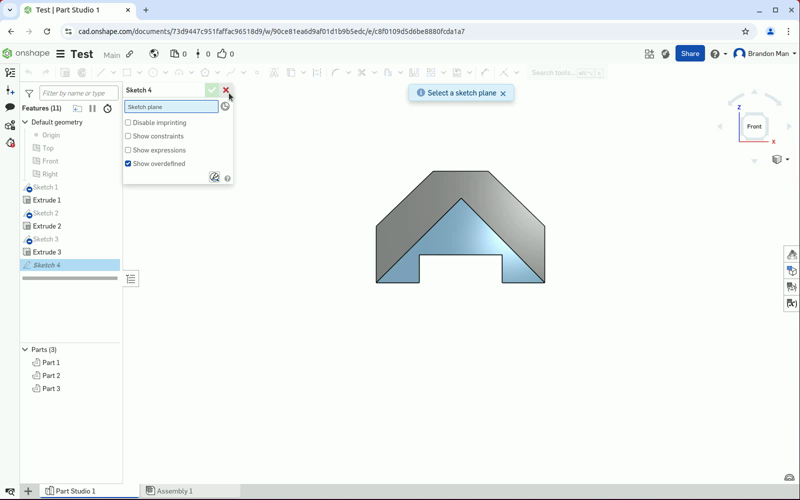
mouse_move(73, 163)
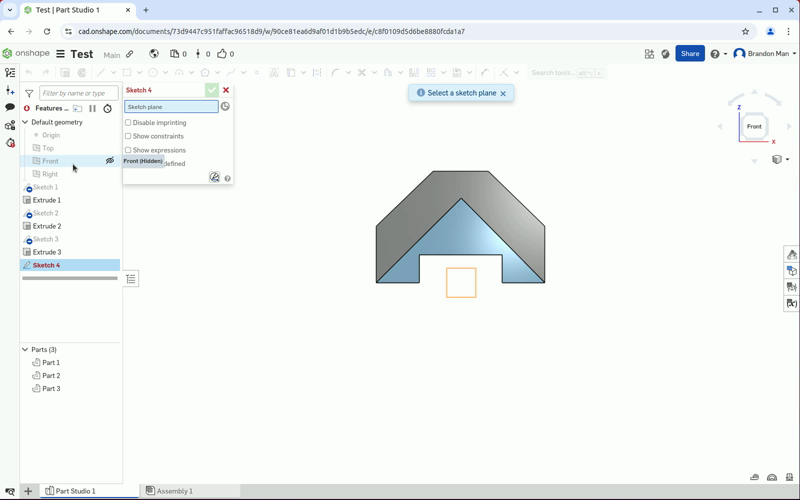
click(73, 163)
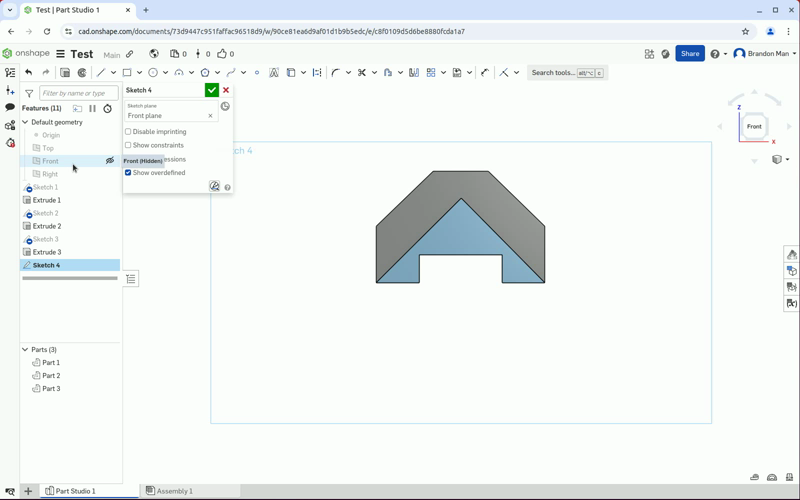
mouse_move(73, 352)
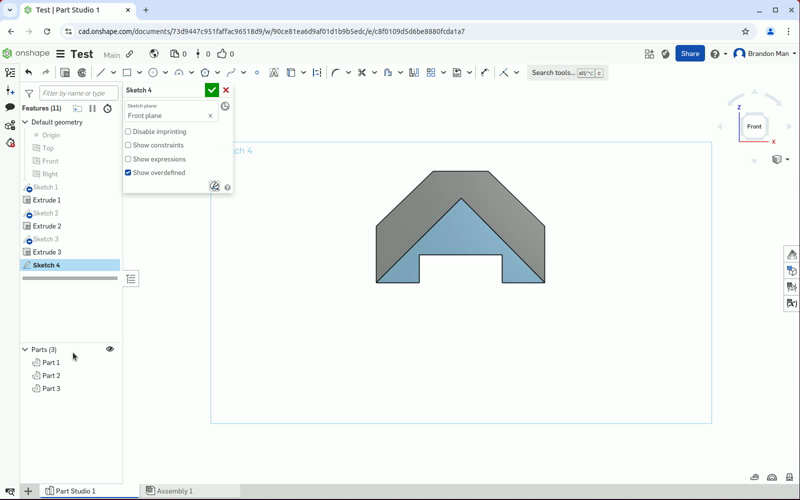
key(y)
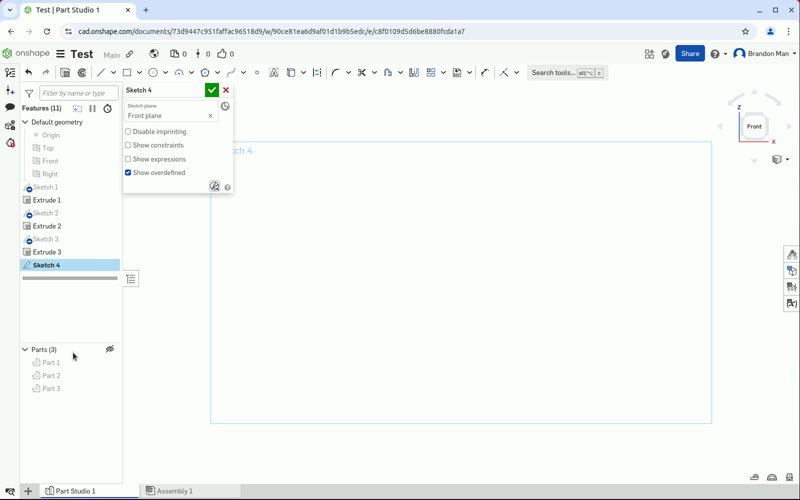
key(l)
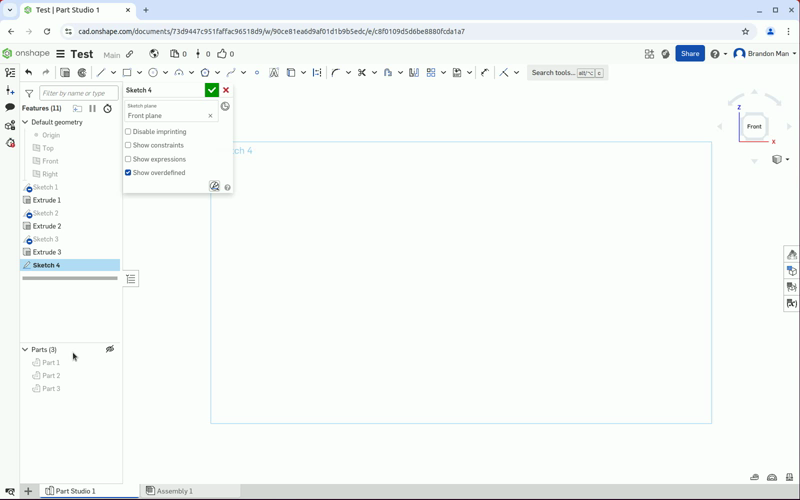
key_down(shift)
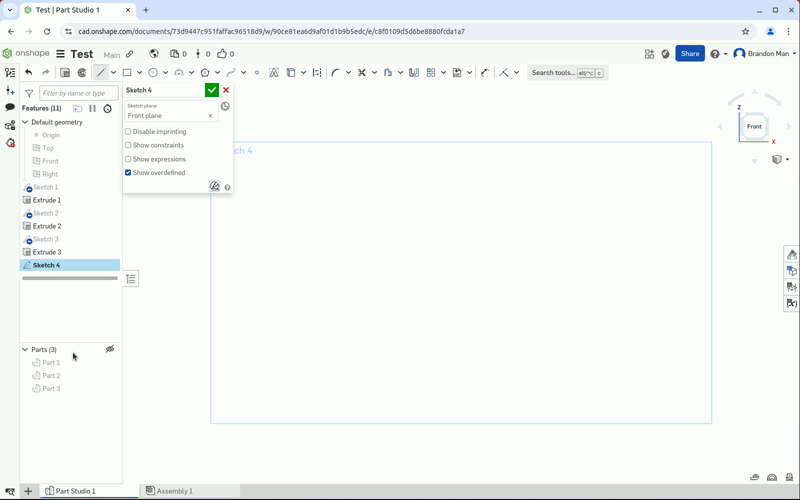
mouse_move(418, 282)
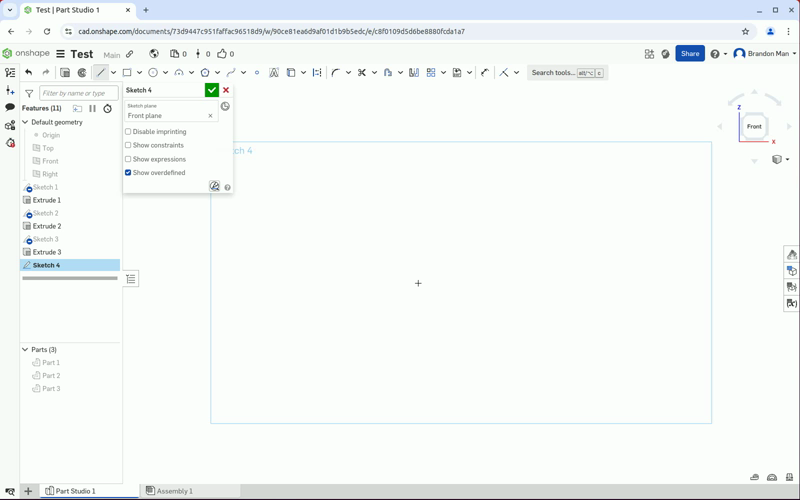
click(418, 282)
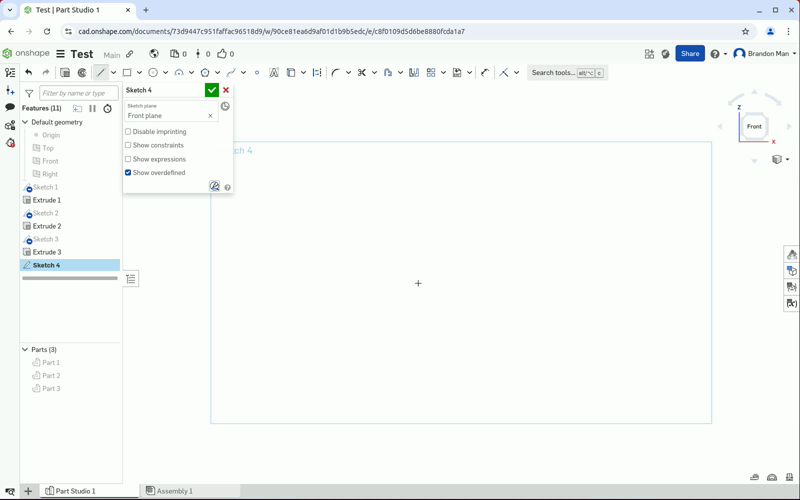
key_up(shift)
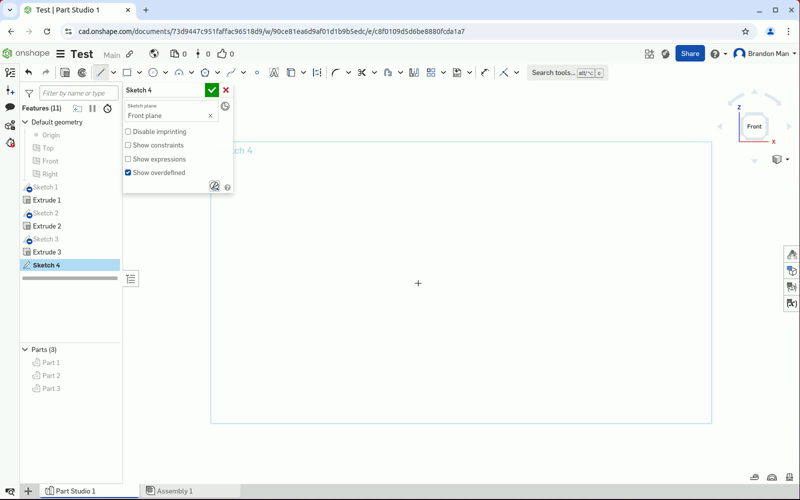
key_down(shift)
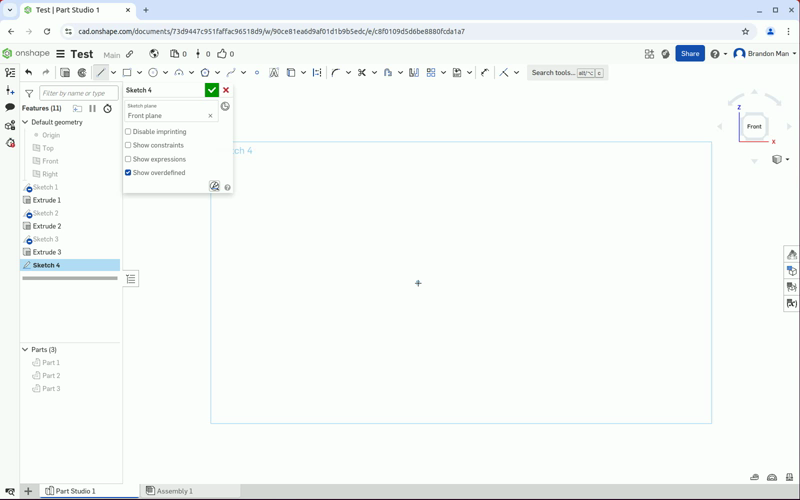
mouse_move(503, 282)
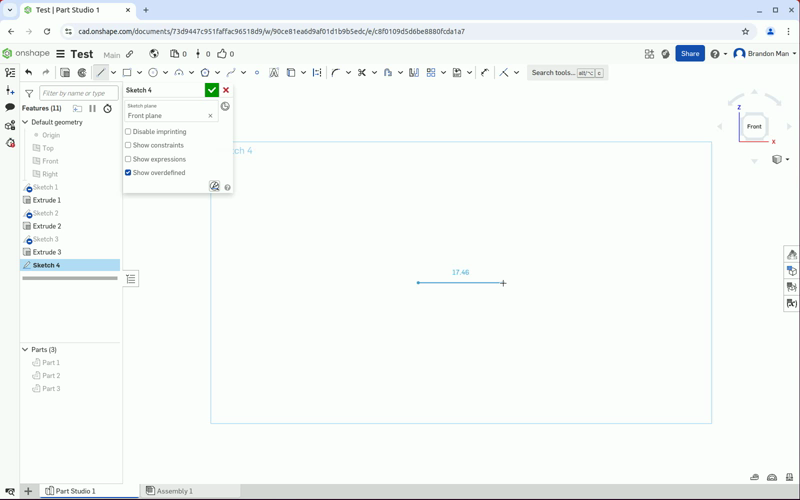
click(503, 282)
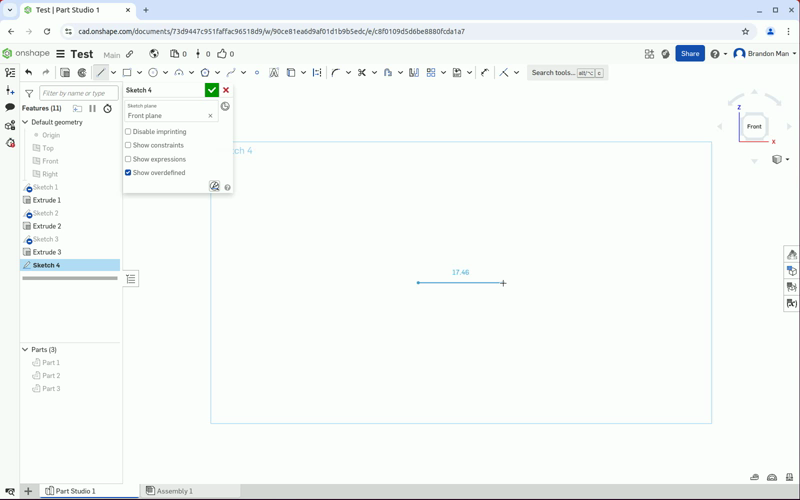
key_up(shift)
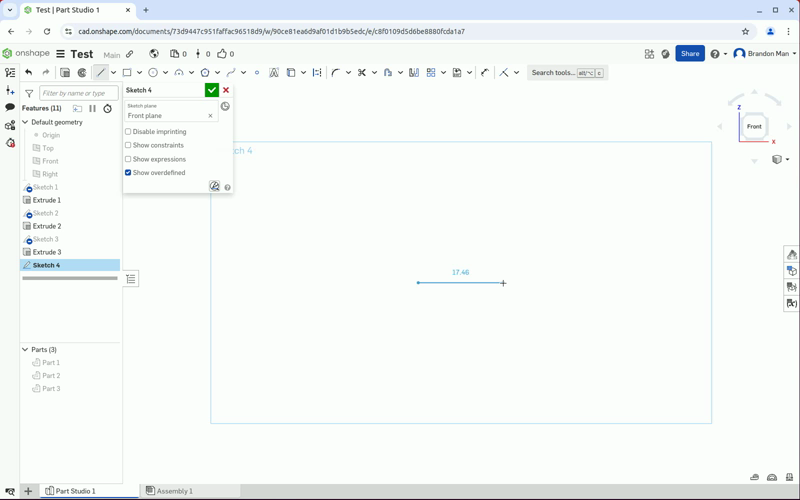
key_down(shift)
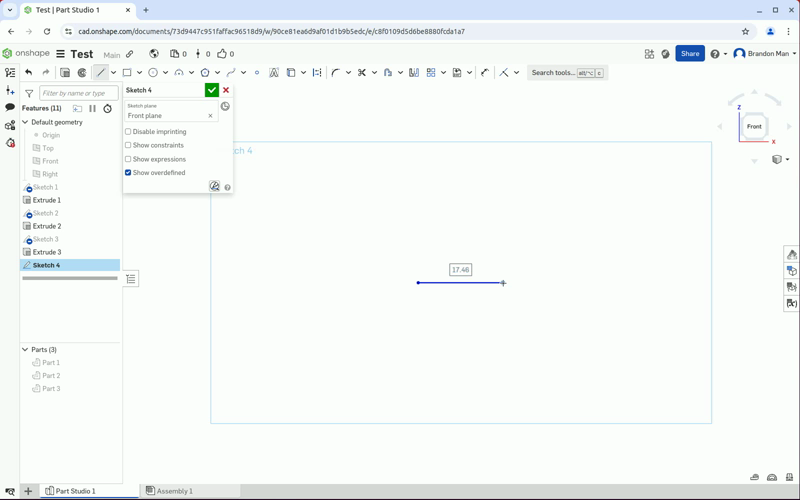
mouse_move(533, 282)
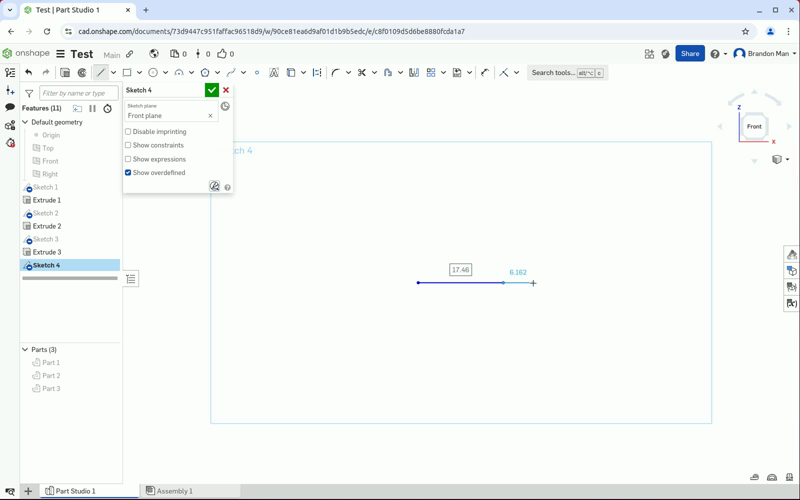
mouse_move(503, 254)
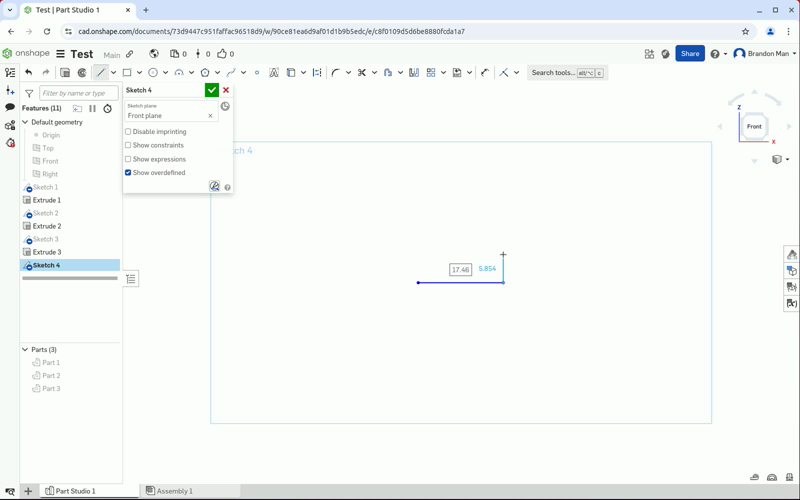
click(503, 254)
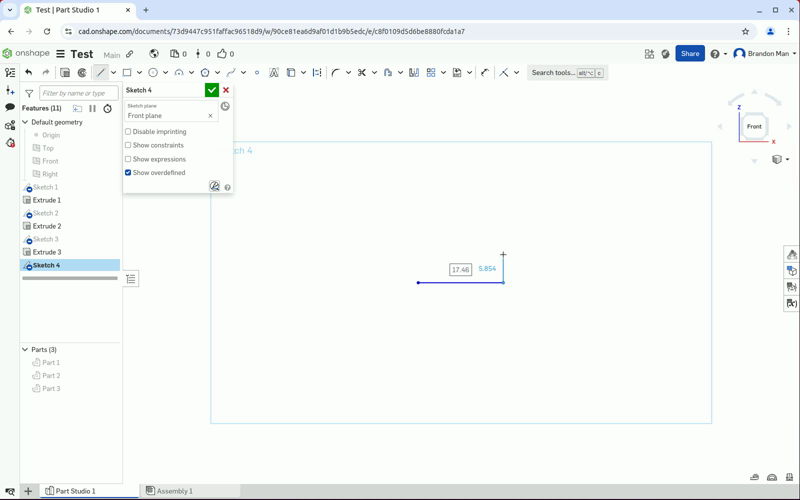
key_up(shift)
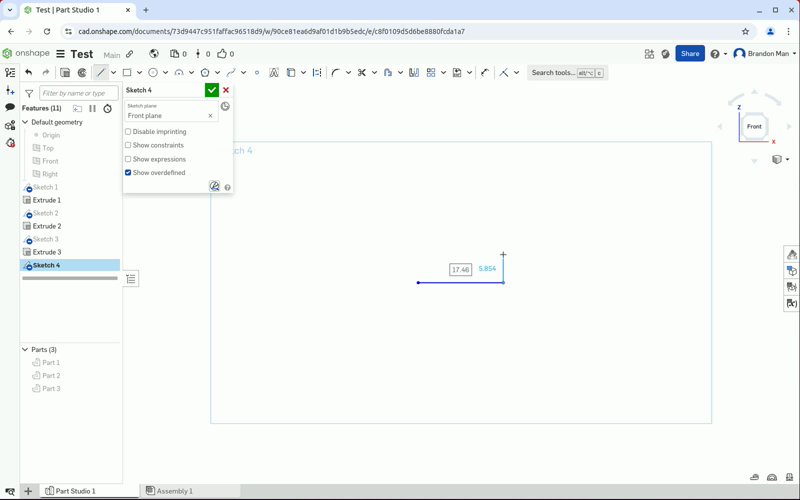
key_down(shift)
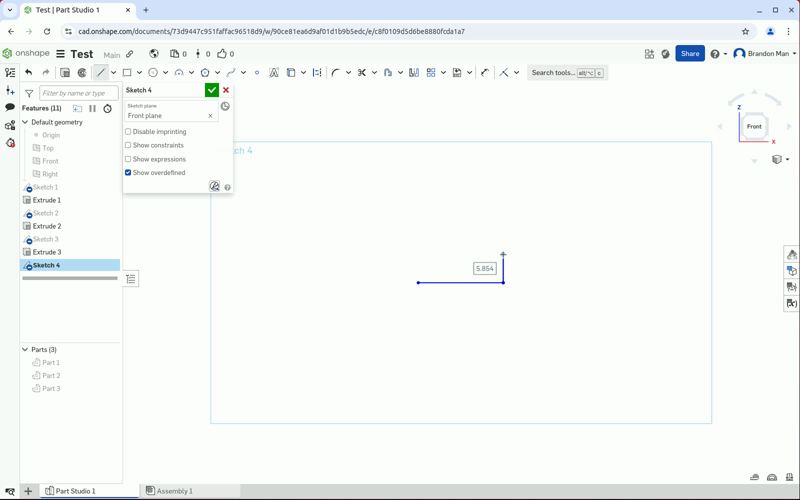
mouse_move(418, 254)
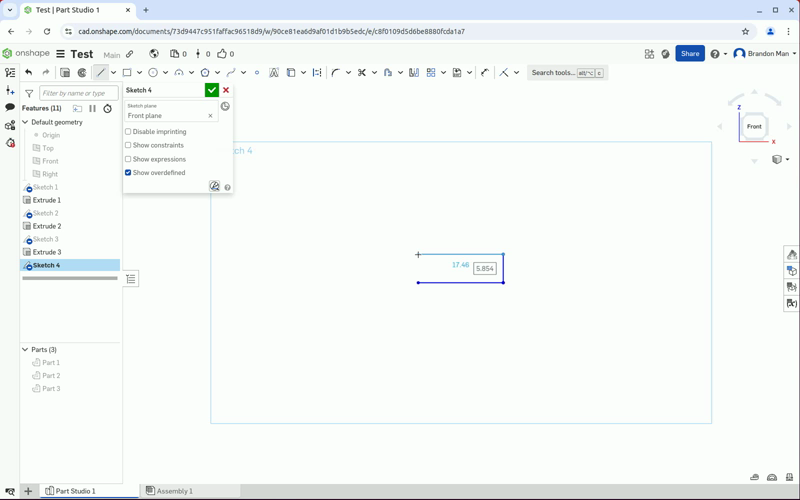
click(418, 254)
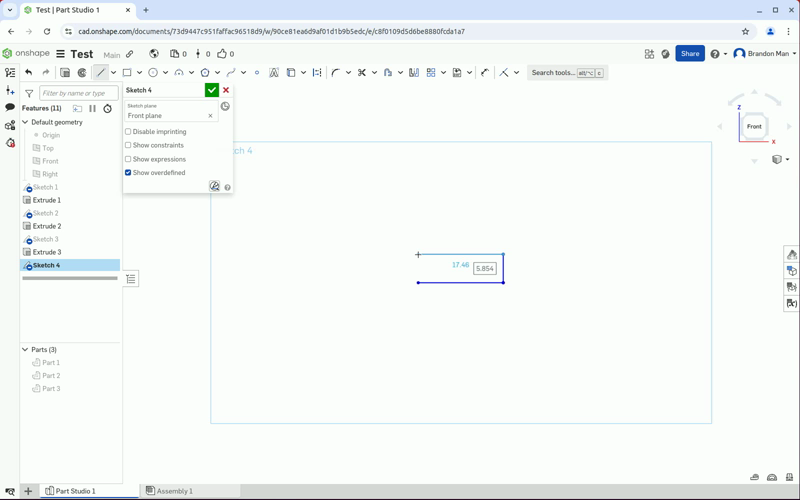
key_up(shift)
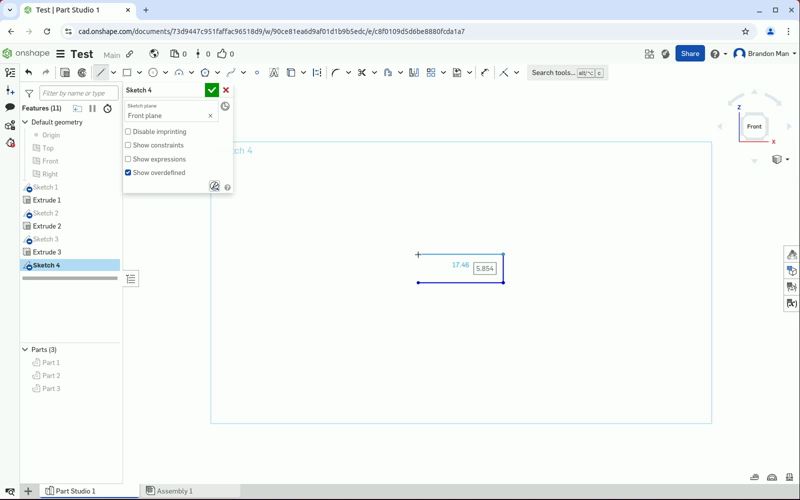
mouse_move(448, 254)
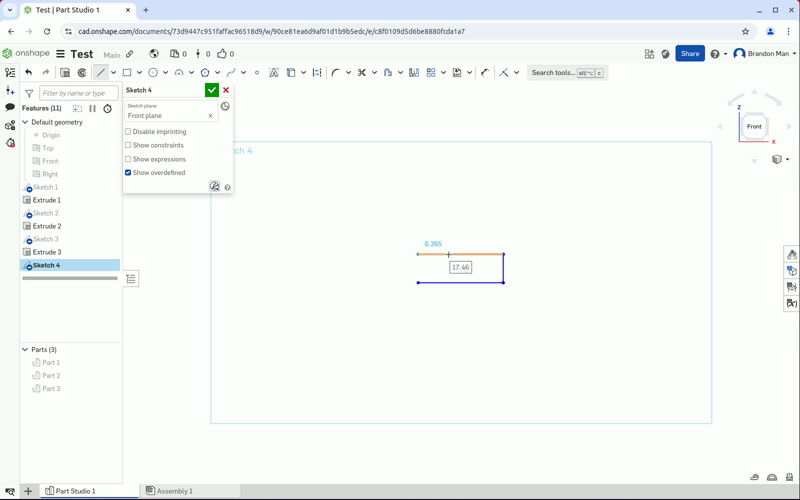
key_down(shift)
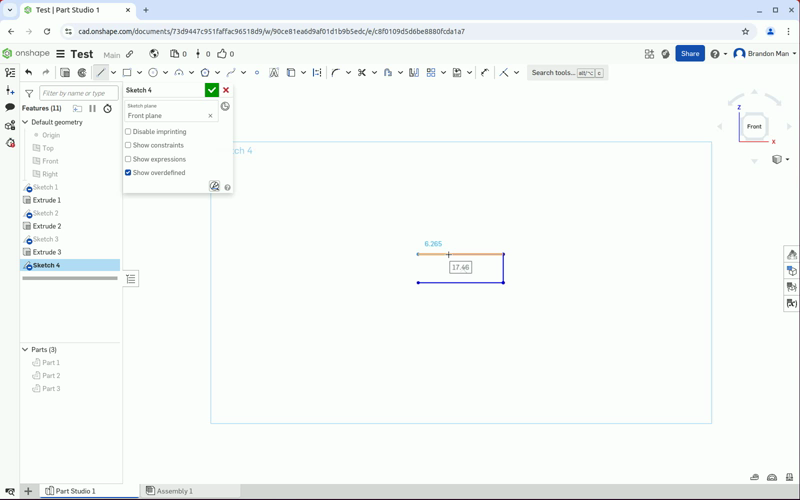
mouse_move(418, 282)
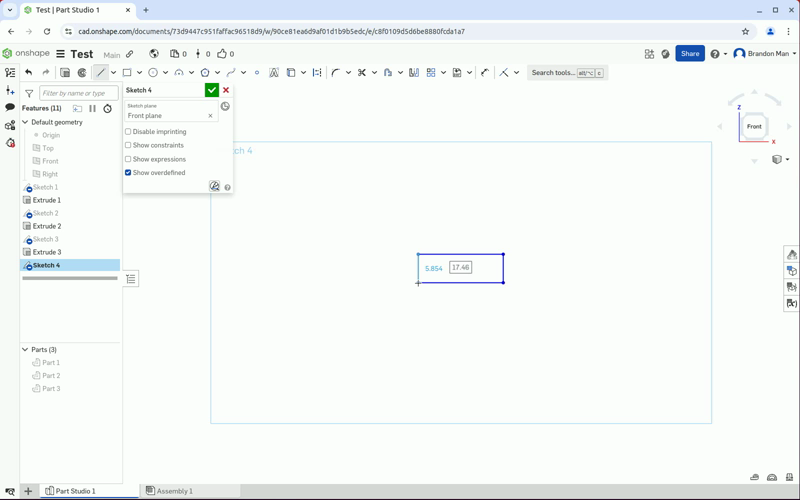
key_up(shift)
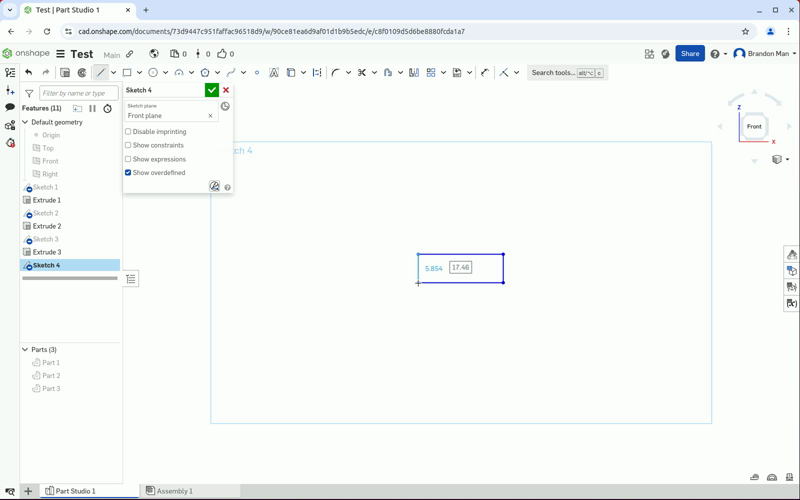
click(418, 282)
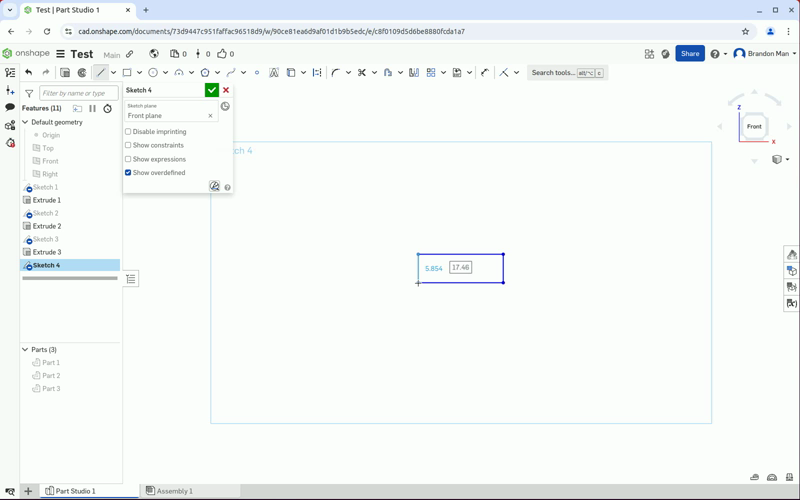
key(esc)
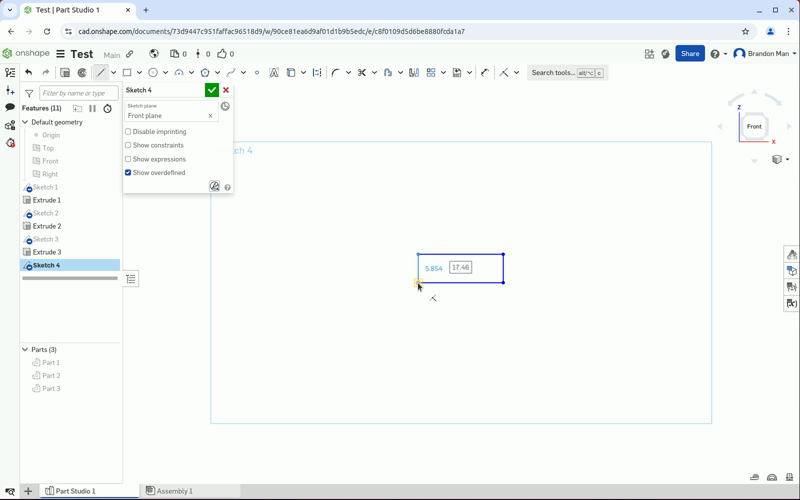
mouse_move(479, 264)
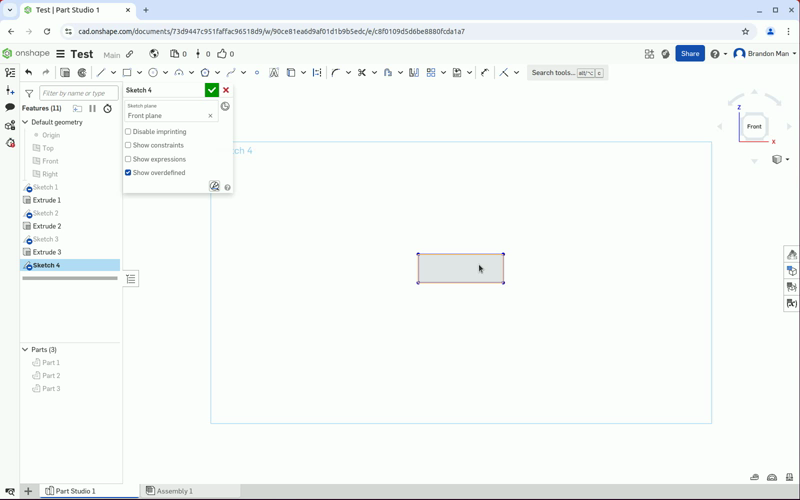
click(479, 264)
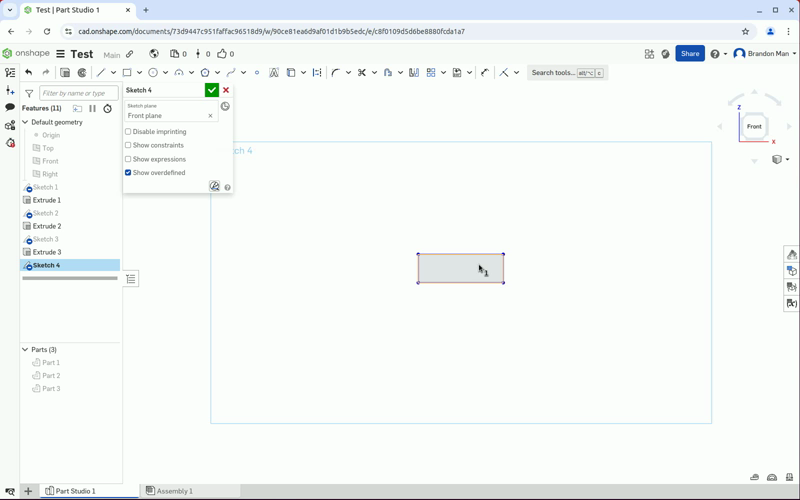
mouse_move(73, 352)
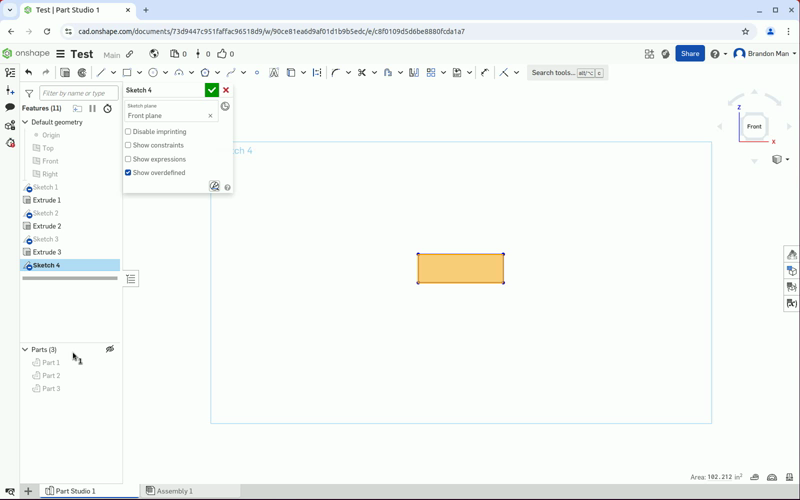
key(shift+y)
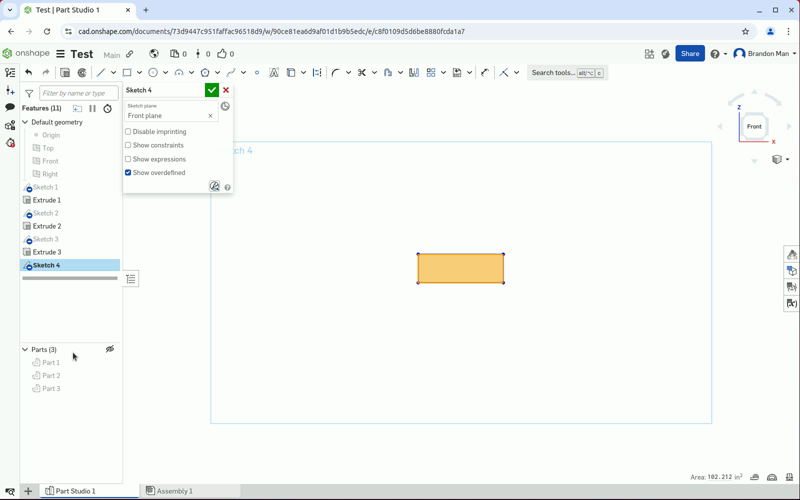
key(shift+e)
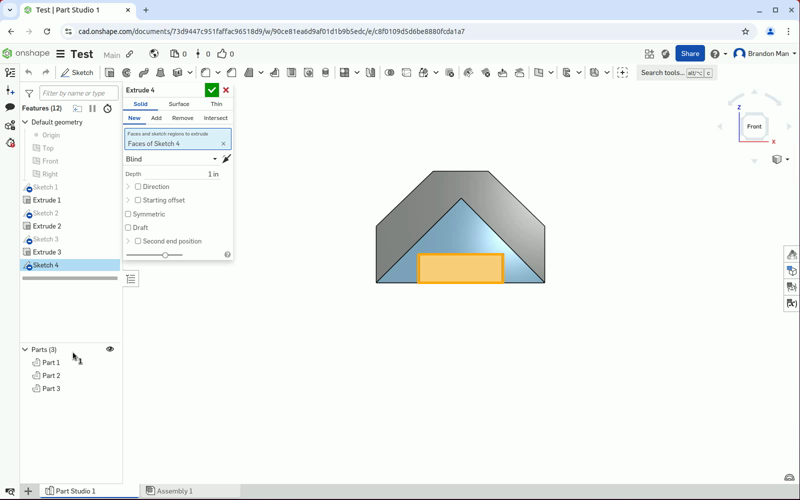
mouse_move(143, 106)
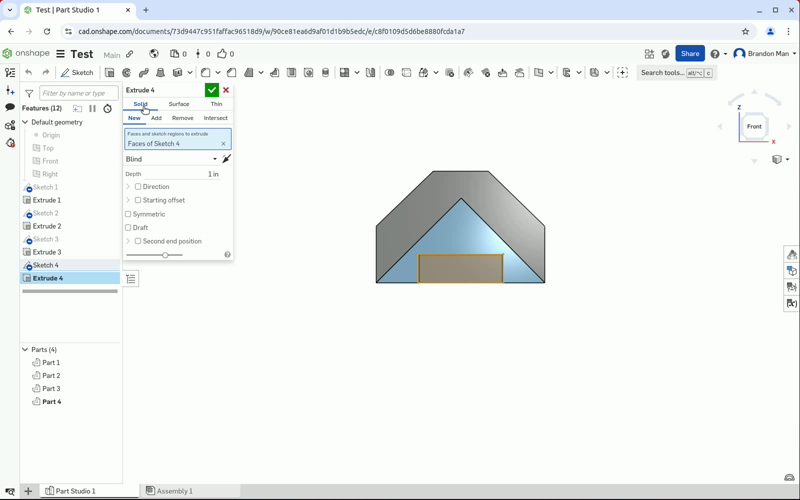
click(143, 106)
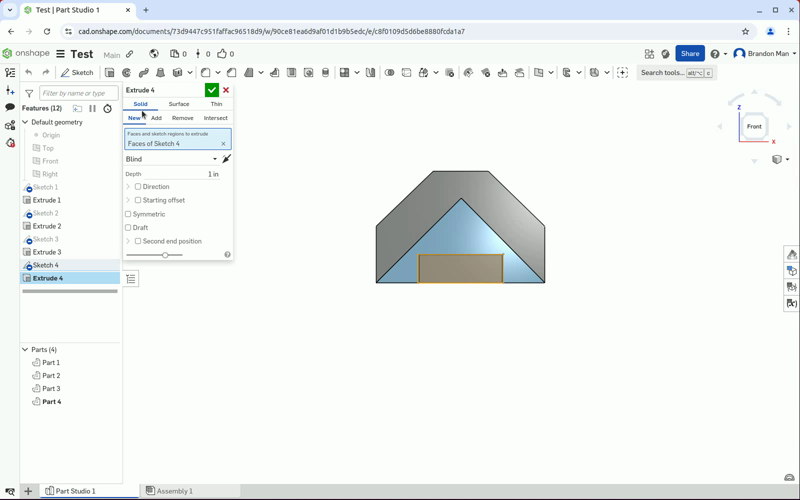
mouse_move(137, 120)
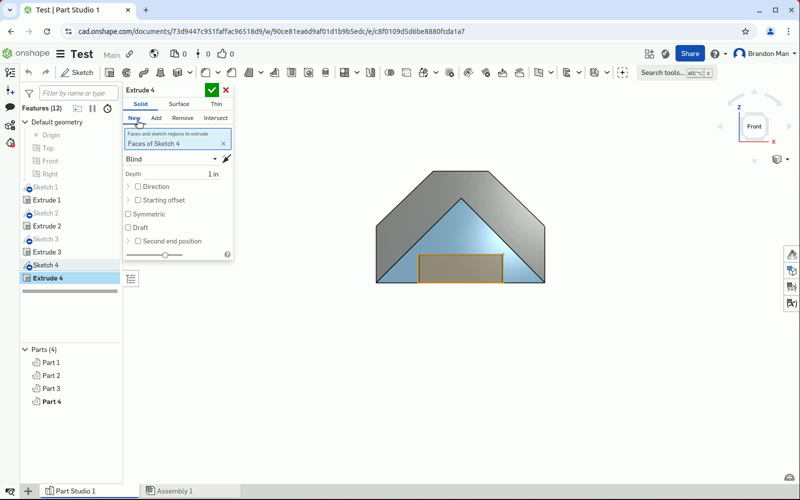
click(137, 120)
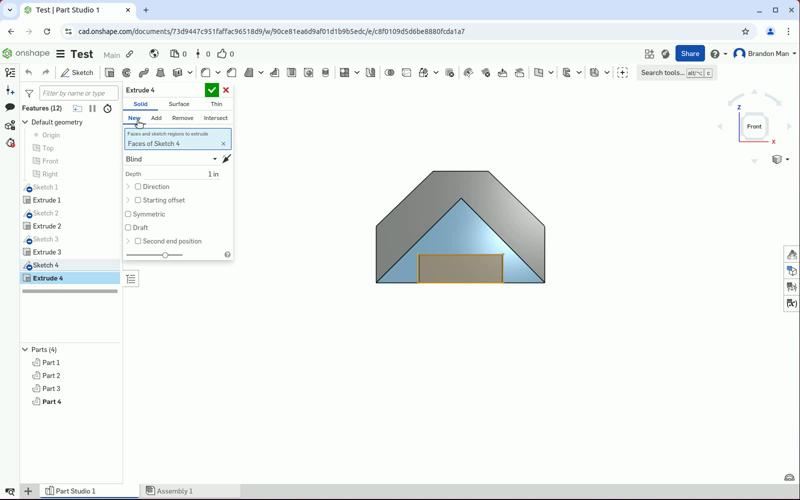
key(tab, 4)
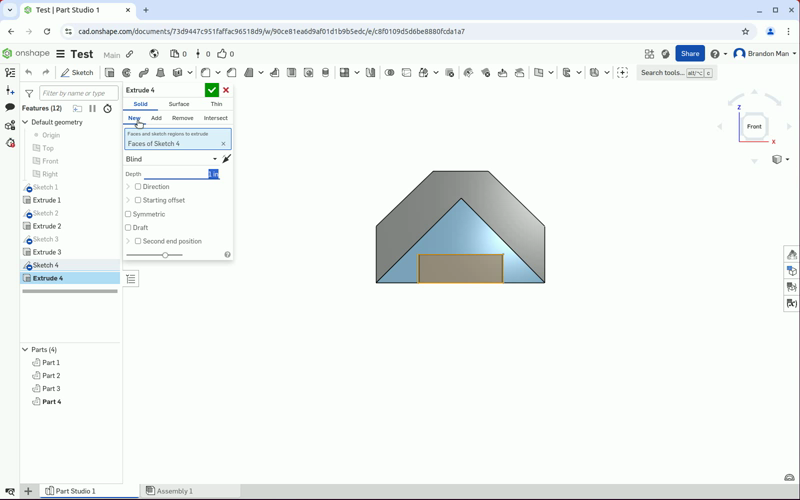
text(-5.777)
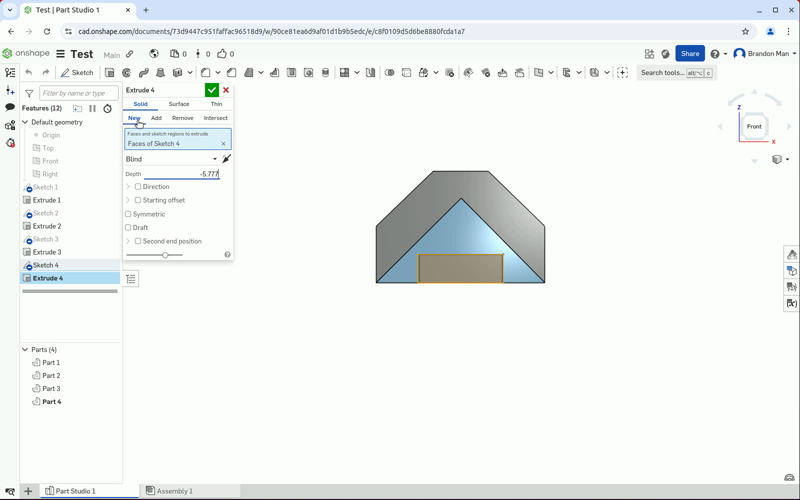
key(enter)
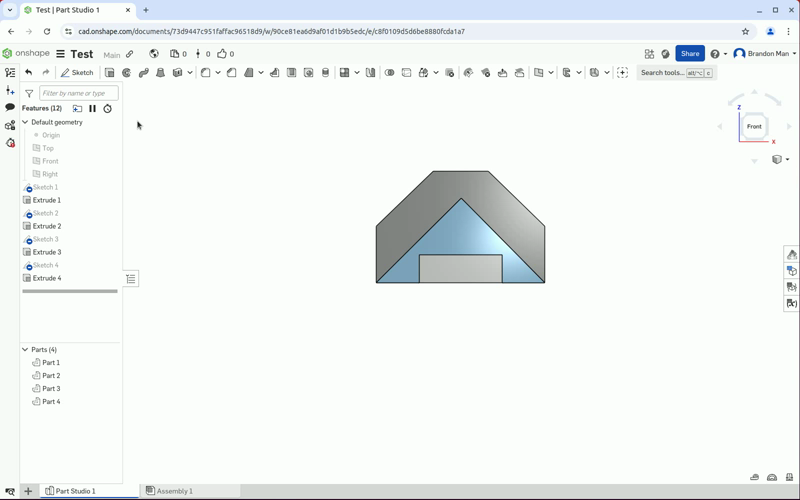
key(shift+h)
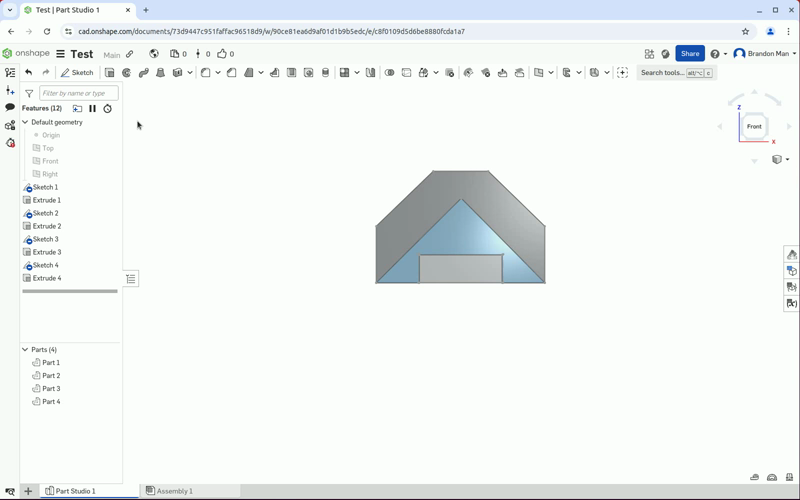
key(shift+h)
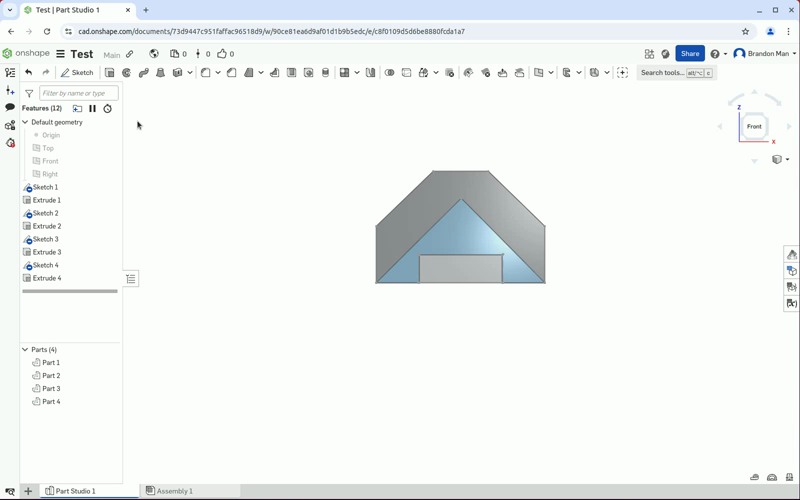
key(shift+7)
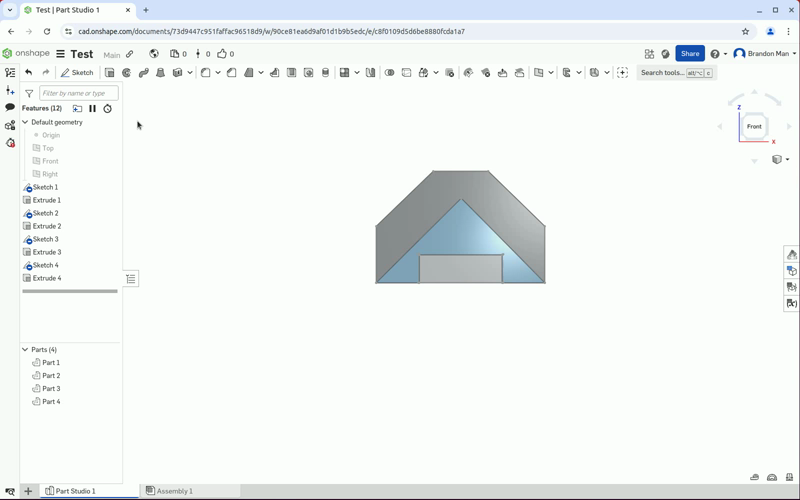
key(left, 2)
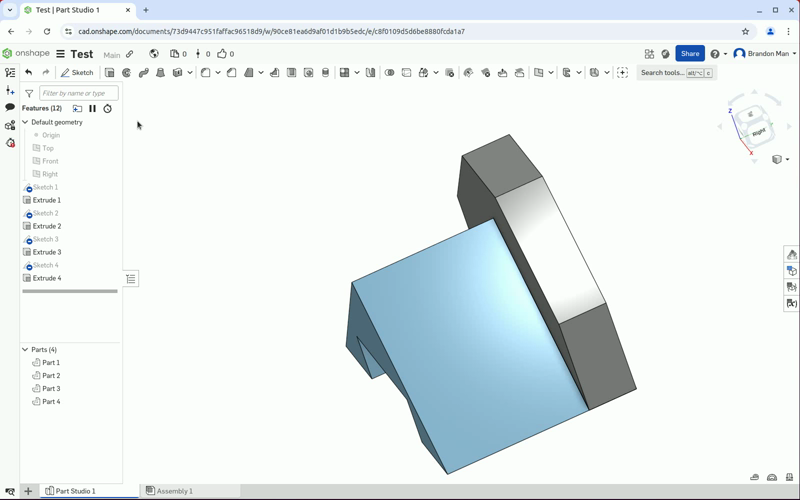
key(down, 2)
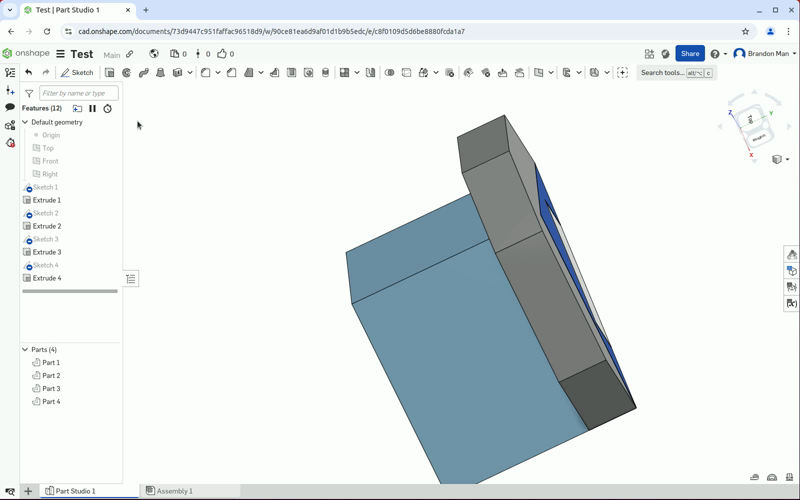
key(up, 2)
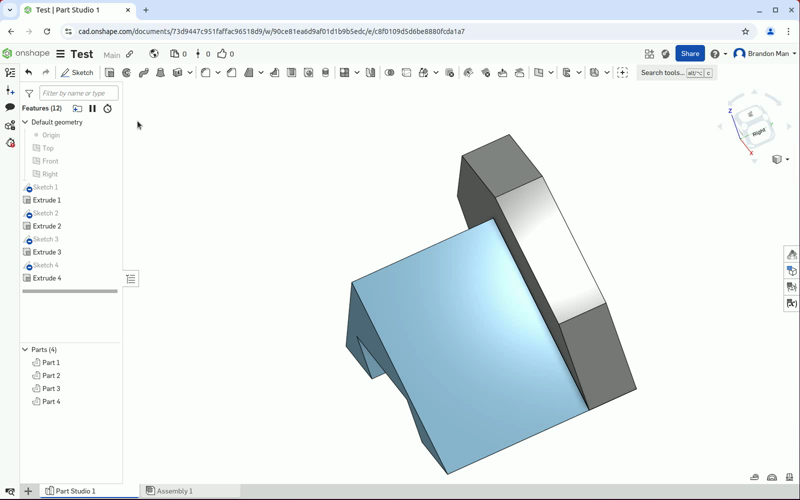
key(right, 2)
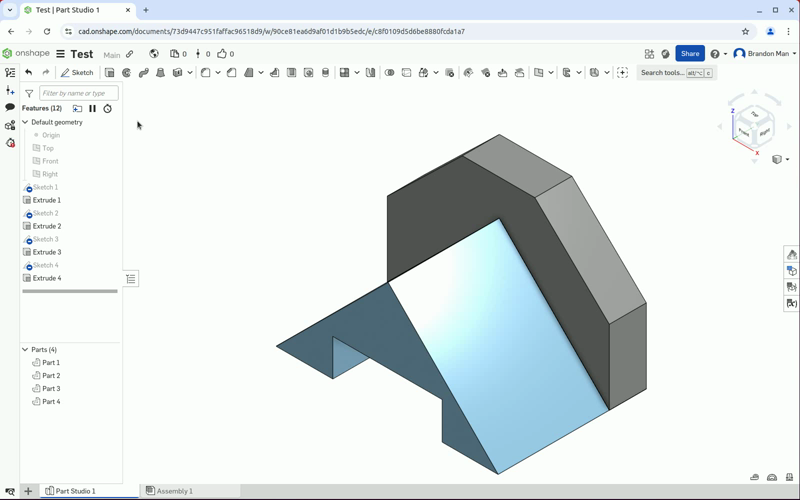
mouse_move(73, 189)
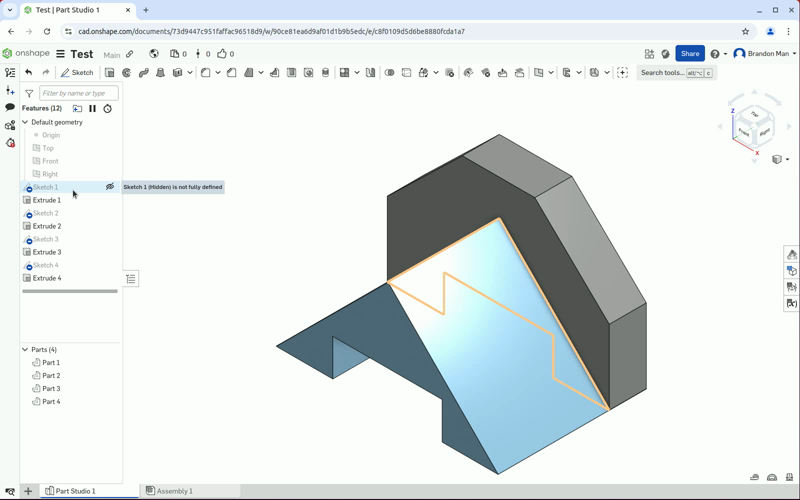
click(73, 189)